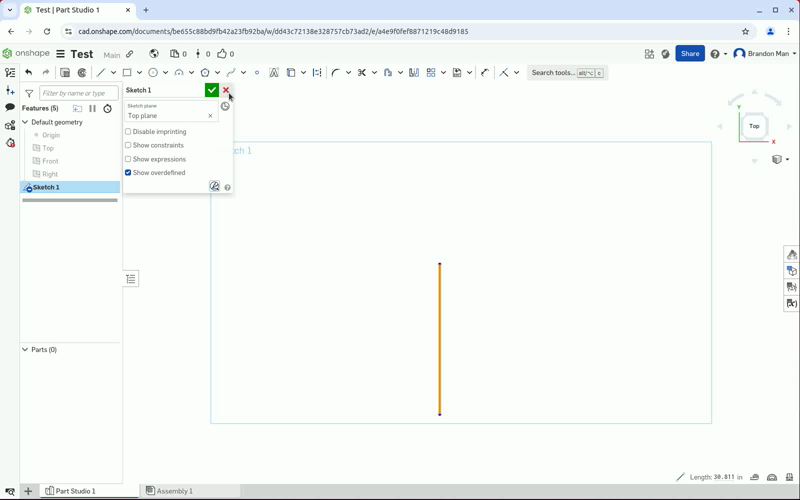
key(shift+h)
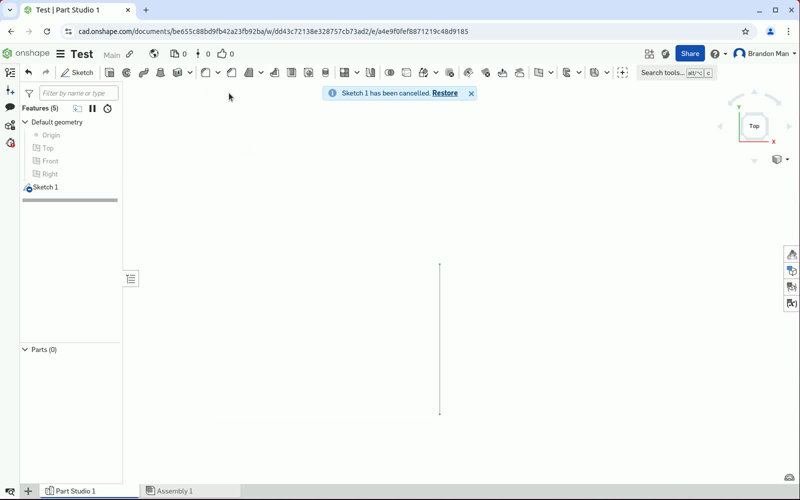
key(shift+s)
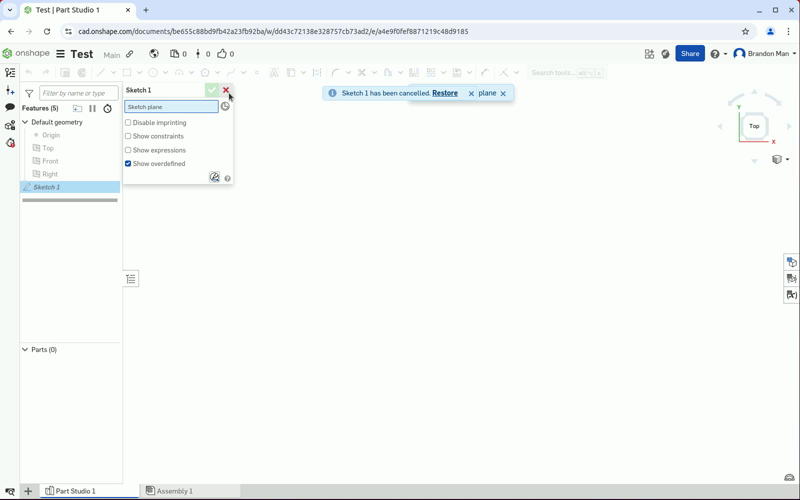
mouse_move(73, 150)
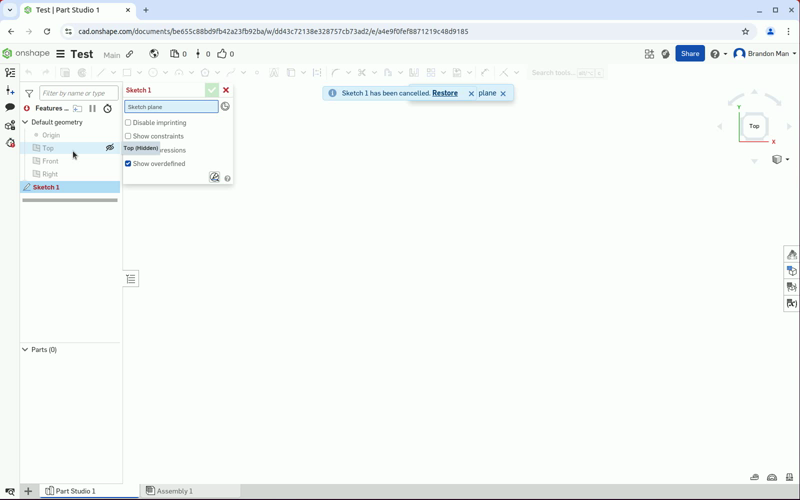
click(73, 150)
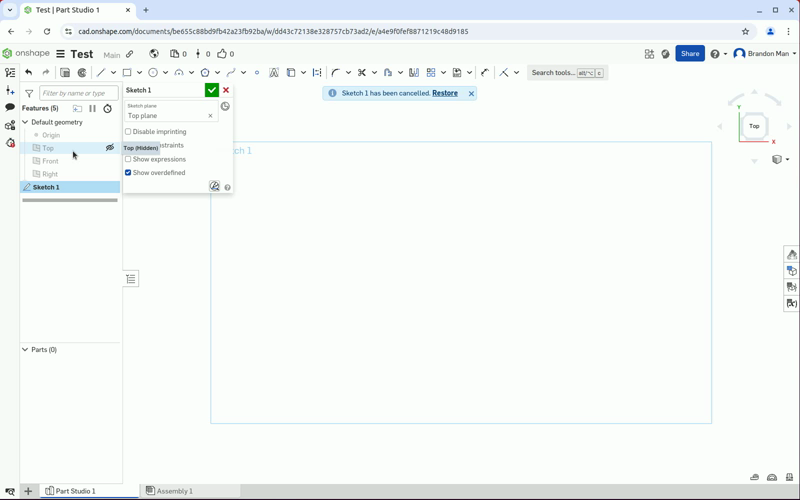
mouse_move(73, 352)
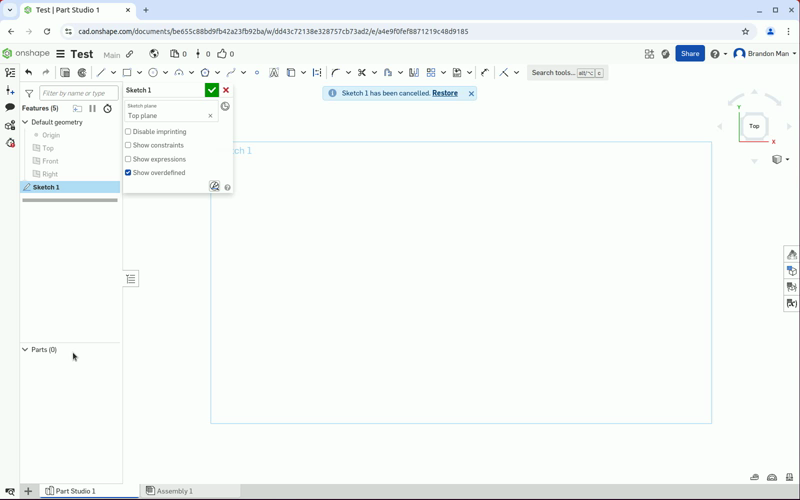
key(y)
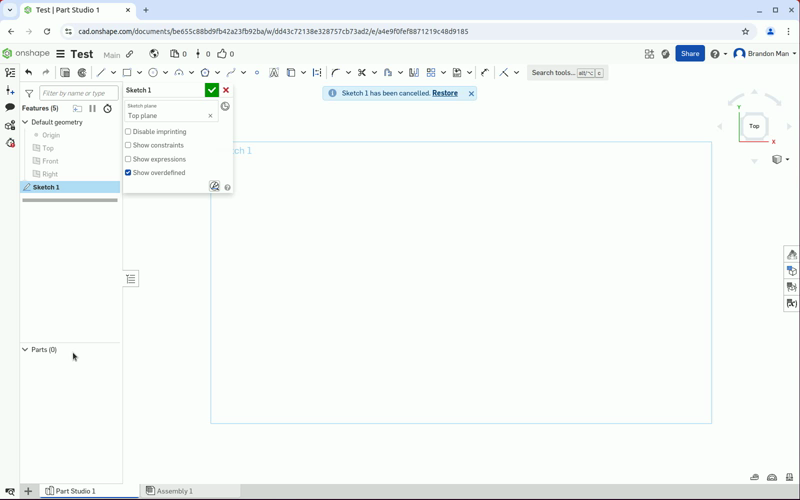
key(l)
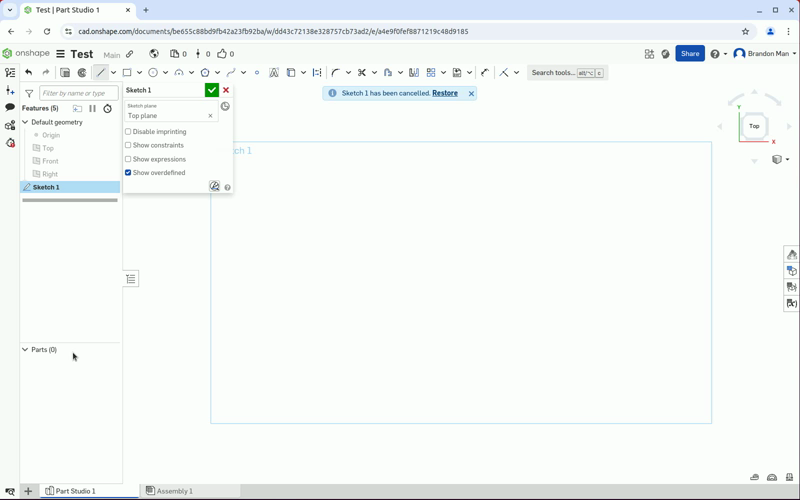
key_down(shift)
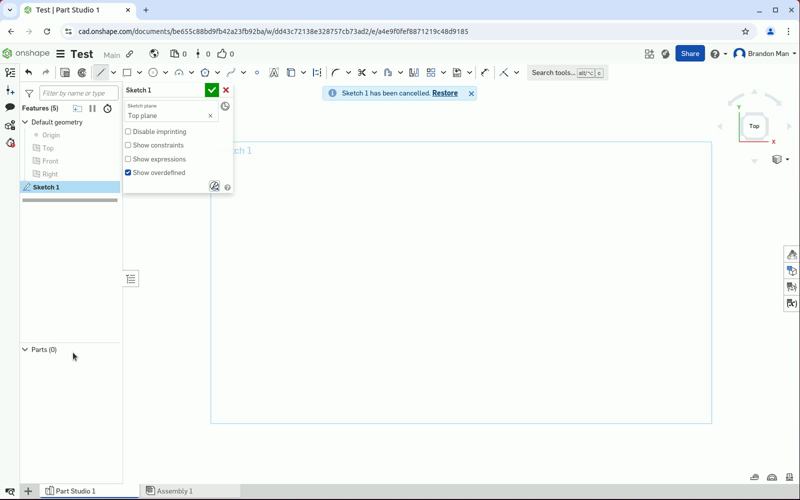
mouse_move(460, 282)
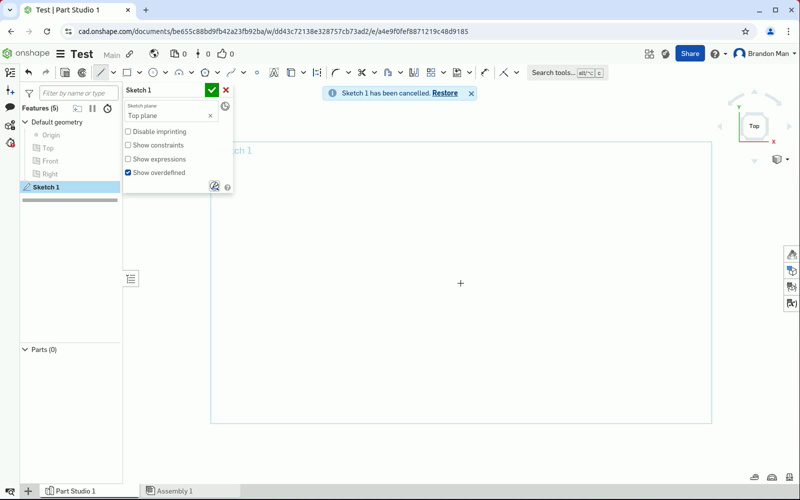
click(460, 282)
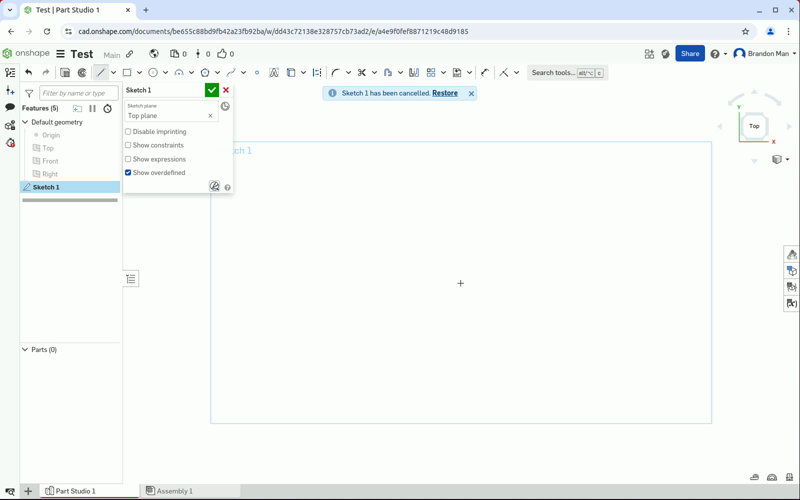
key_up(shift)
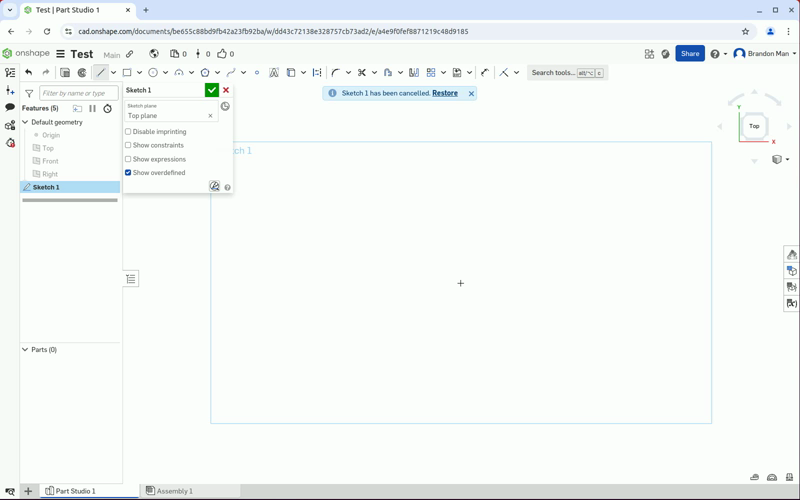
key_down(shift)
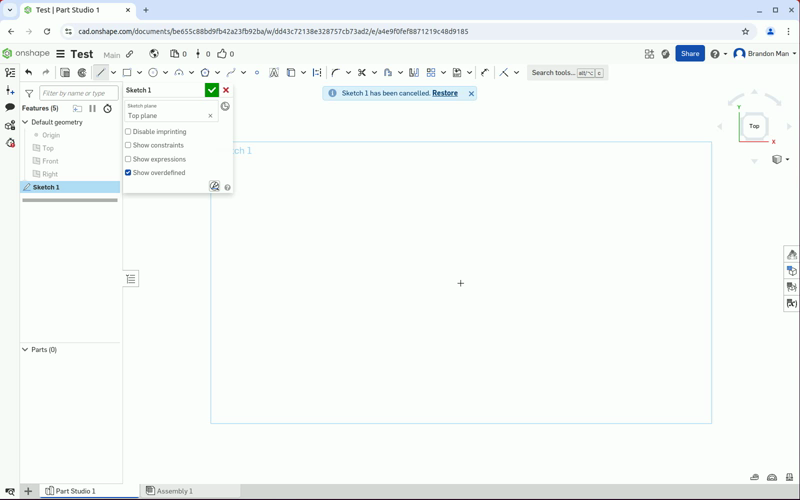
mouse_move(565, 282)
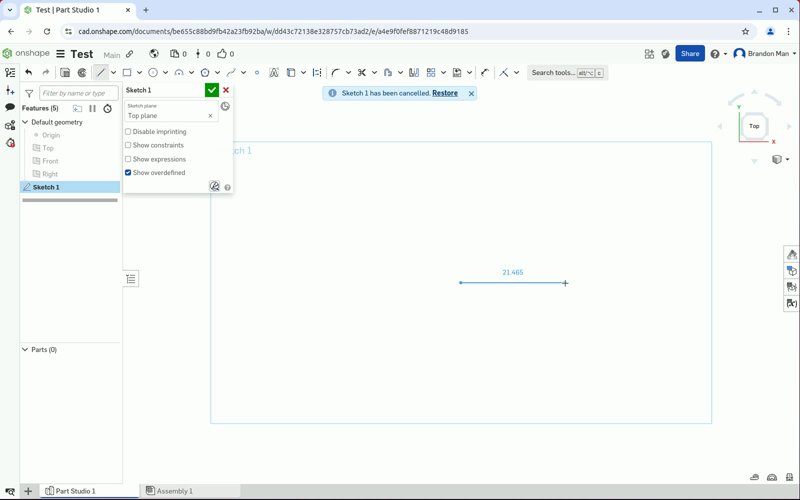
click(565, 282)
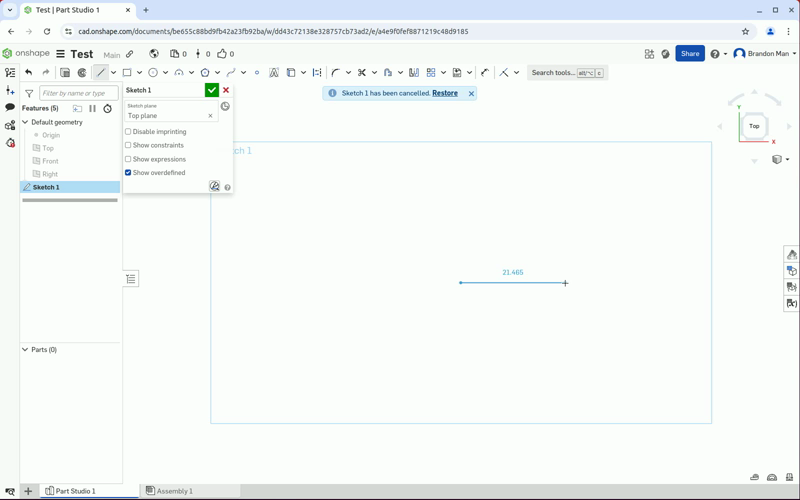
key_up(shift)
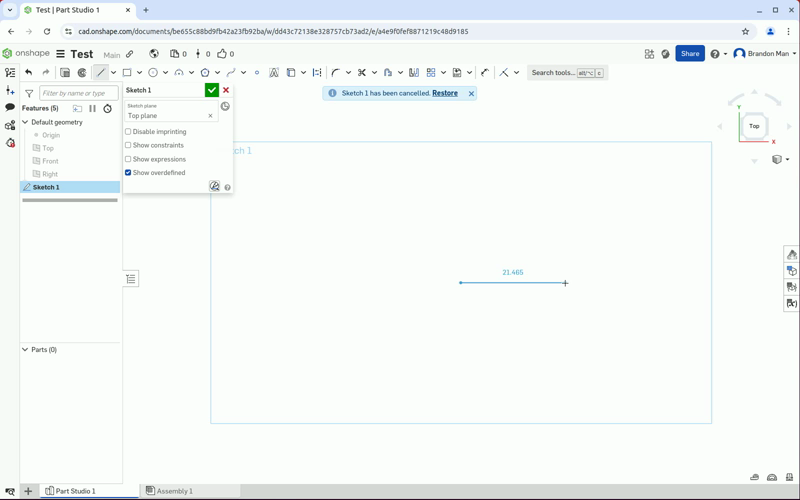
key_down(shift)
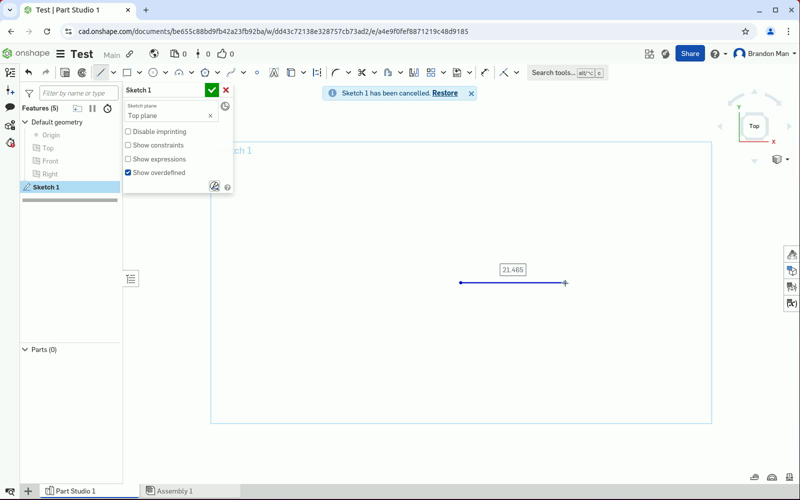
mouse_move(565, 203)
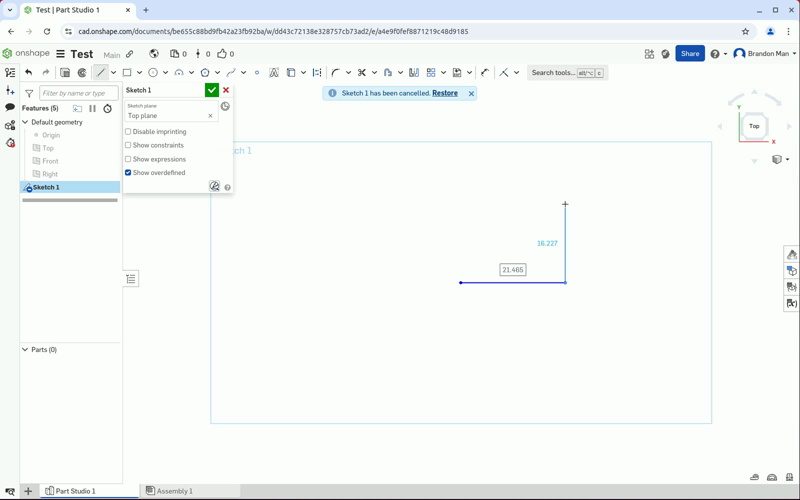
click(565, 203)
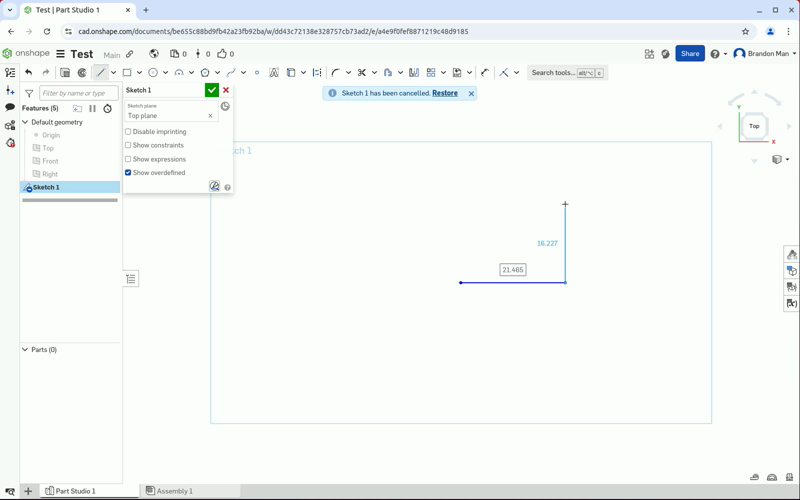
key_up(shift)
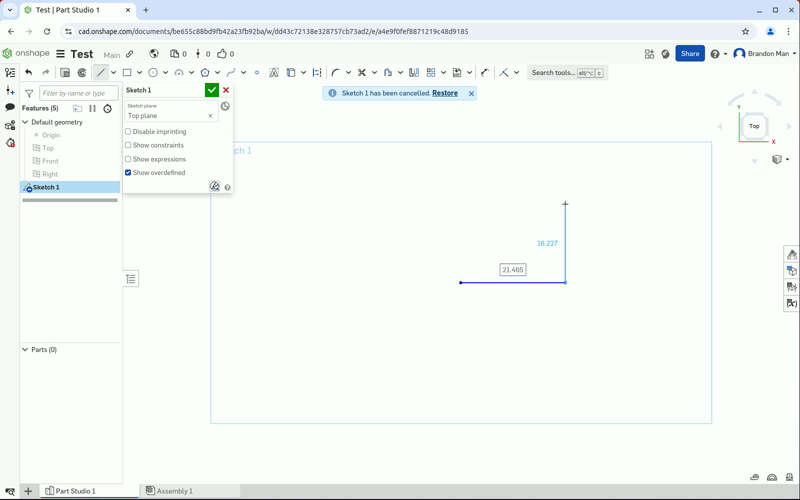
key_down(shift)
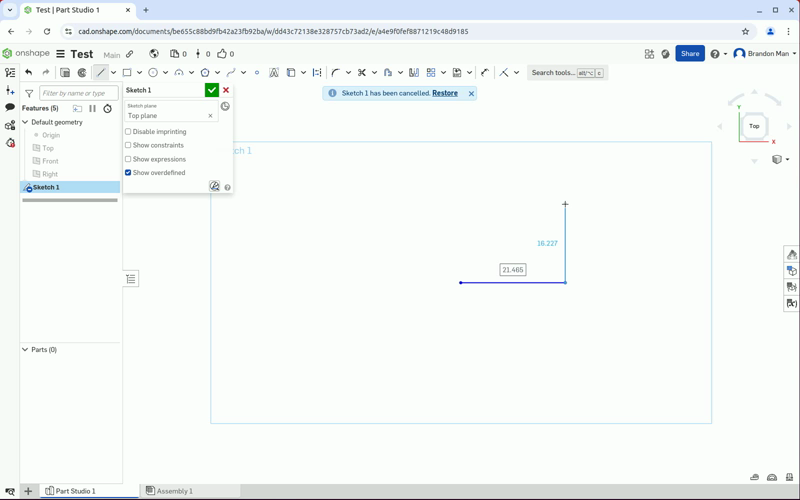
mouse_move(460, 203)
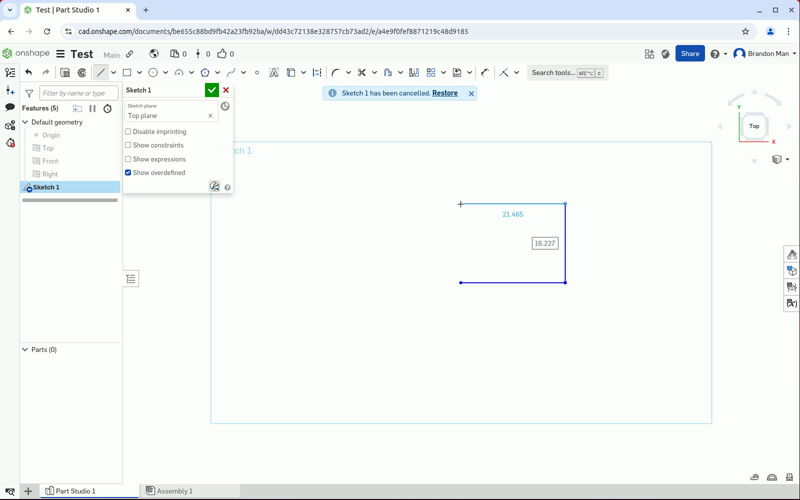
click(460, 203)
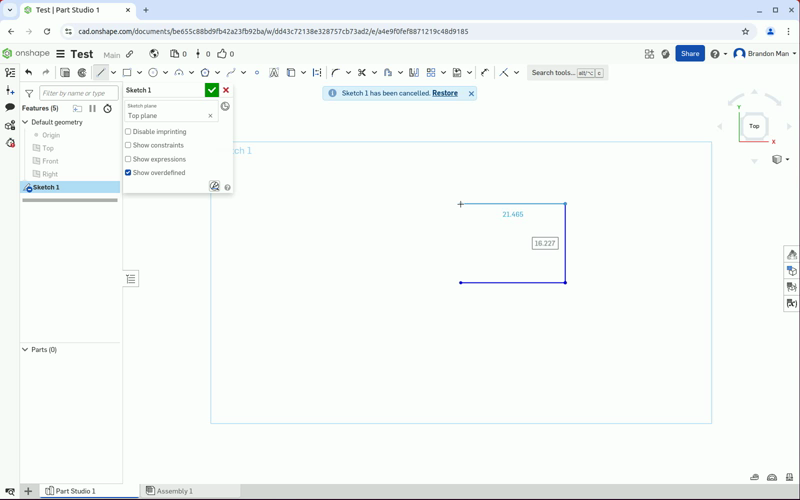
key_up(shift)
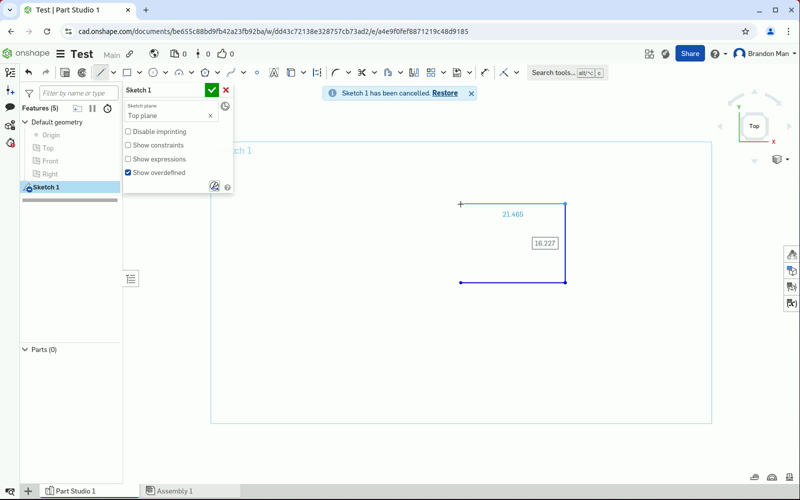
key_down(shift)
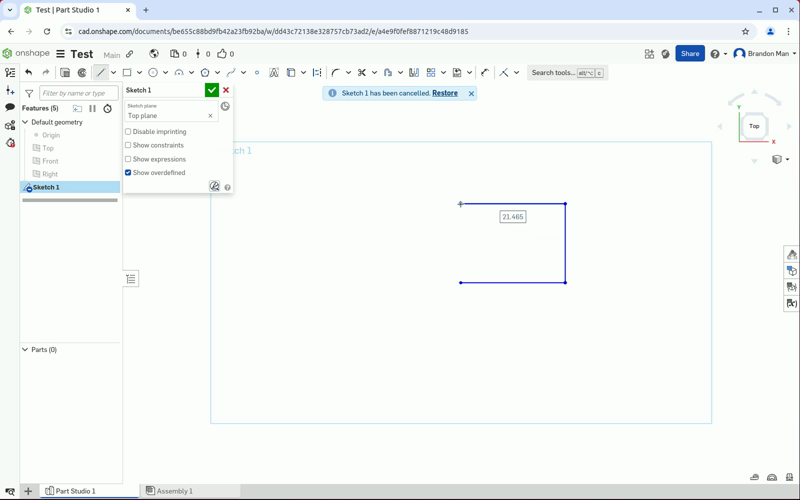
mouse_move(460, 282)
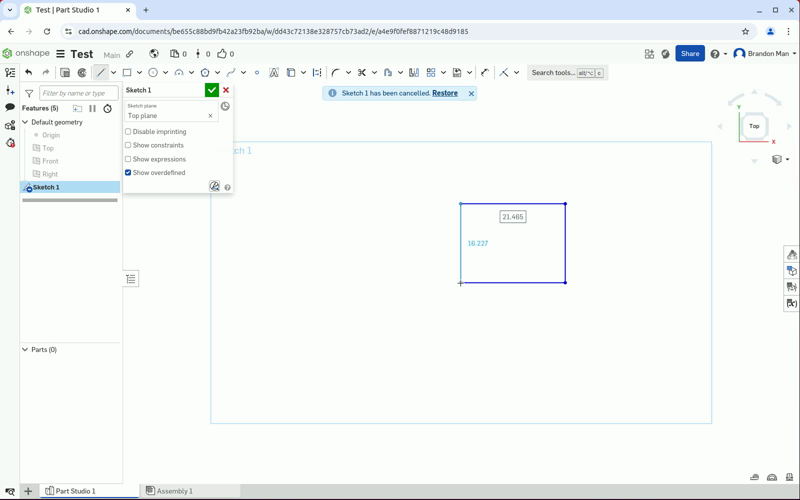
key_up(shift)
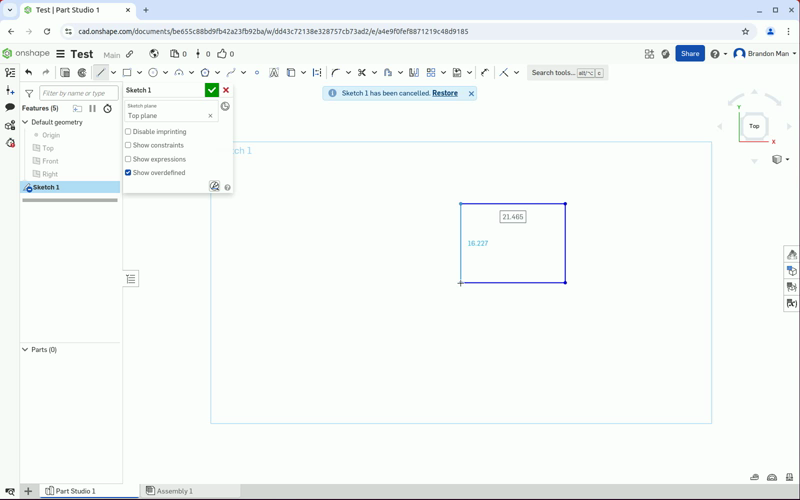
click(460, 282)
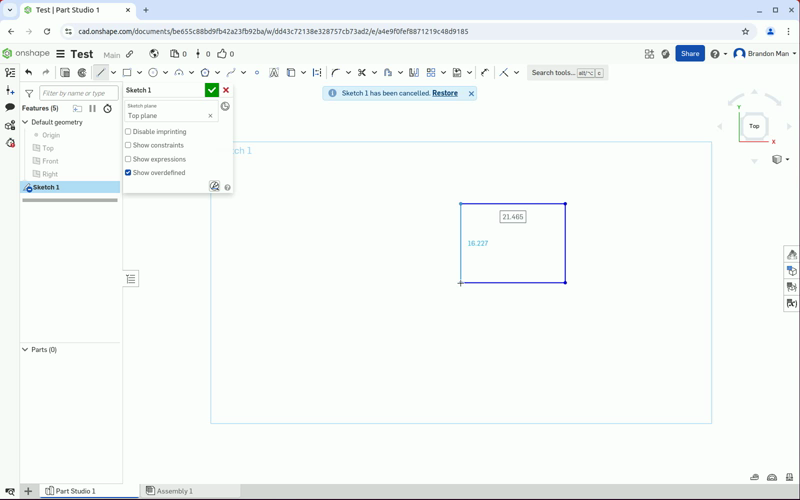
key(esc)
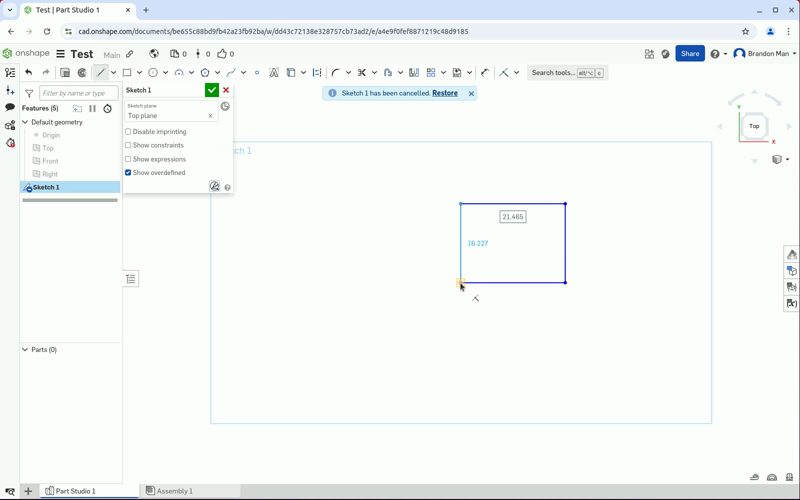
mouse_move(502, 210)
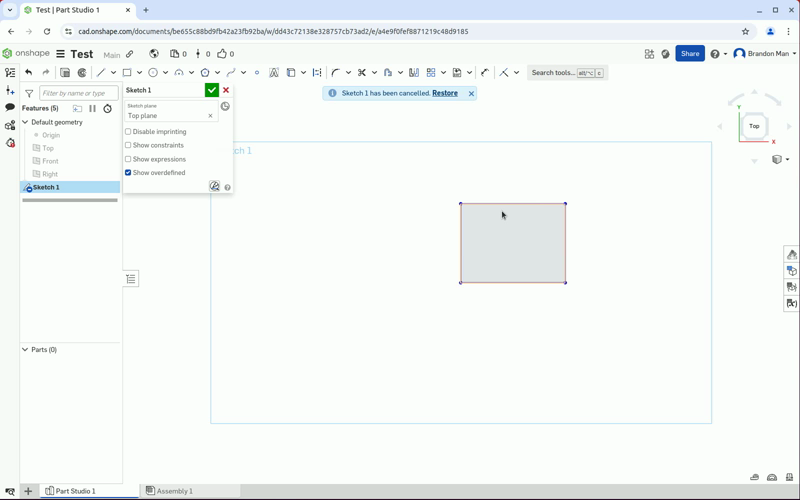
click(502, 210)
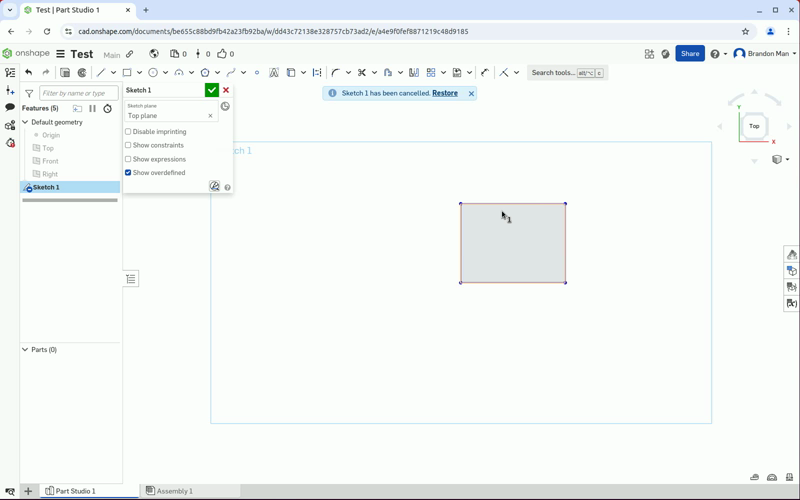
mouse_move(73, 352)
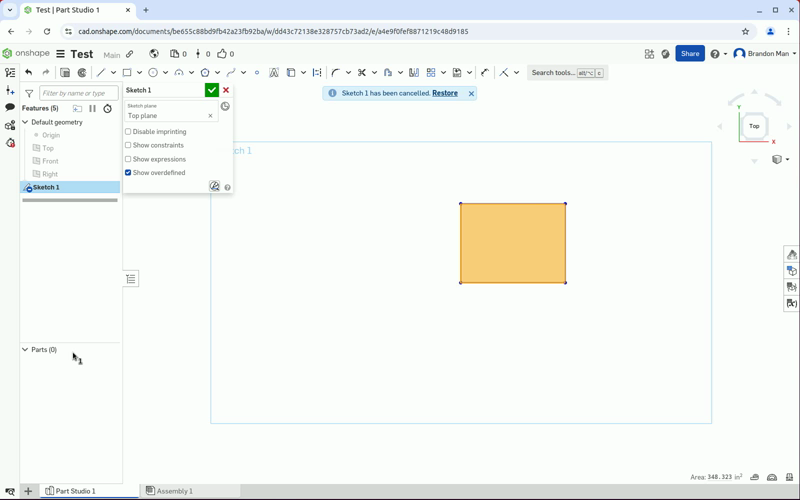
key(shift+y)
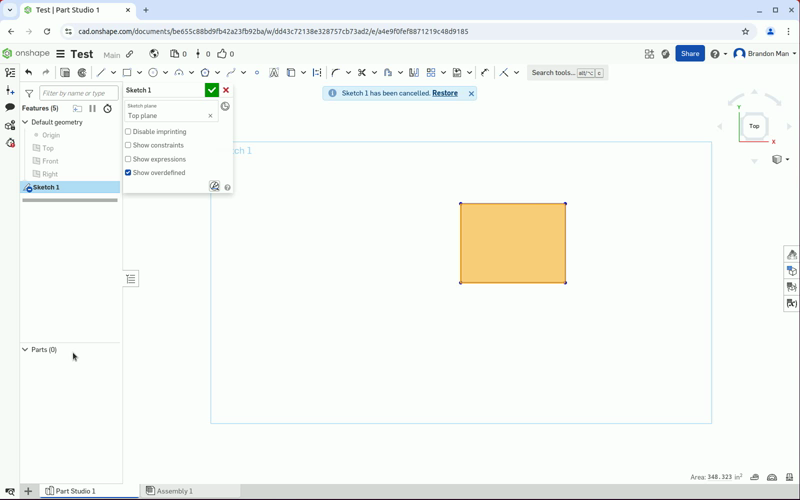
key(shift+e)
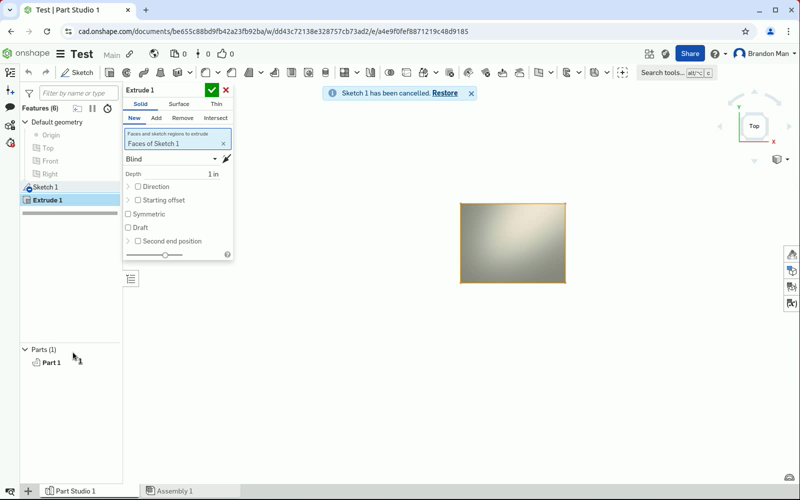
mouse_move(143, 106)
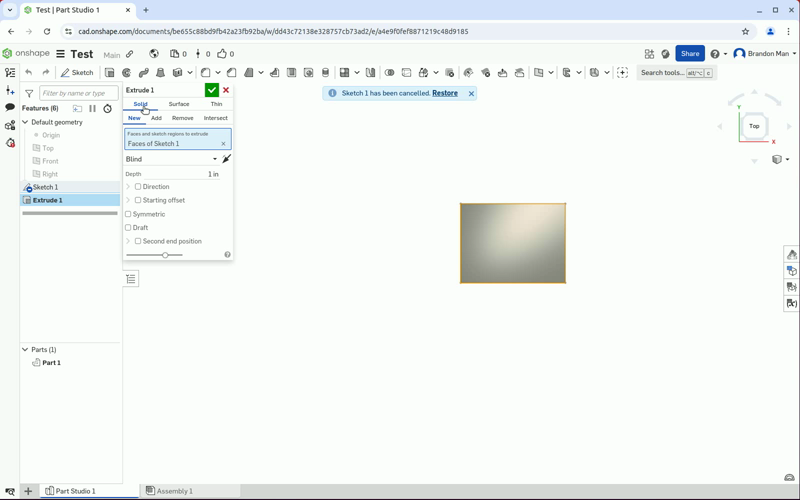
click(143, 106)
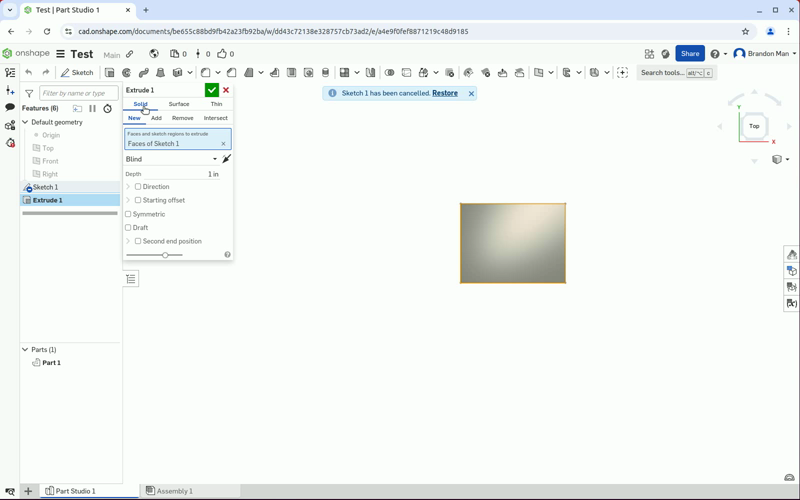
mouse_move(137, 120)
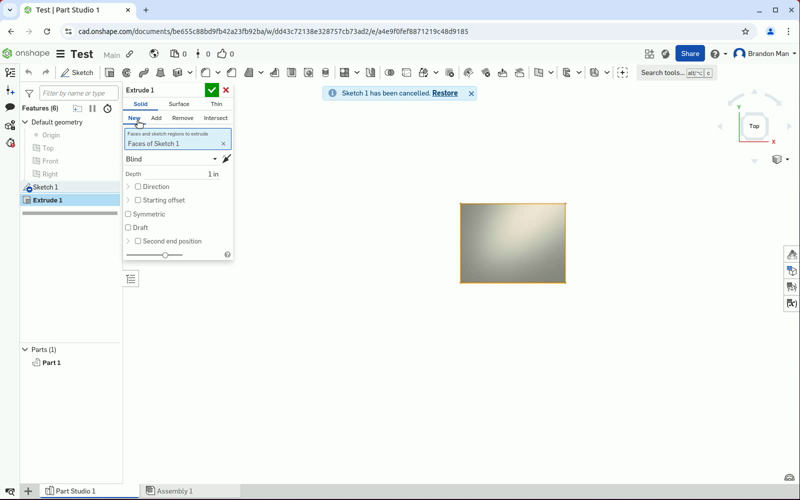
click(137, 120)
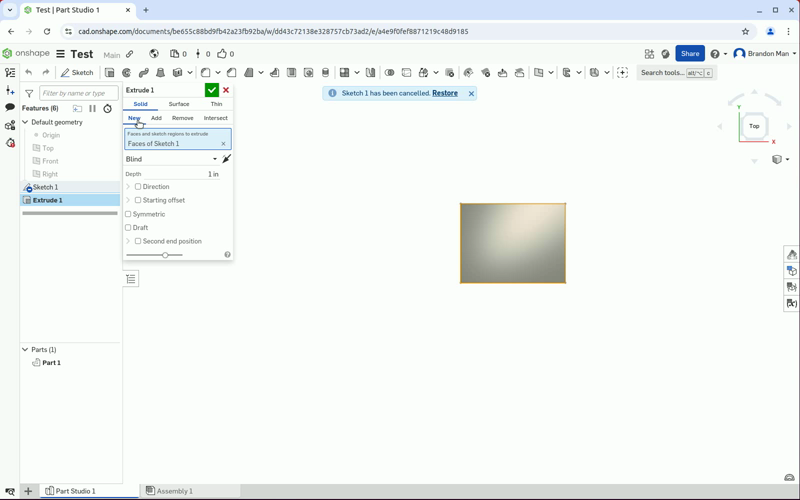
key(tab, 4)
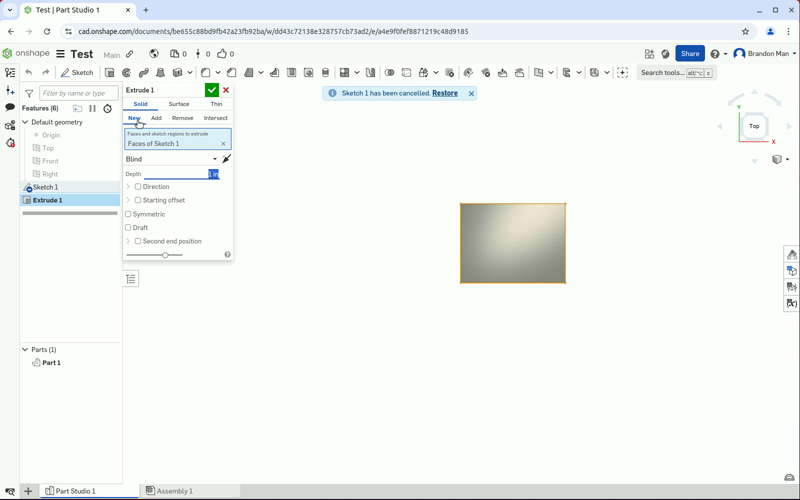
text(17.572)
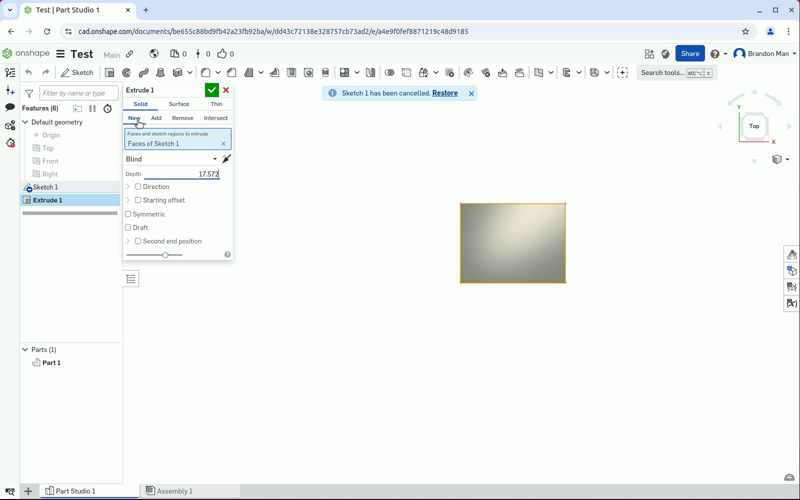
key(enter)
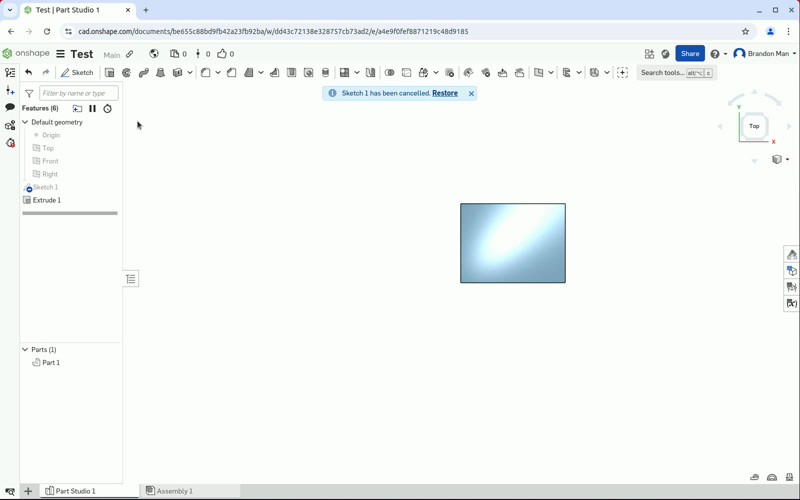
key(shift+h)
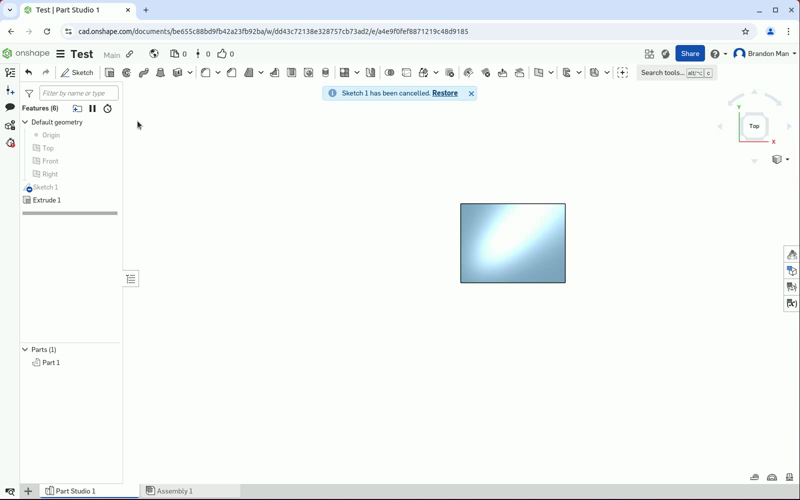
key(shift+h)
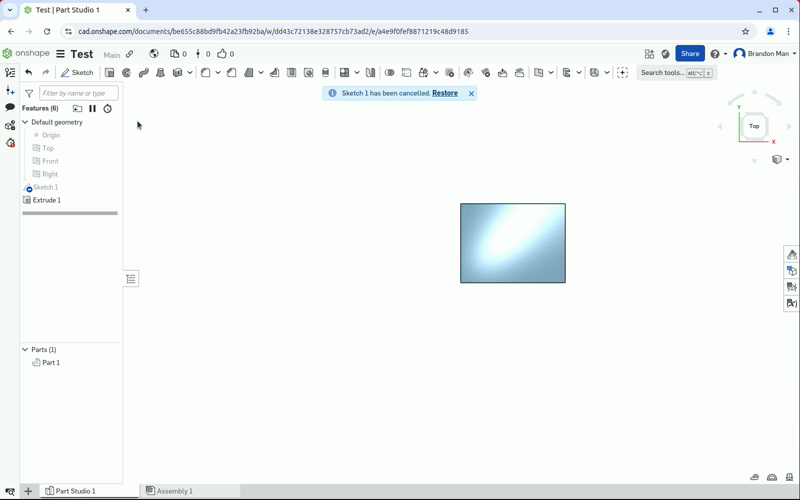
mouse_move(73, 189)
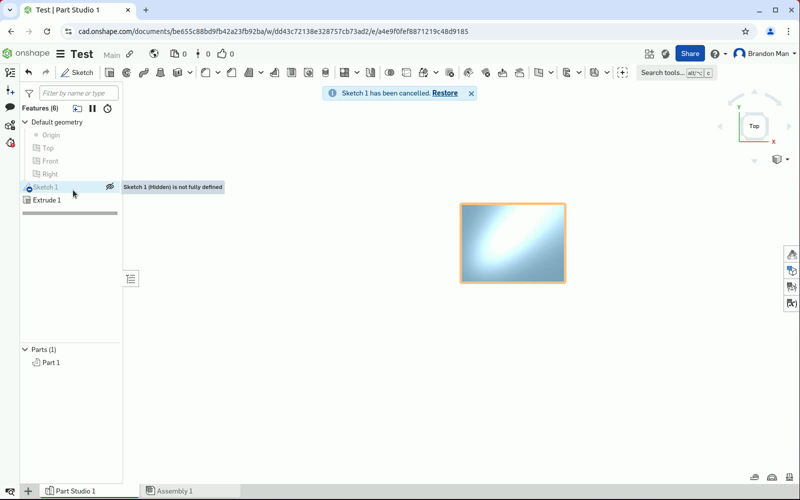
click(73, 189)
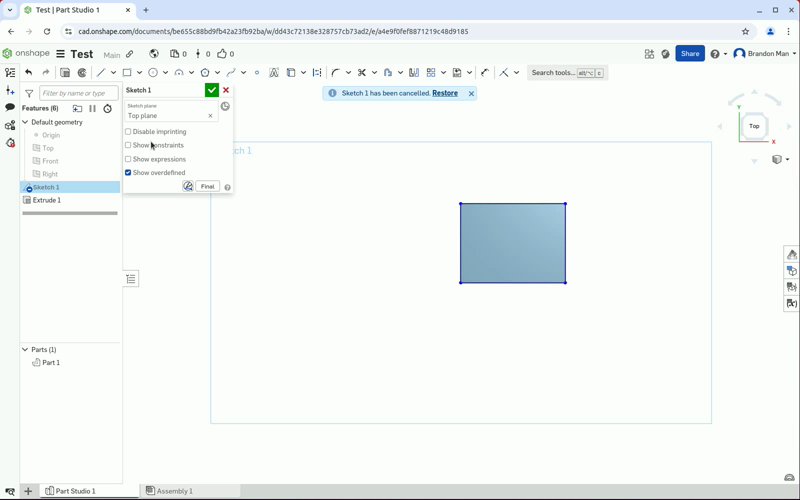
mouse_move(229, 92)
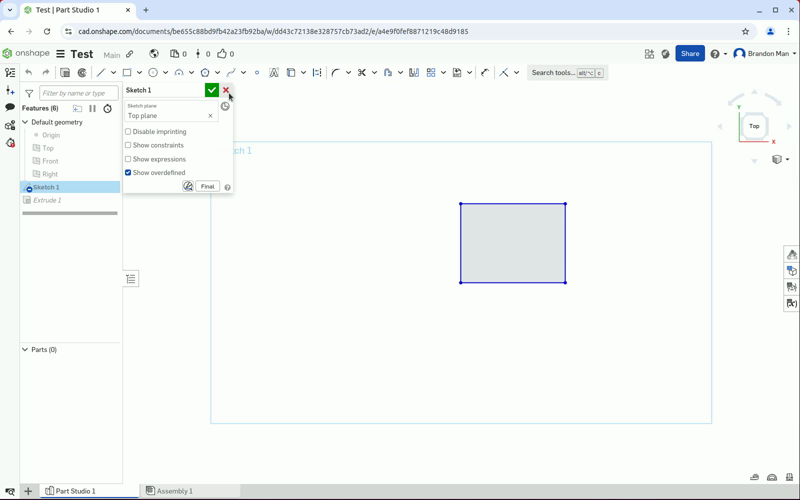
click(229, 92)
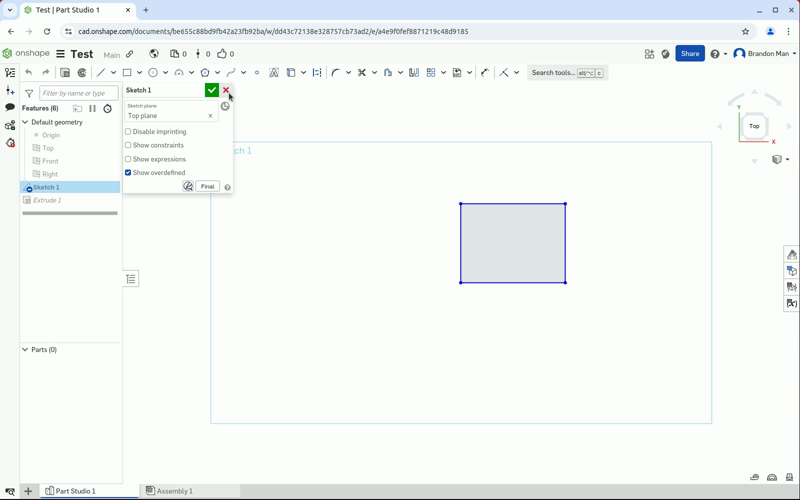
key(shift+s)
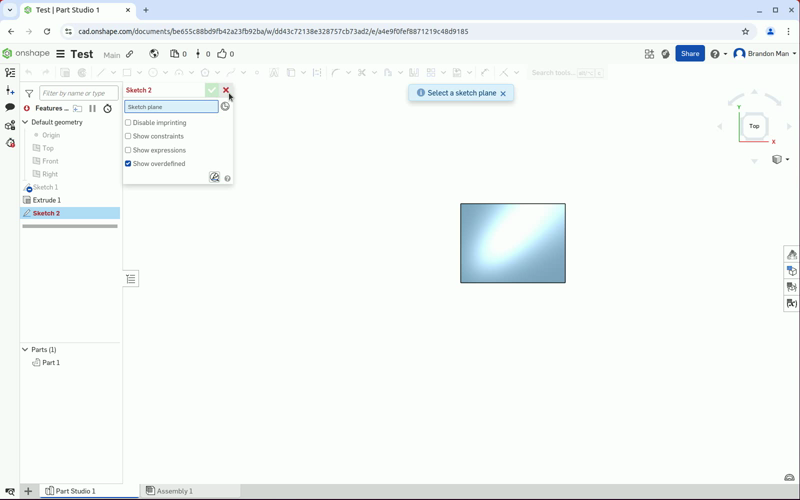
mouse_move(73, 150)
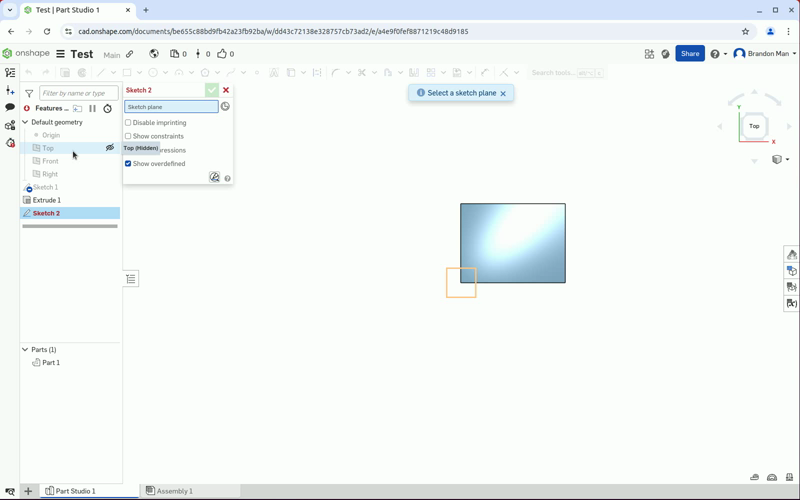
click(73, 150)
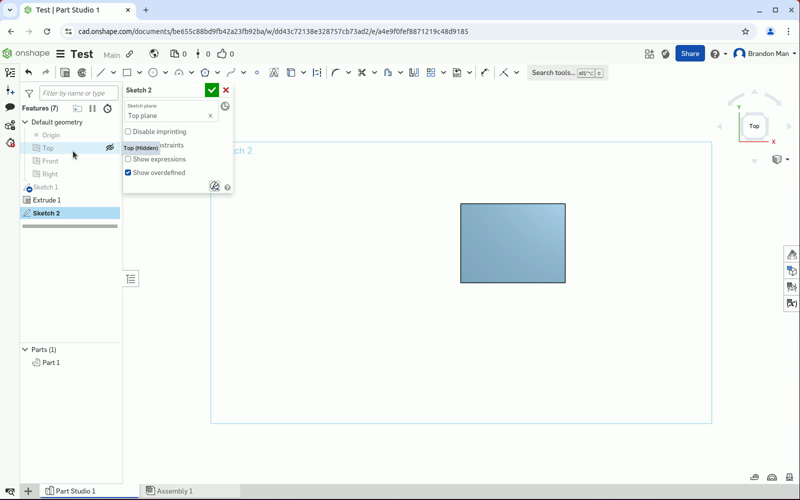
mouse_move(73, 352)
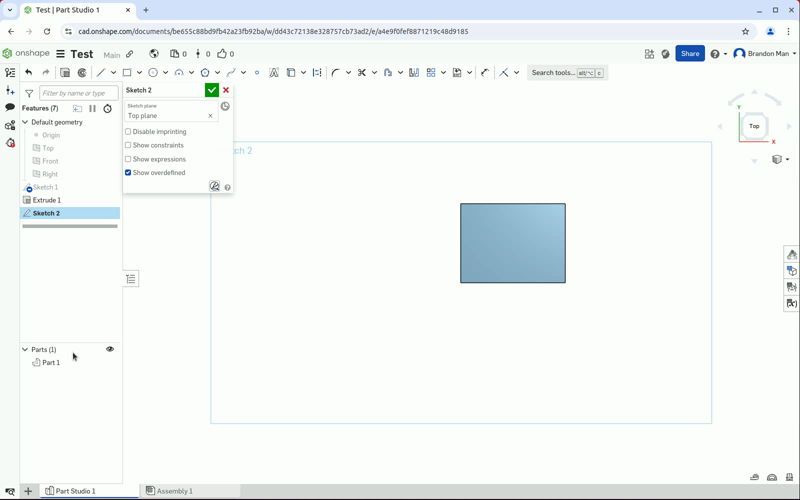
key(y)
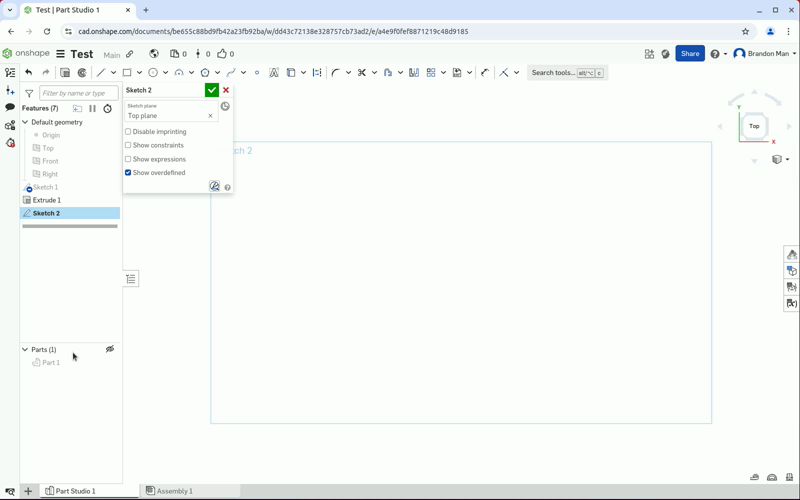
key(l)
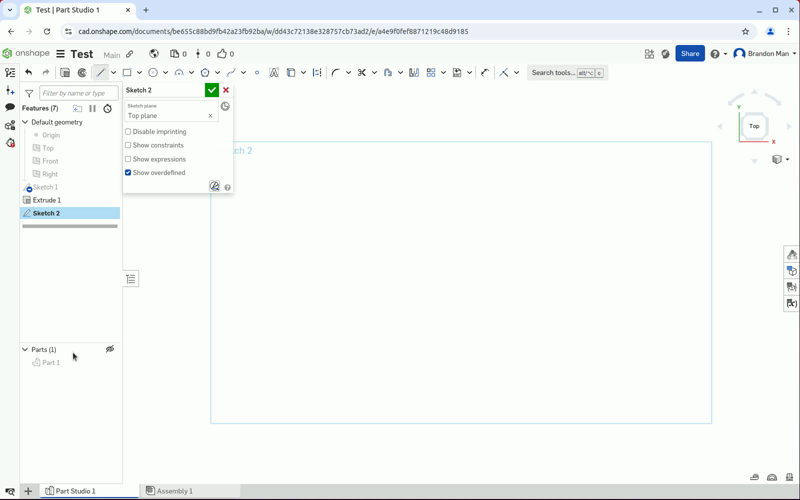
key_down(shift)
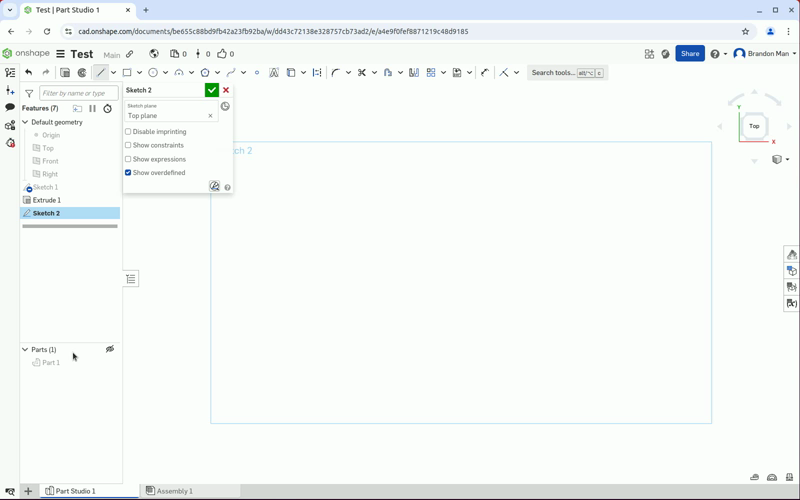
mouse_move(460, 203)
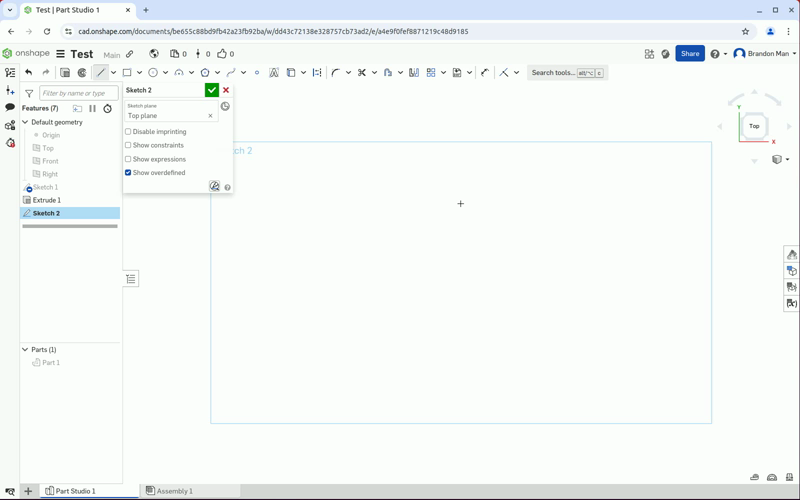
click(460, 203)
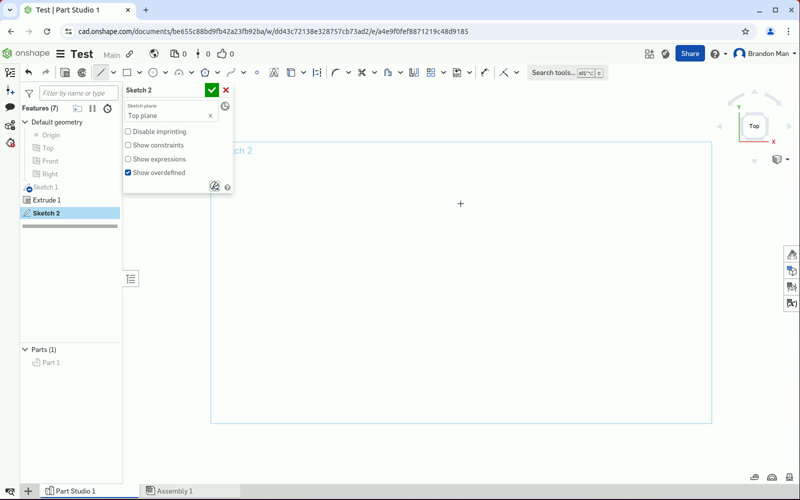
key_up(shift)
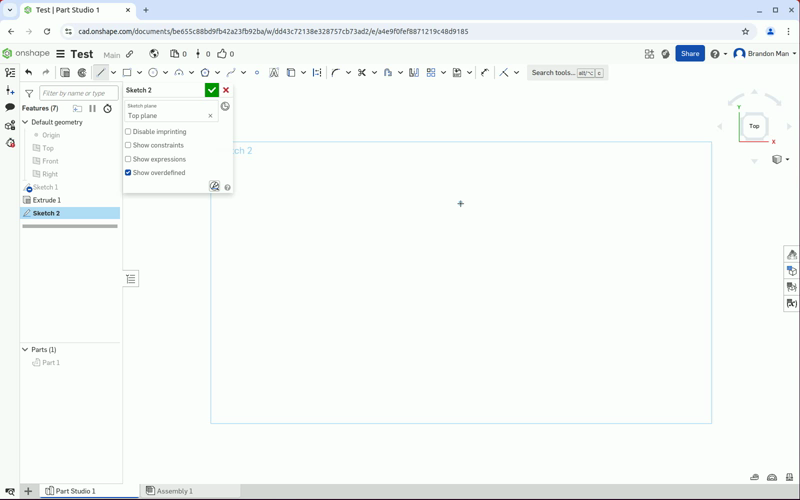
key_down(shift)
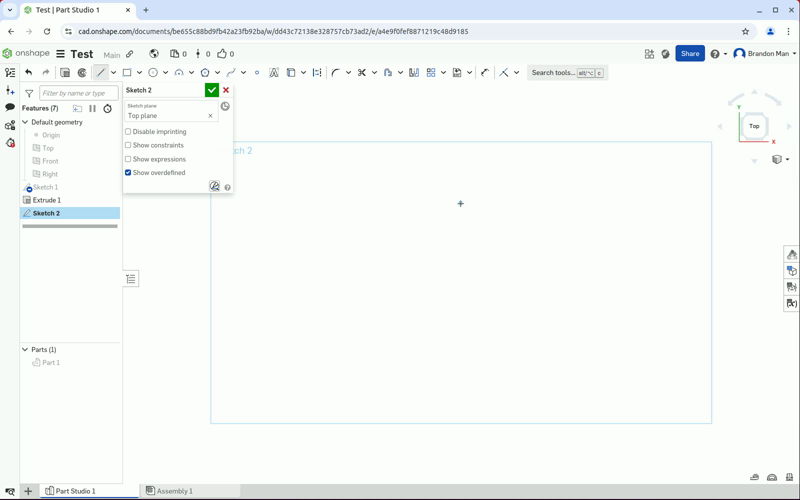
mouse_move(565, 203)
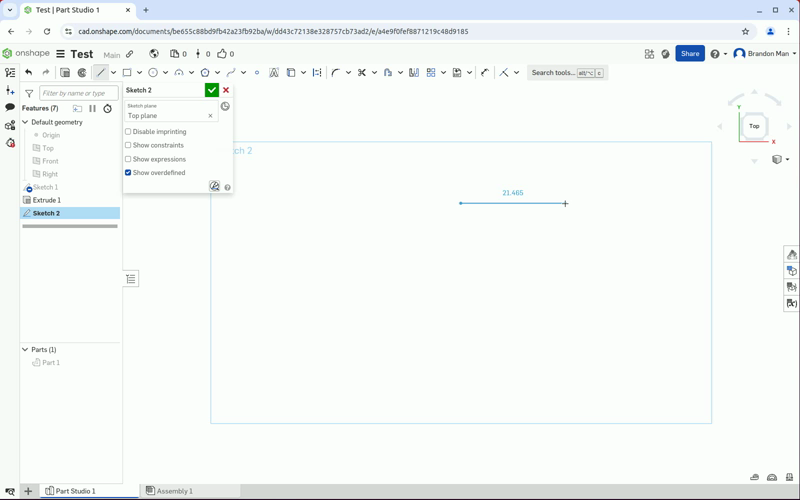
click(565, 203)
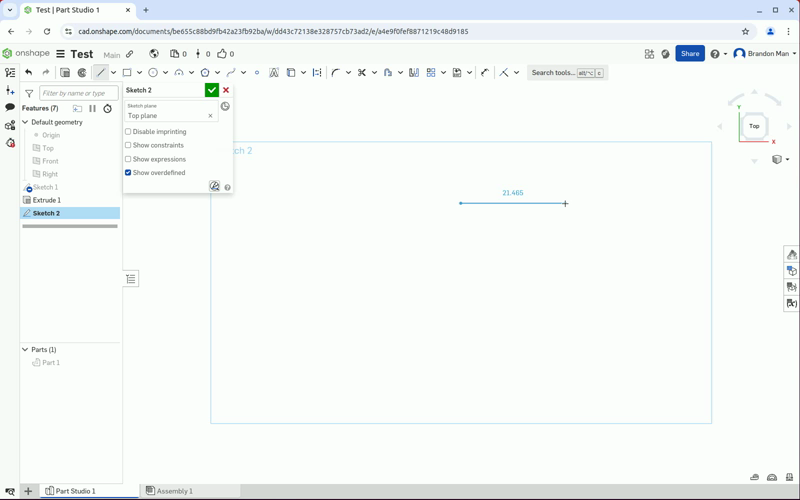
key_up(shift)
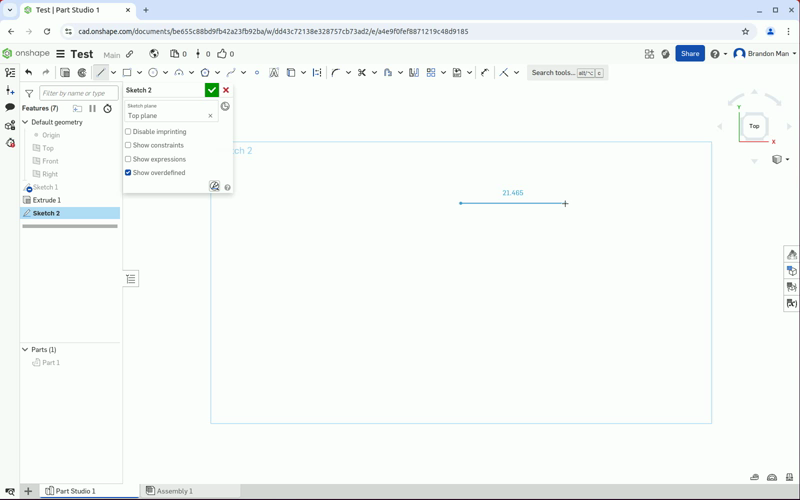
key_down(shift)
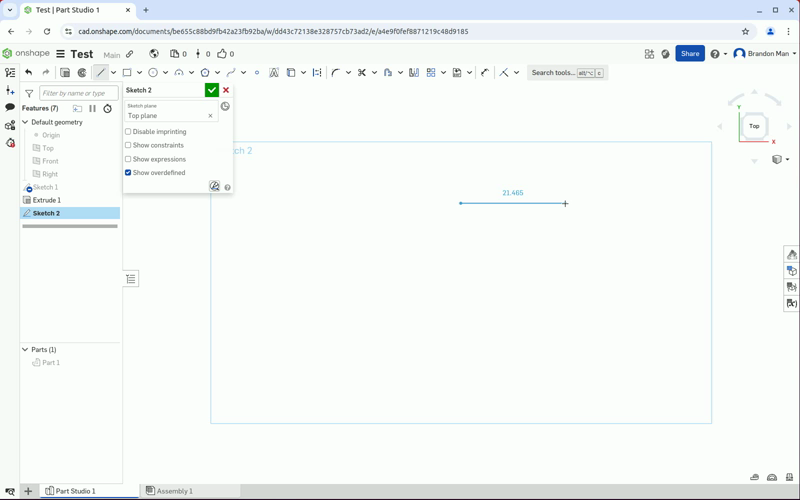
mouse_move(589, 203)
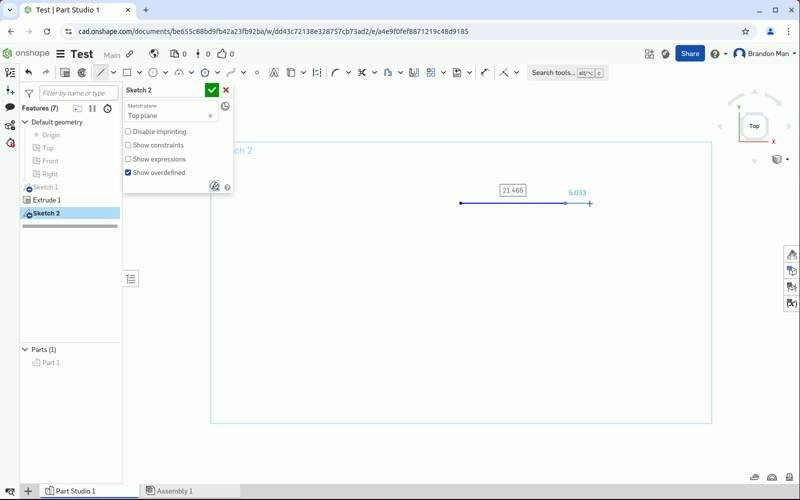
mouse_move(565, 170)
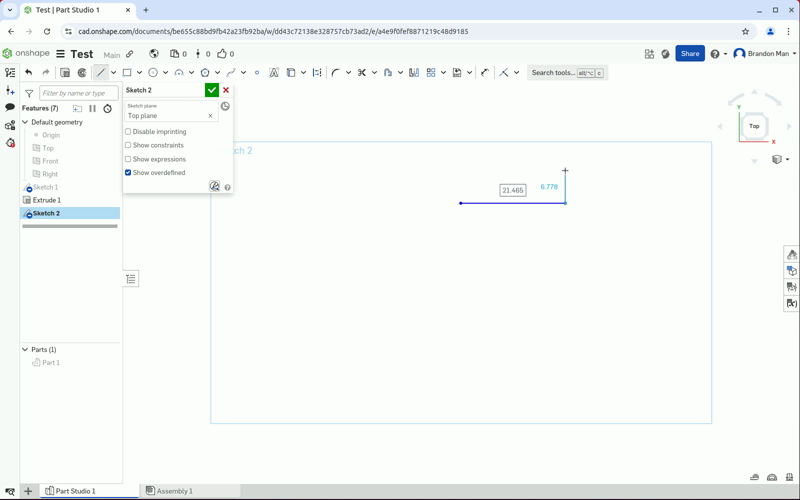
click(565, 170)
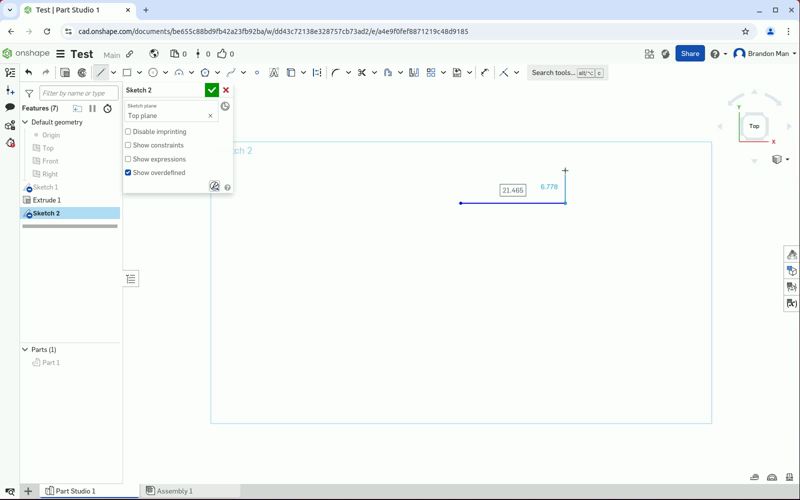
key_up(shift)
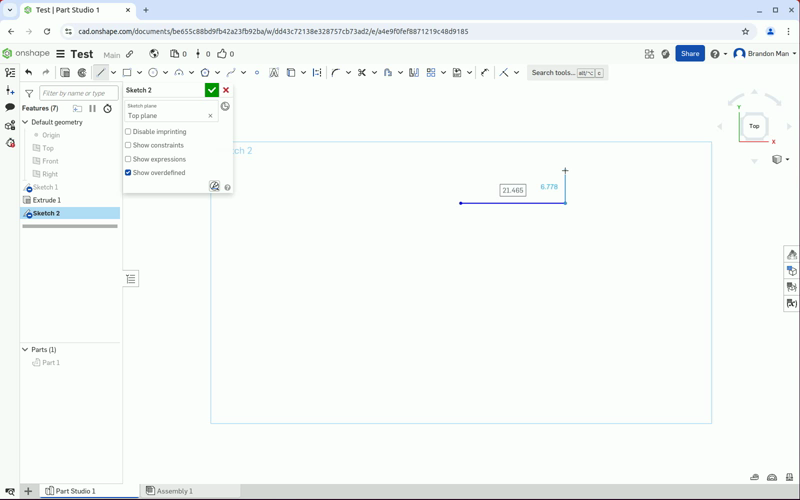
key_down(shift)
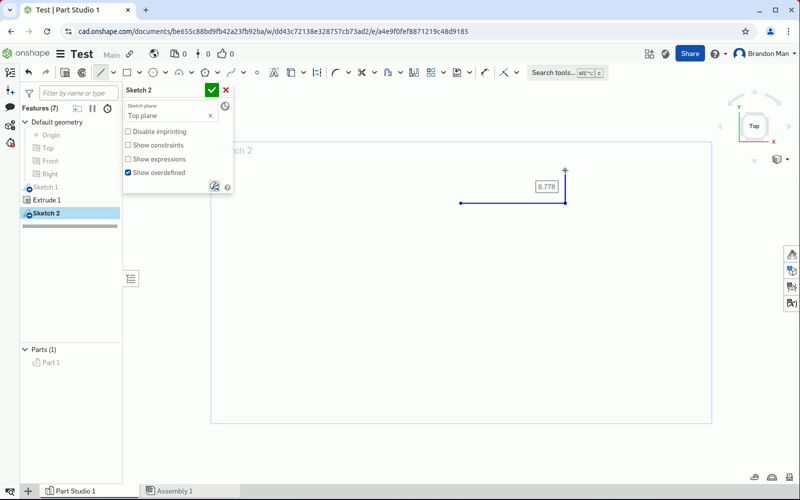
mouse_move(460, 170)
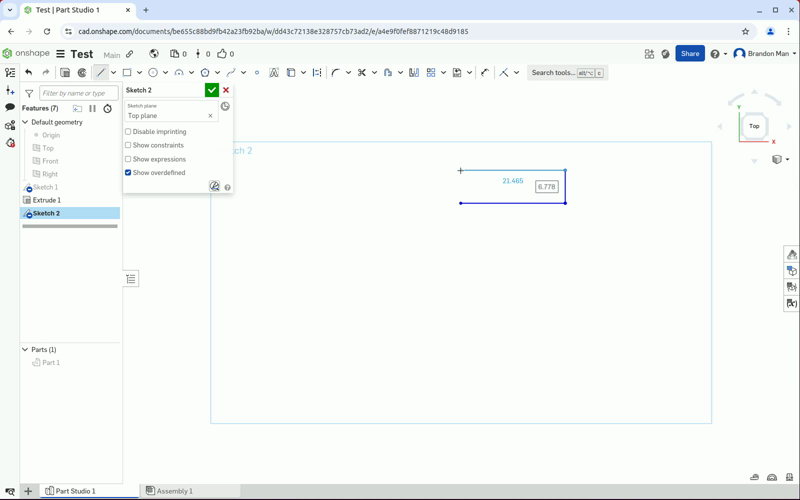
click(460, 170)
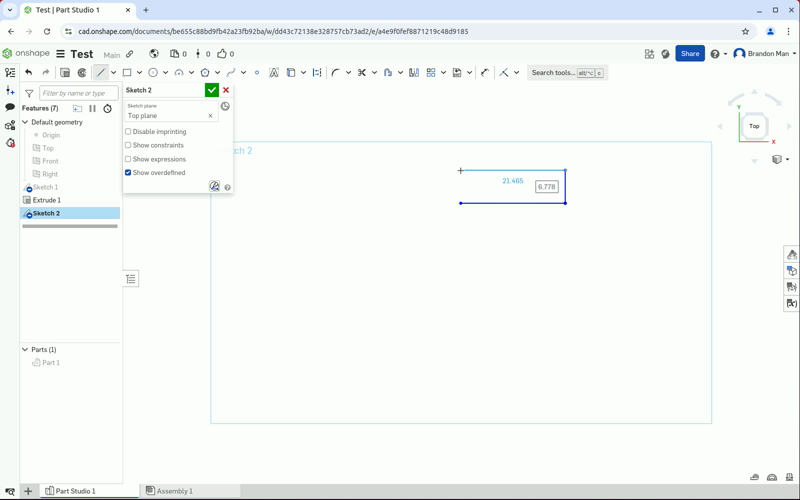
key_up(shift)
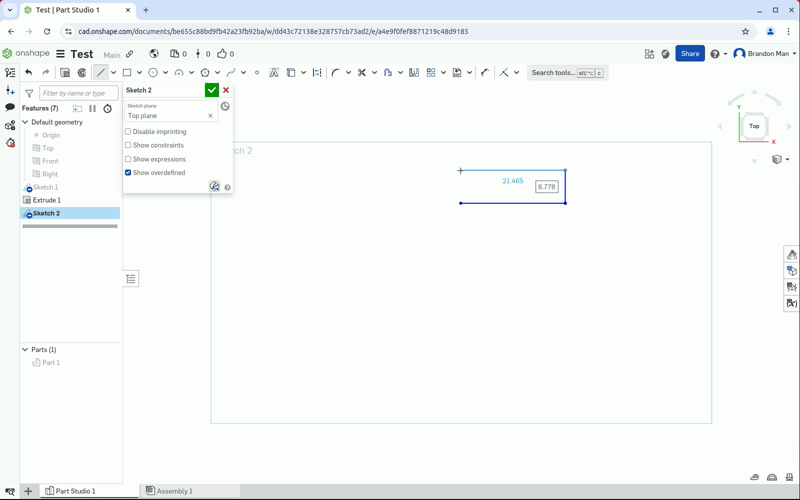
mouse_move(490, 170)
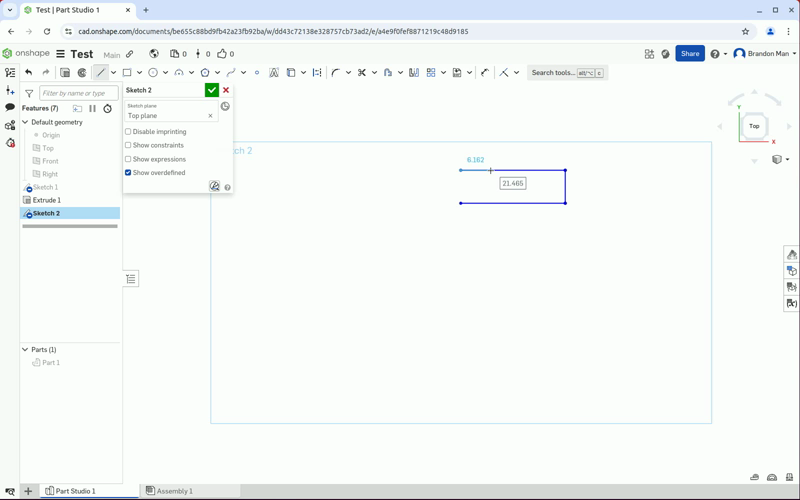
key_down(shift)
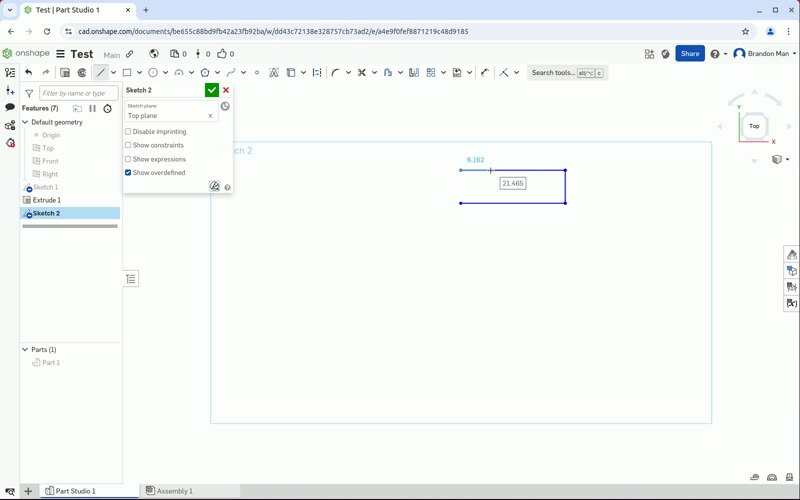
mouse_move(460, 203)
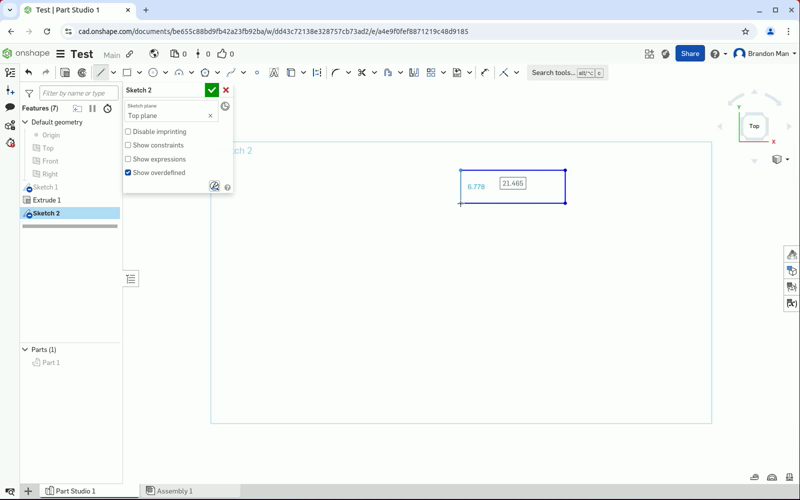
key_up(shift)
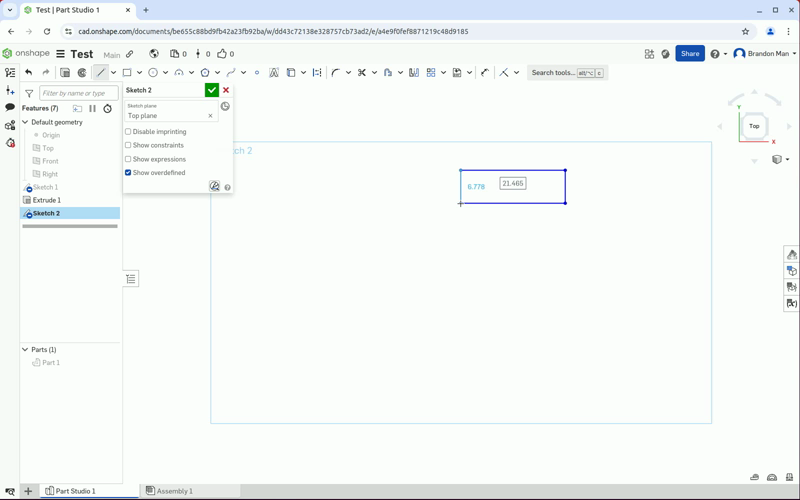
click(460, 203)
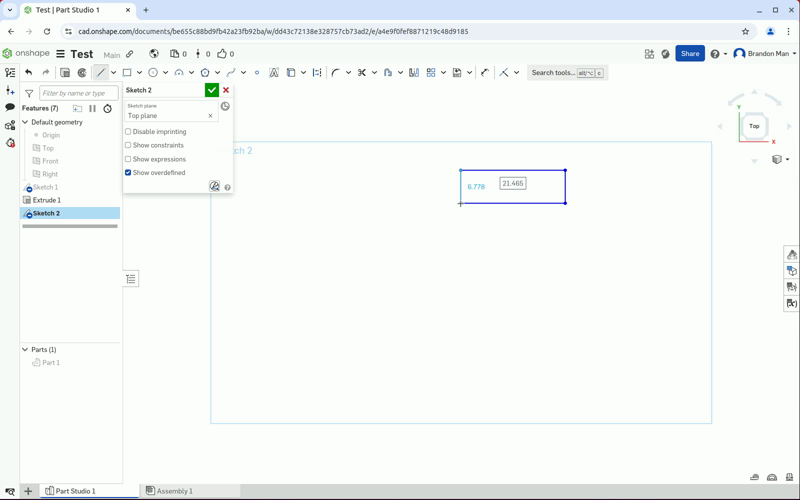
key(esc)
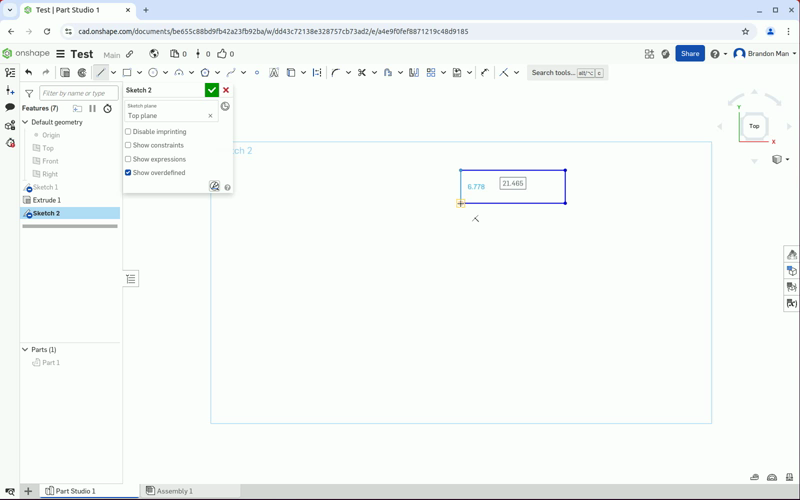
mouse_move(493, 191)
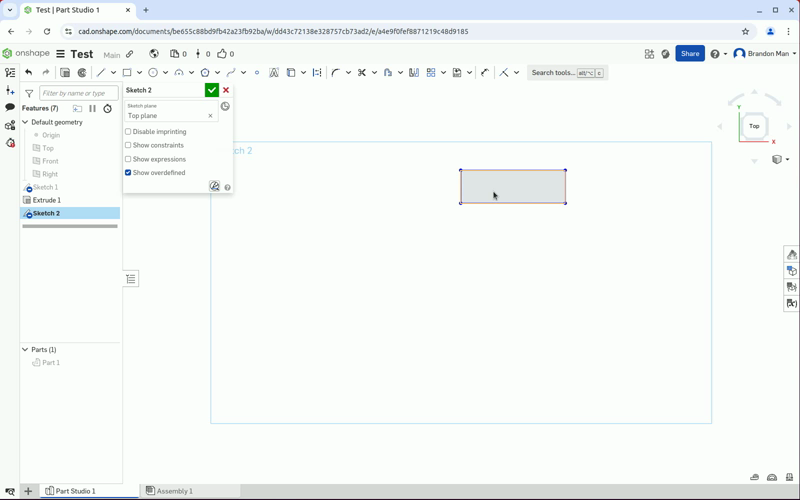
click(493, 191)
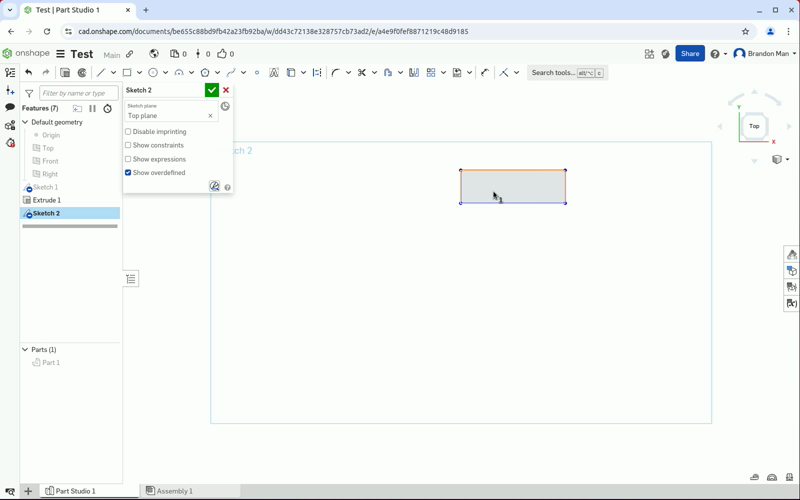
mouse_move(73, 352)
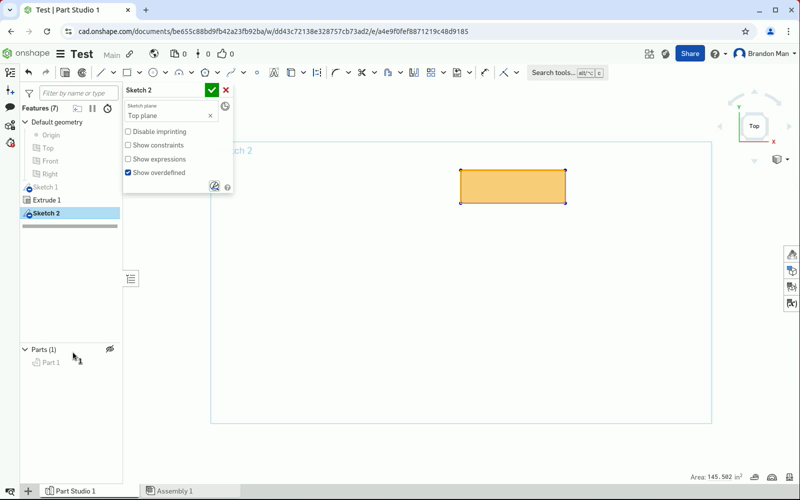
key(shift+y)
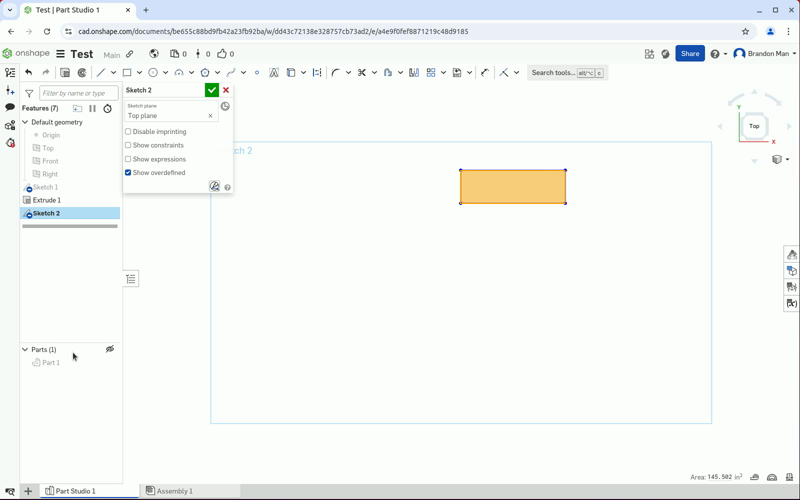
key(shift+e)
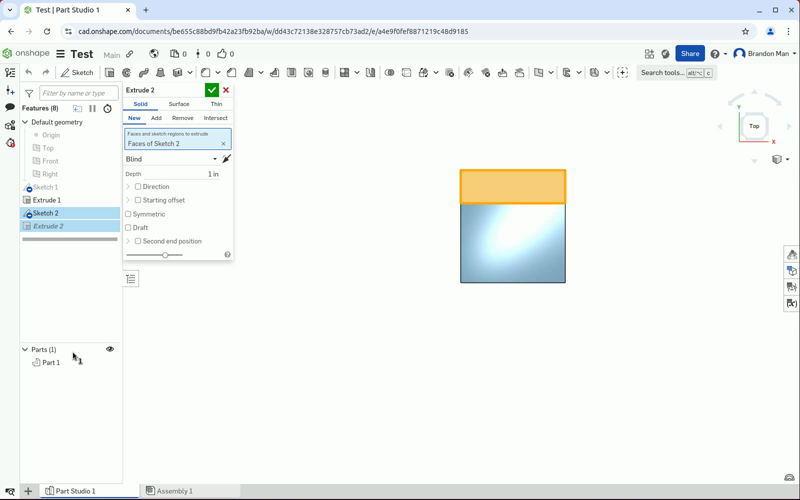
mouse_move(143, 106)
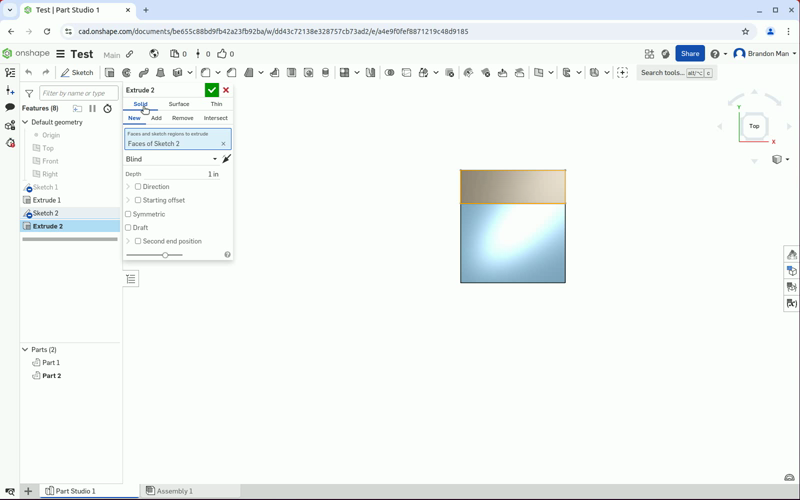
click(143, 106)
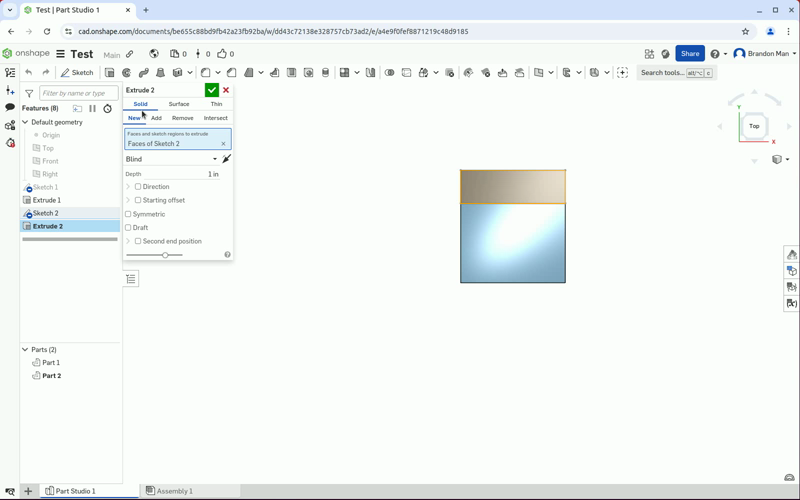
mouse_move(137, 120)
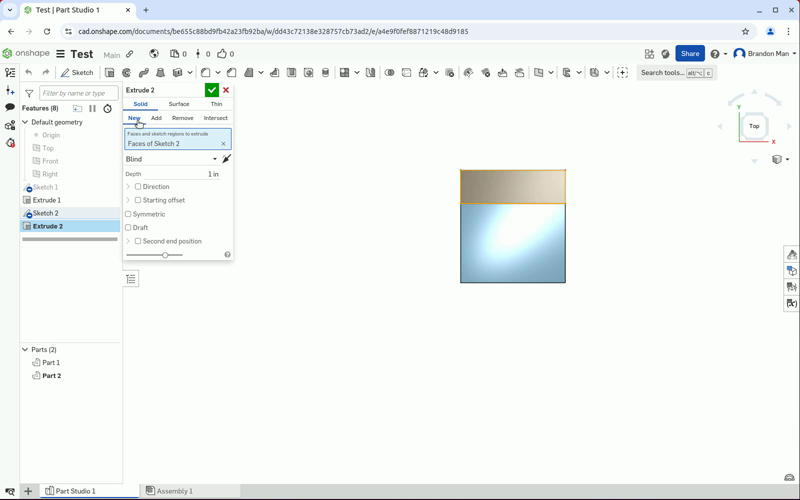
click(137, 120)
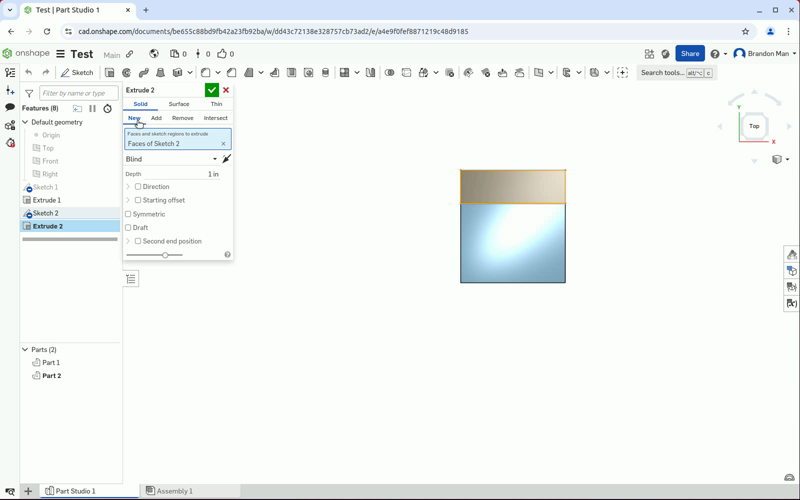
key(tab, 4)
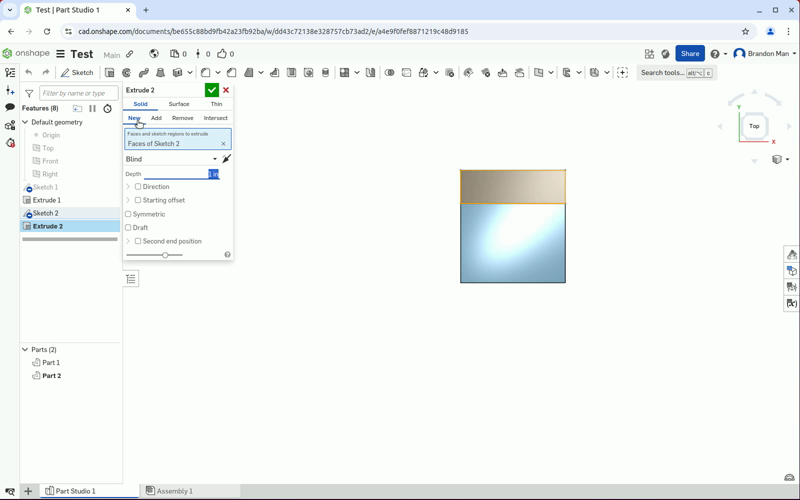
text(17.572)
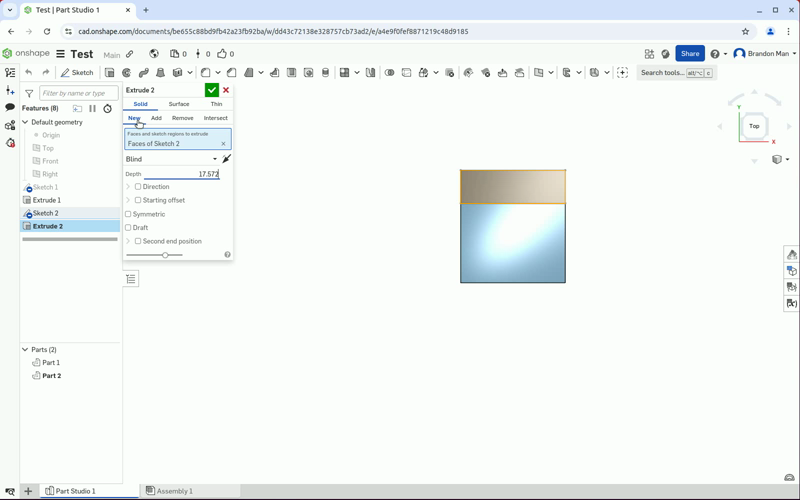
key(enter)
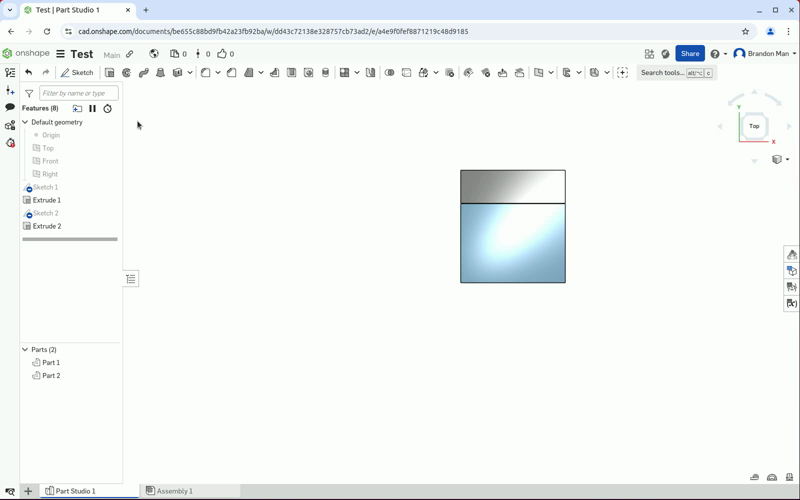
key(shift+h)
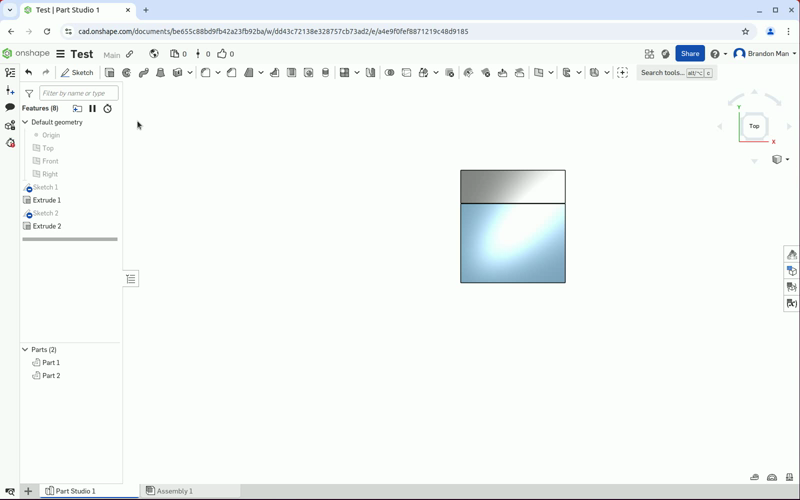
key(shift+h)
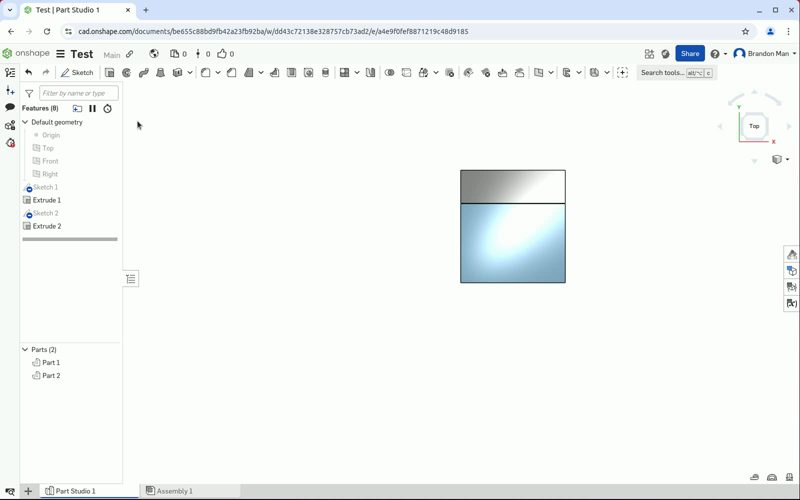
mouse_move(73, 189)
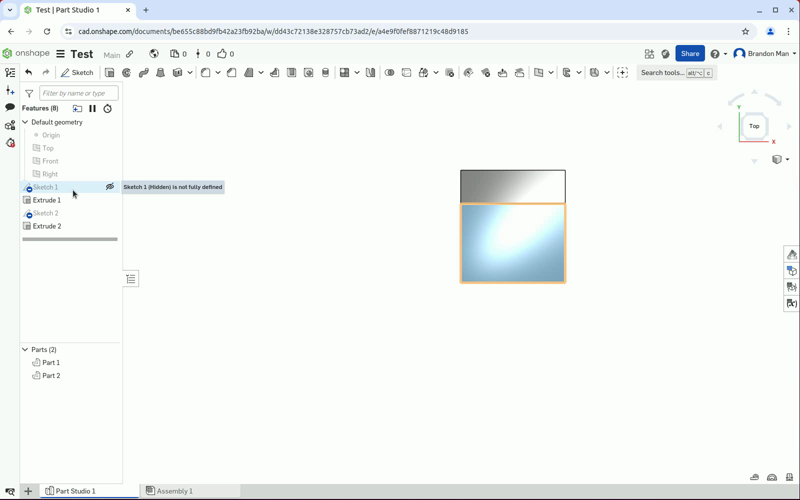
click(73, 189)
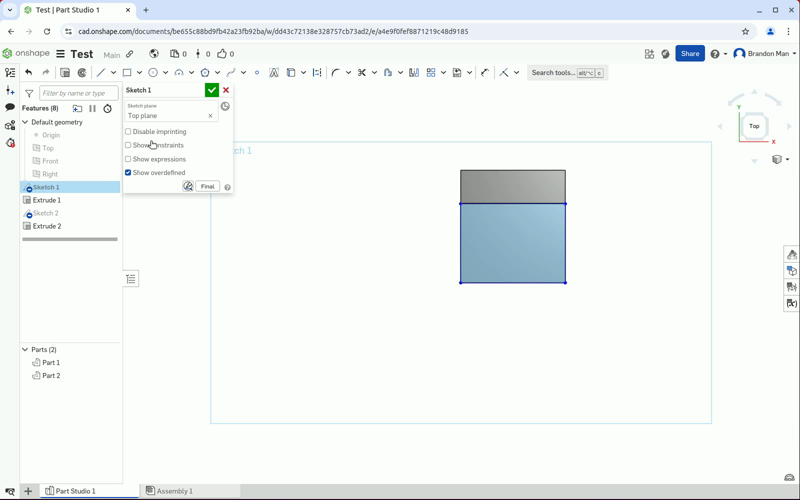
mouse_move(229, 92)
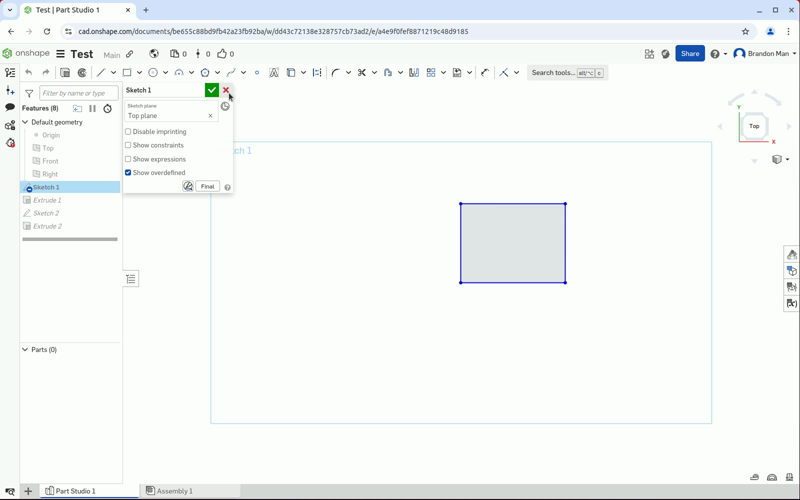
click(229, 92)
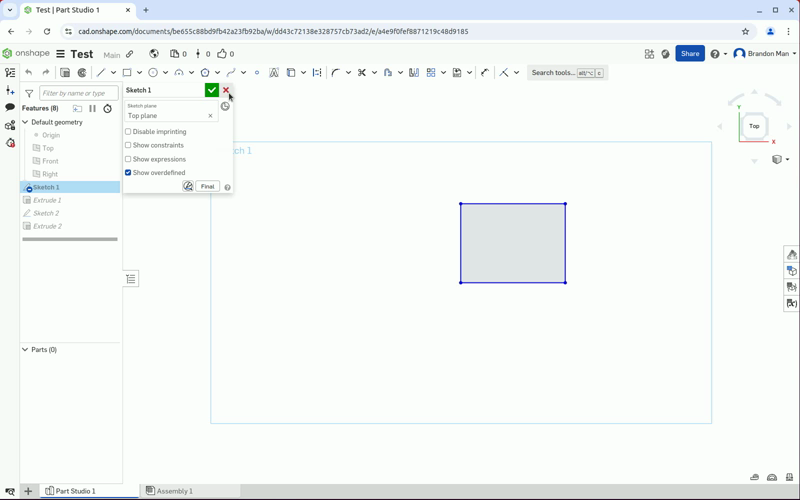
key(shift+s)
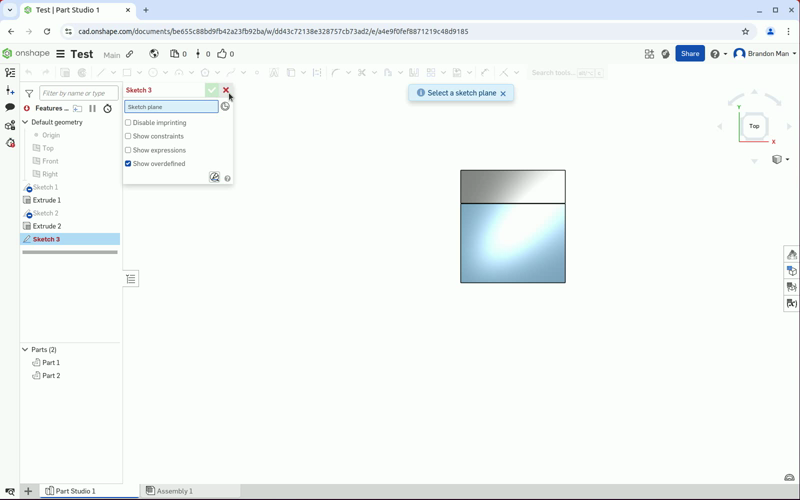
mouse_move(73, 150)
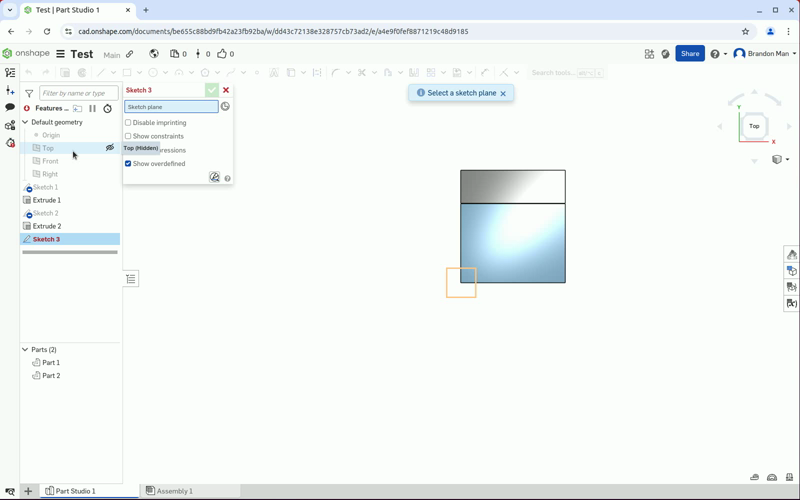
click(73, 150)
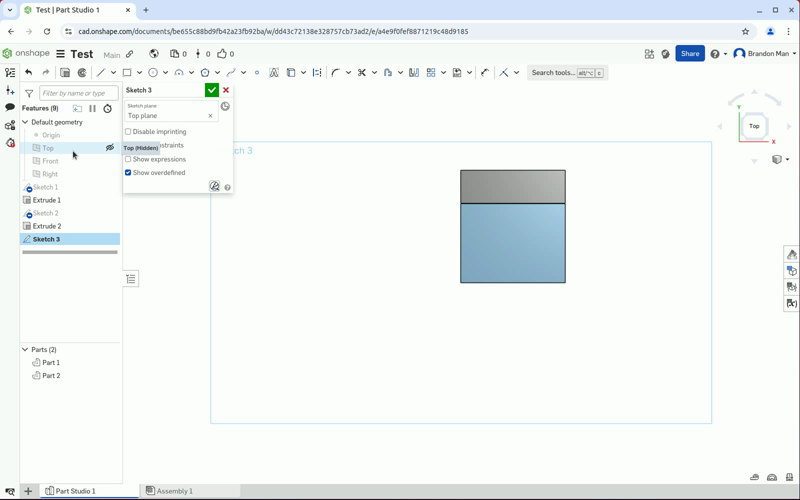
mouse_move(73, 352)
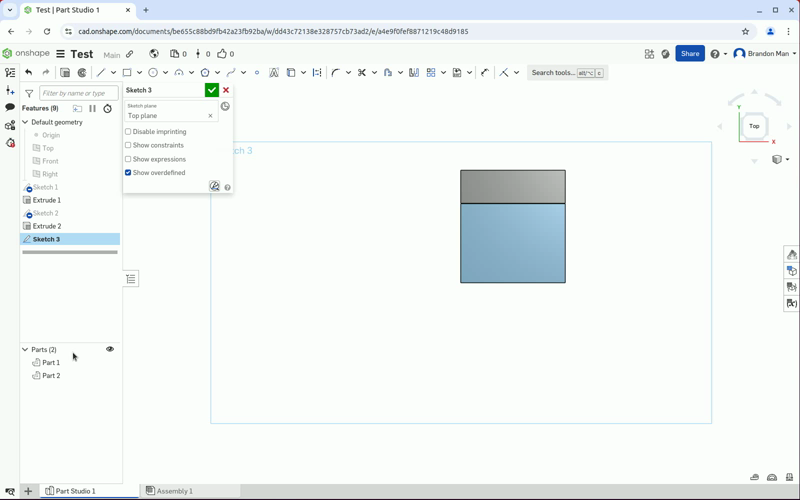
key(y)
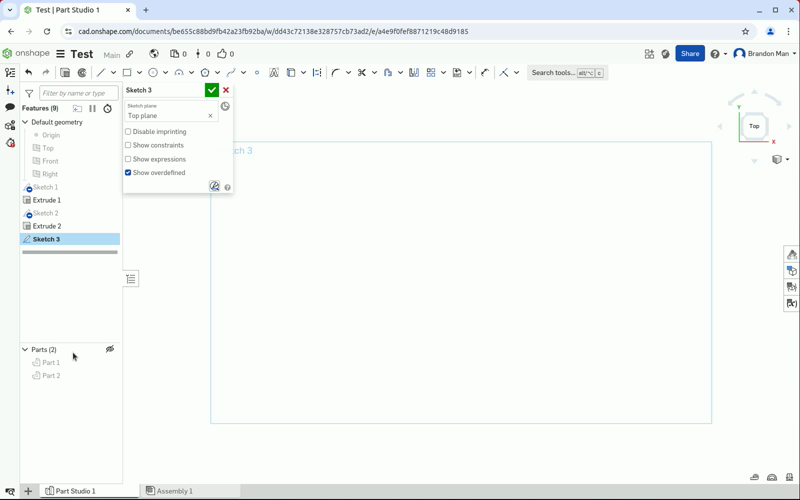
key(l)
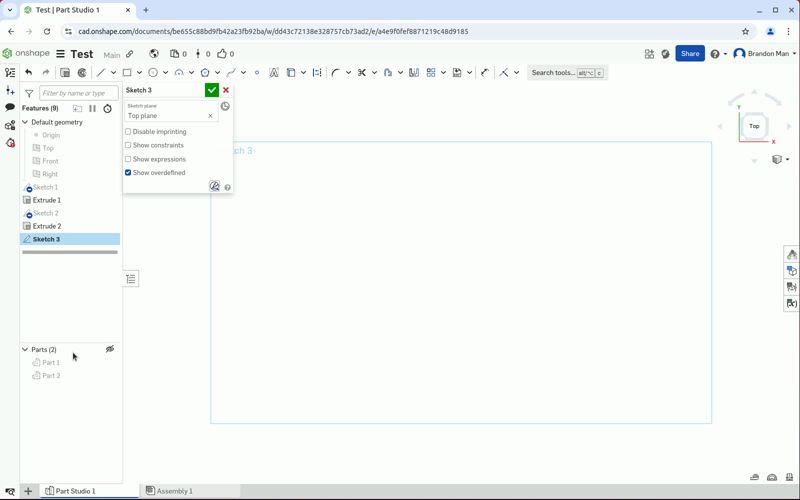
key_down(shift)
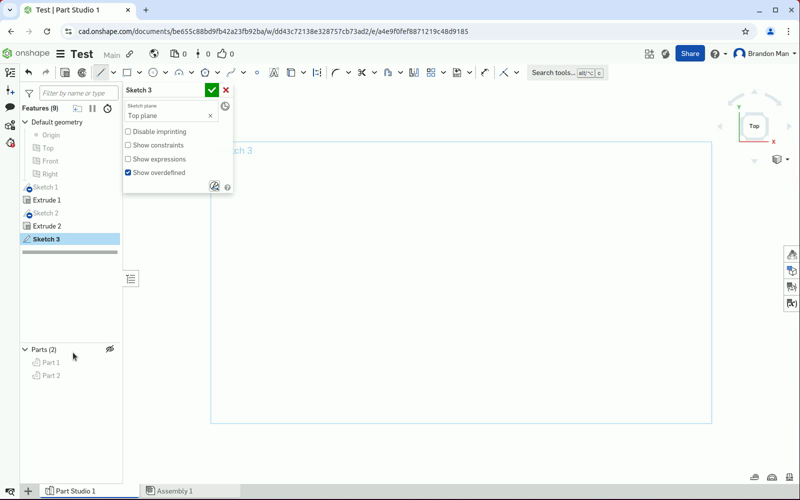
mouse_move(460, 282)
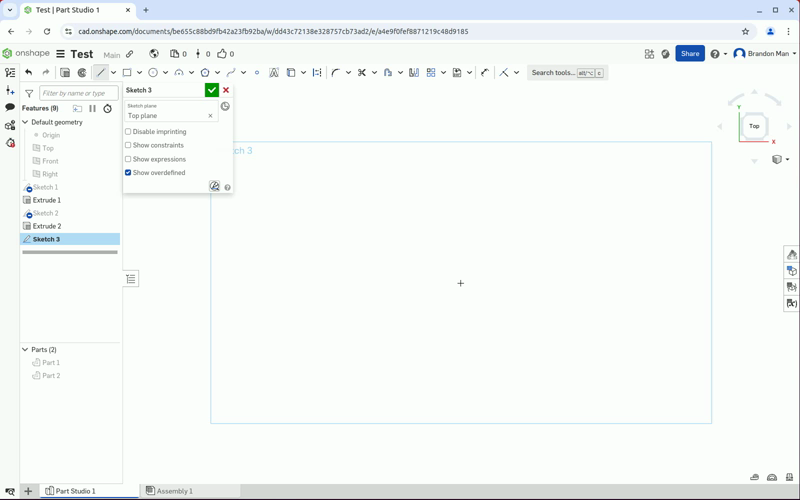
click(460, 282)
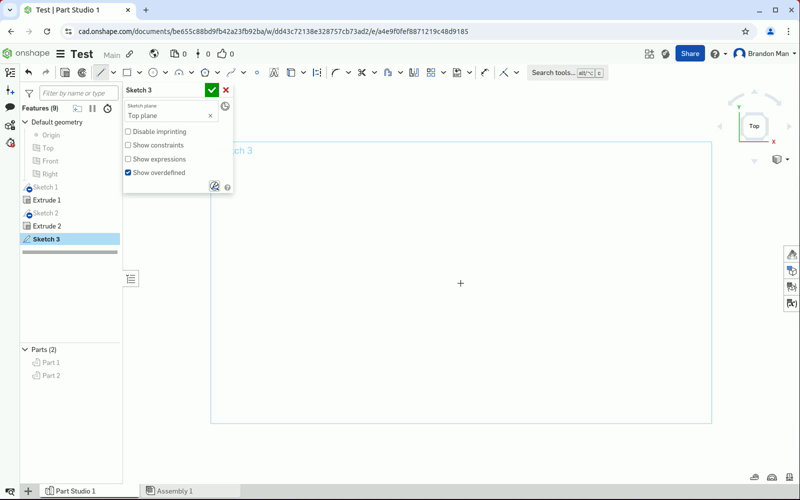
key_up(shift)
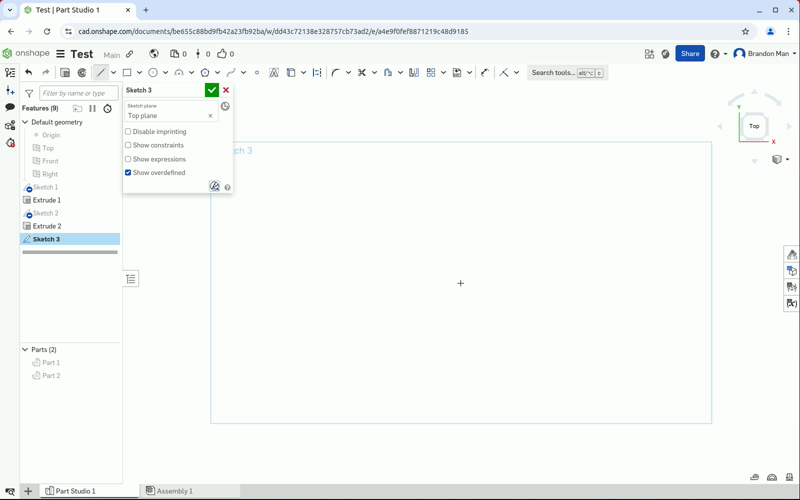
key_down(shift)
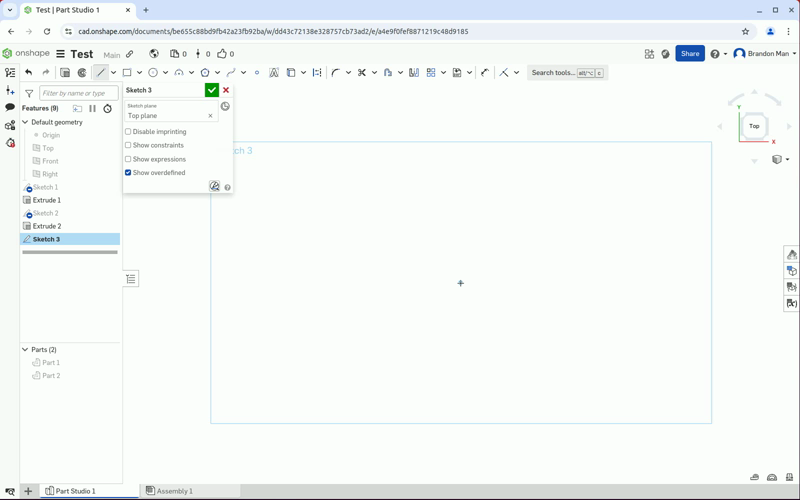
mouse_move(565, 282)
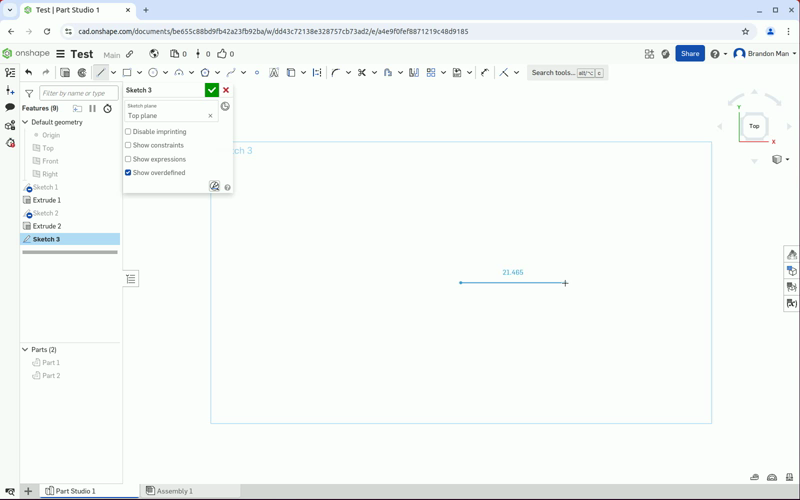
click(565, 282)
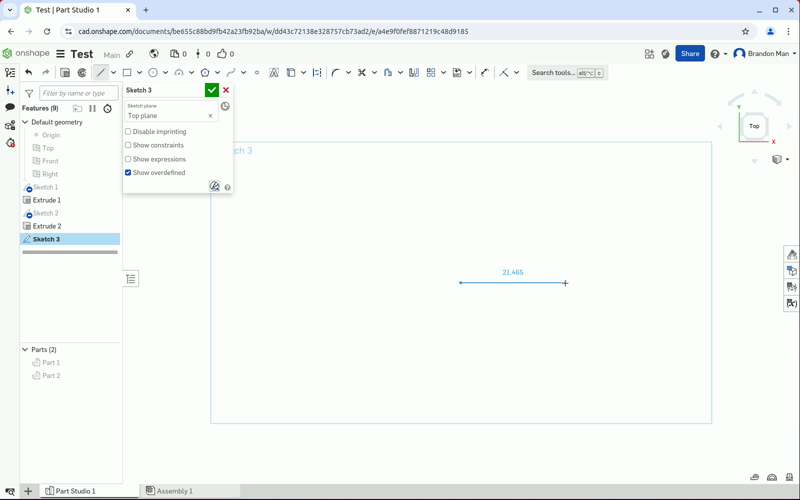
key_up(shift)
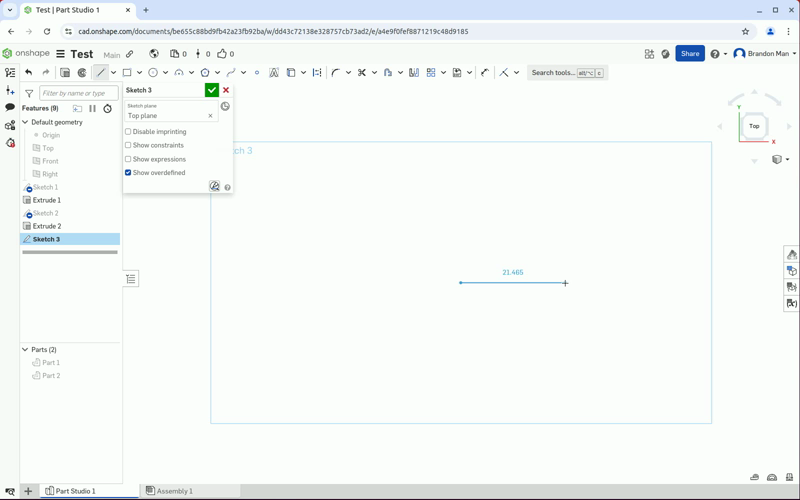
key_down(shift)
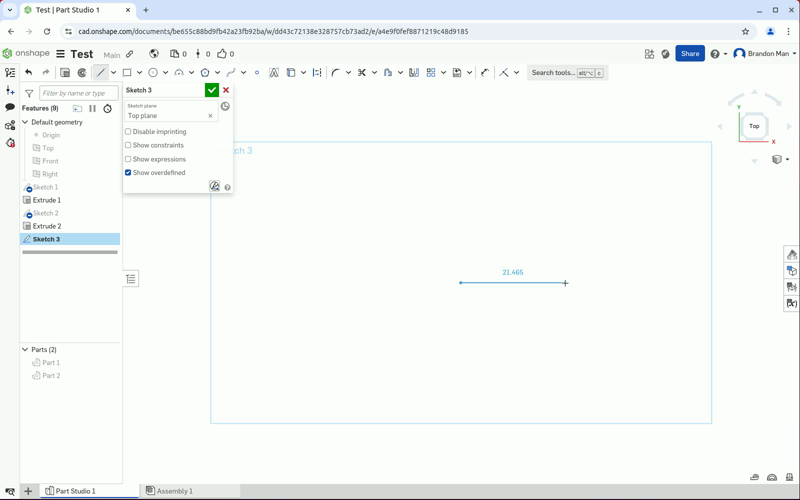
mouse_move(565, 203)
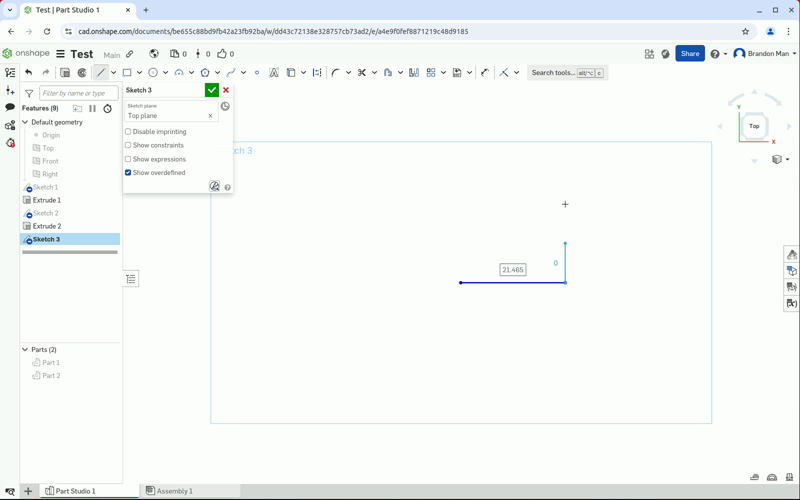
click(565, 203)
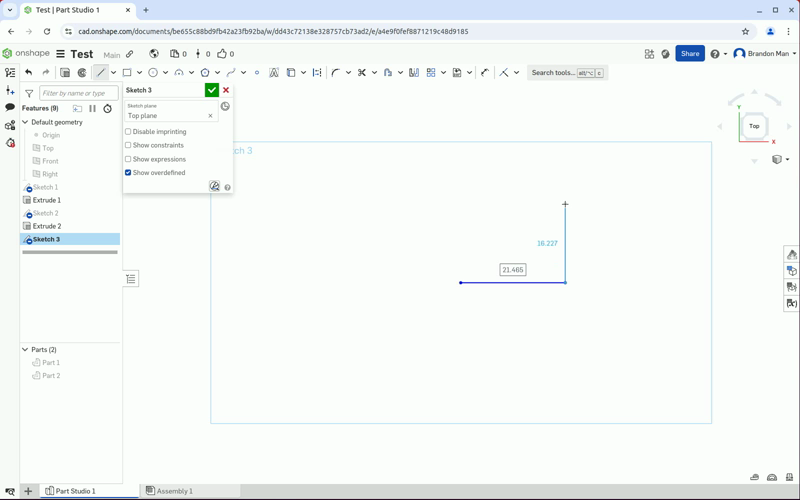
key_up(shift)
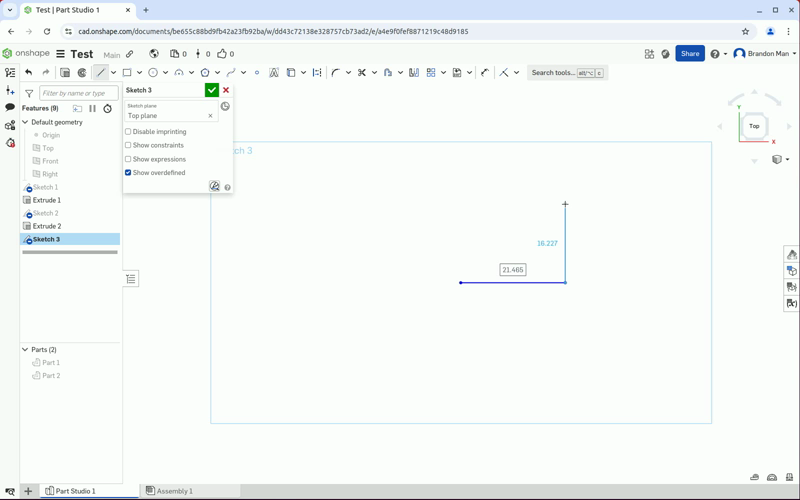
key_down(shift)
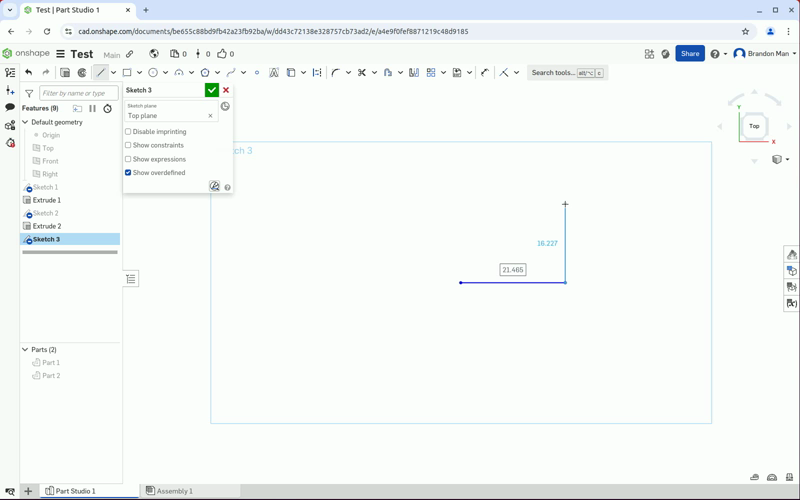
mouse_move(460, 203)
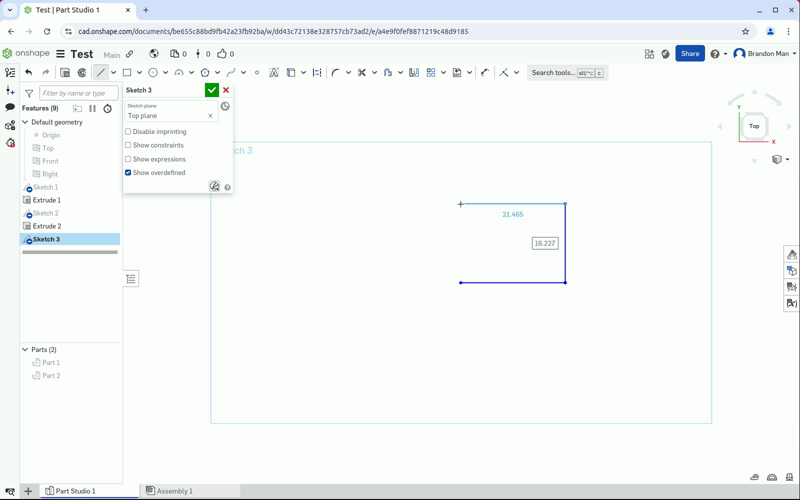
click(460, 203)
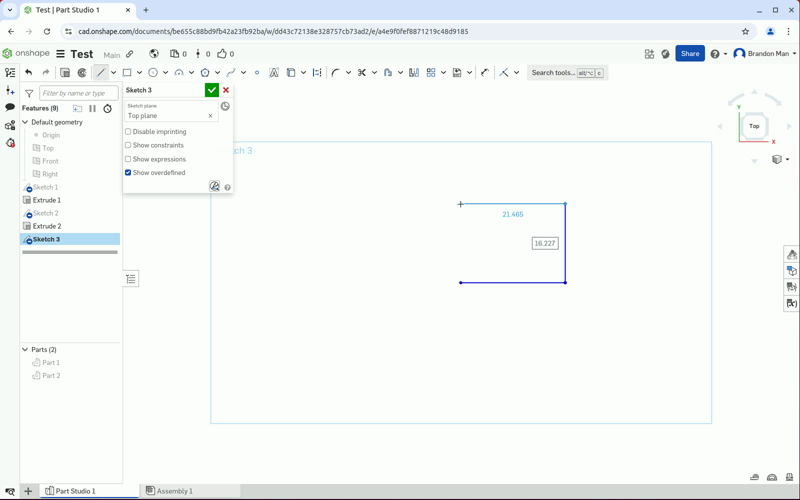
key_up(shift)
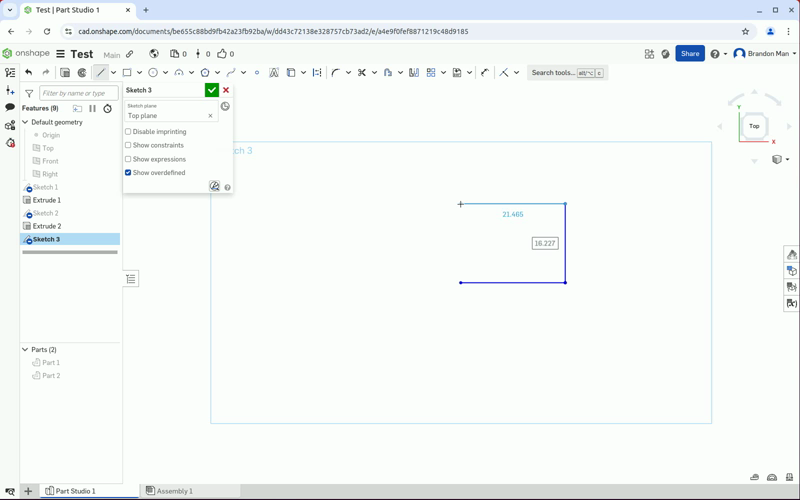
key_down(shift)
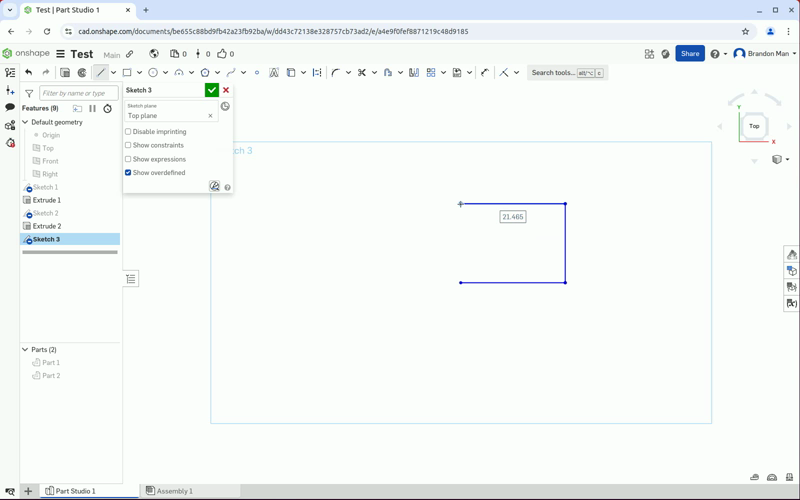
mouse_move(460, 282)
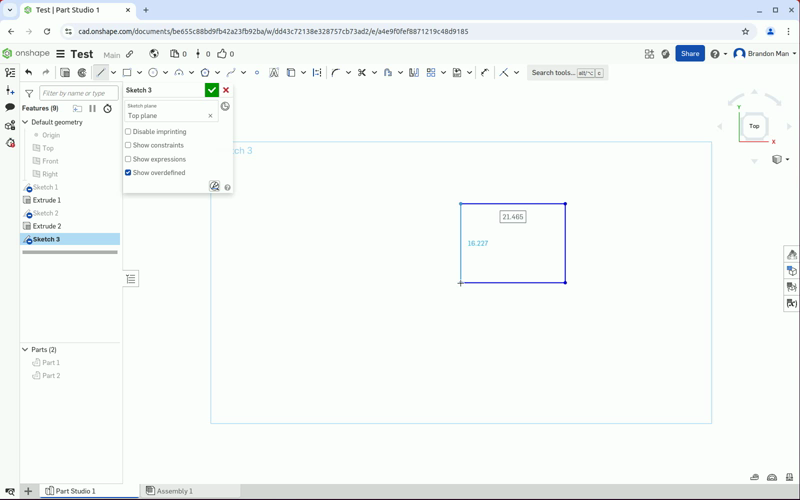
key_up(shift)
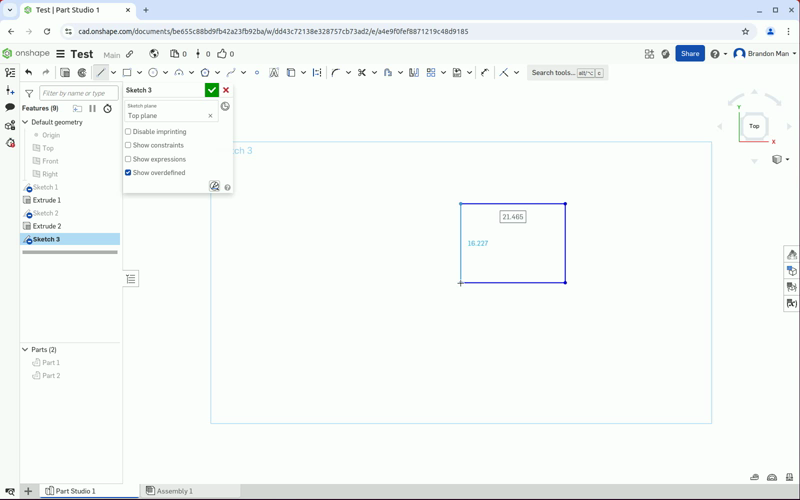
click(460, 282)
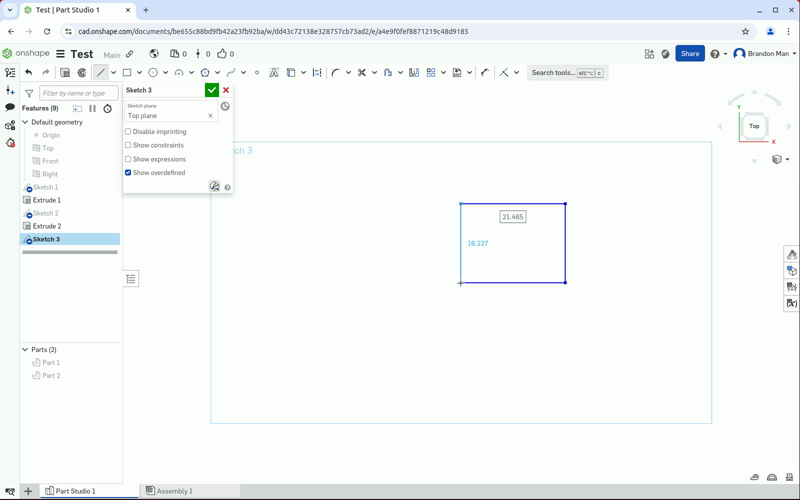
key(esc)
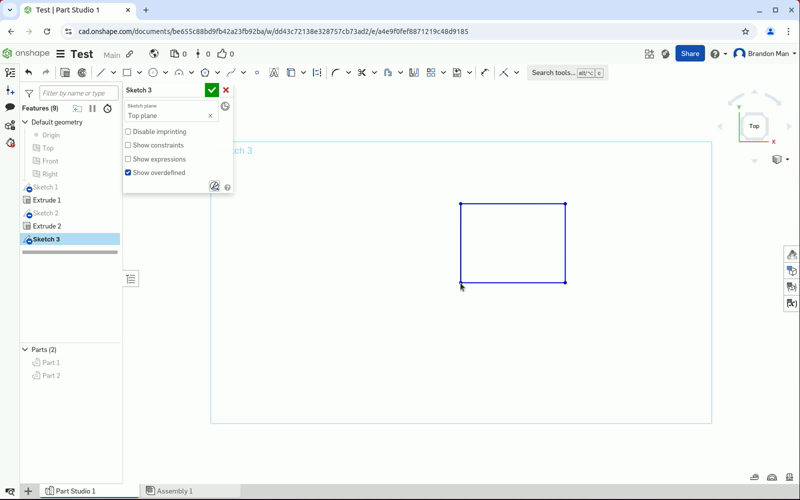
mouse_move(477, 269)
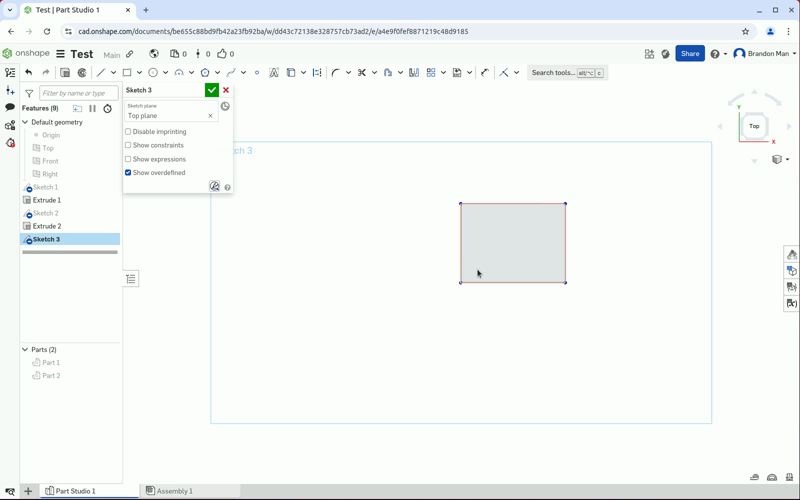
click(477, 269)
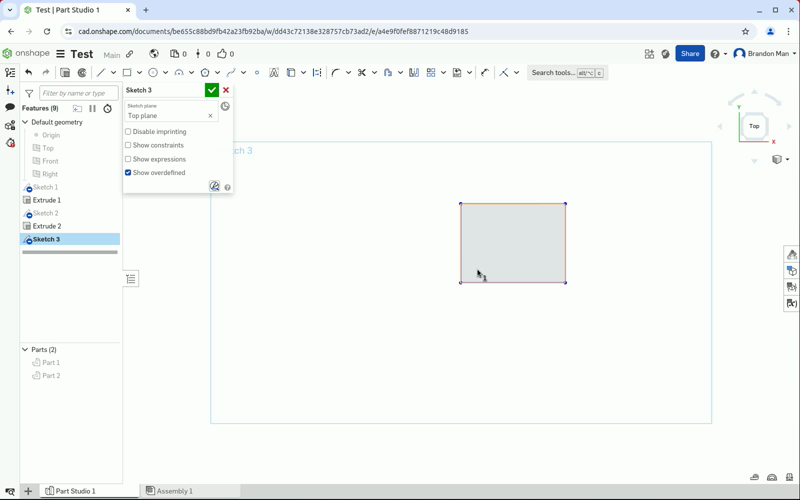
mouse_move(73, 352)
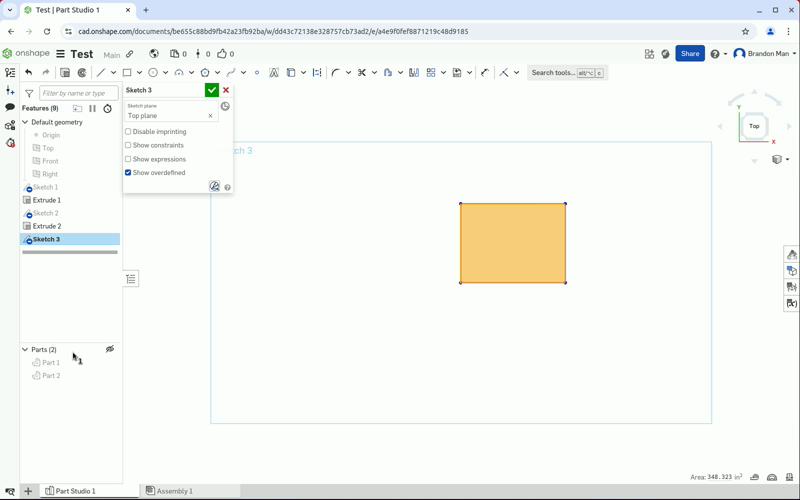
key(shift+y)
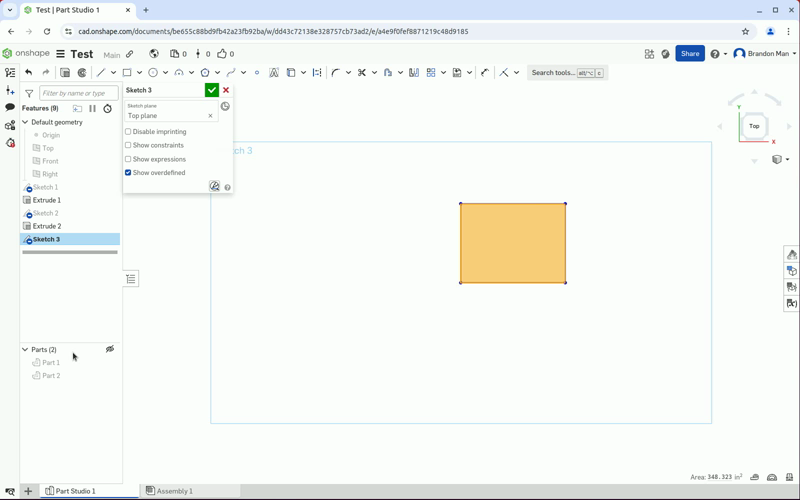
key(shift+e)
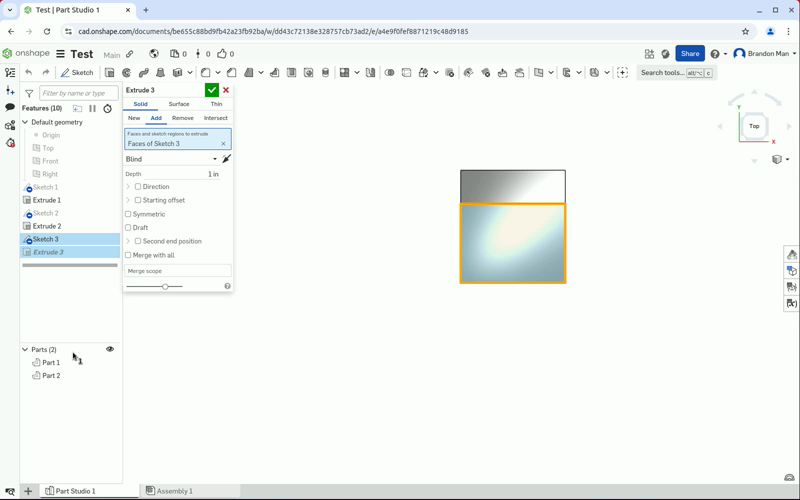
mouse_move(143, 106)
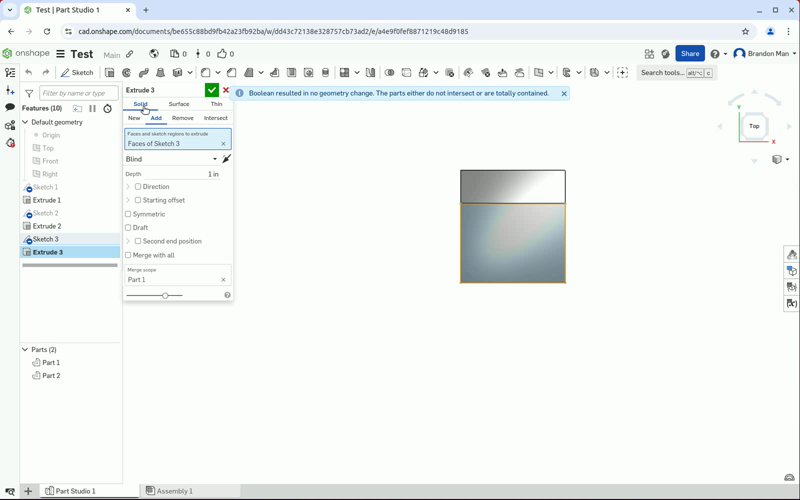
click(143, 106)
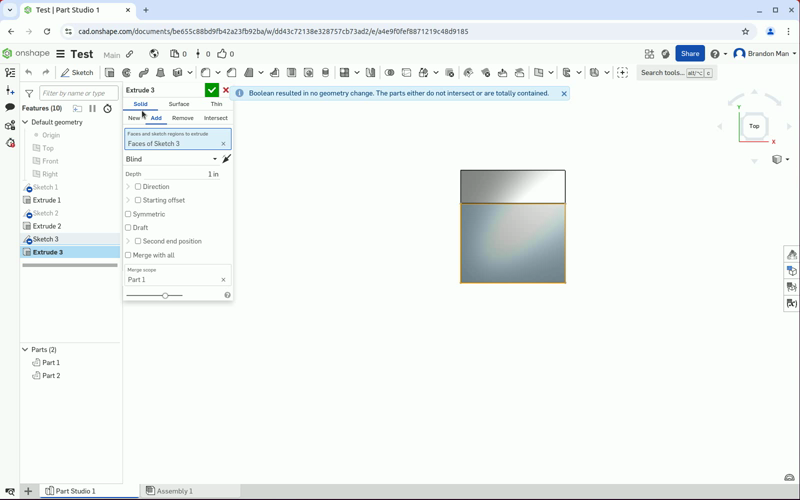
mouse_move(137, 120)
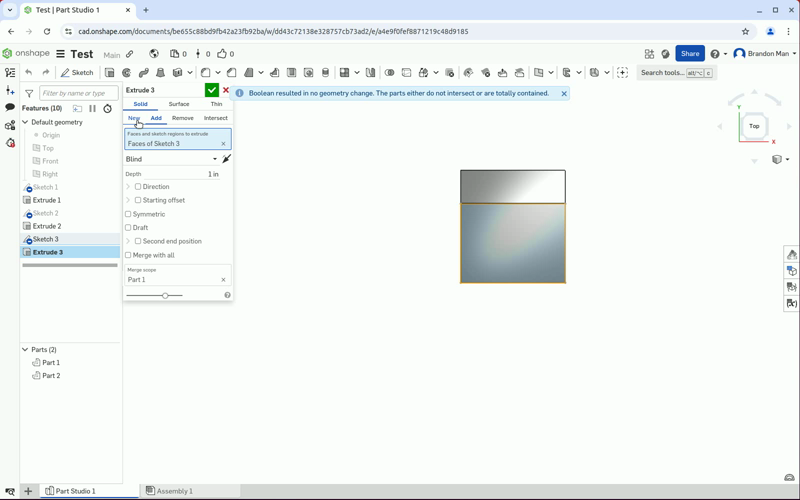
click(137, 120)
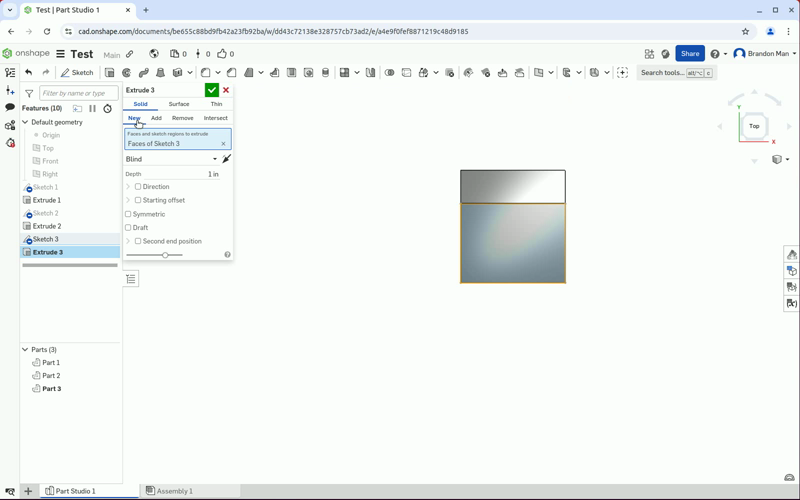
key(tab, 4)
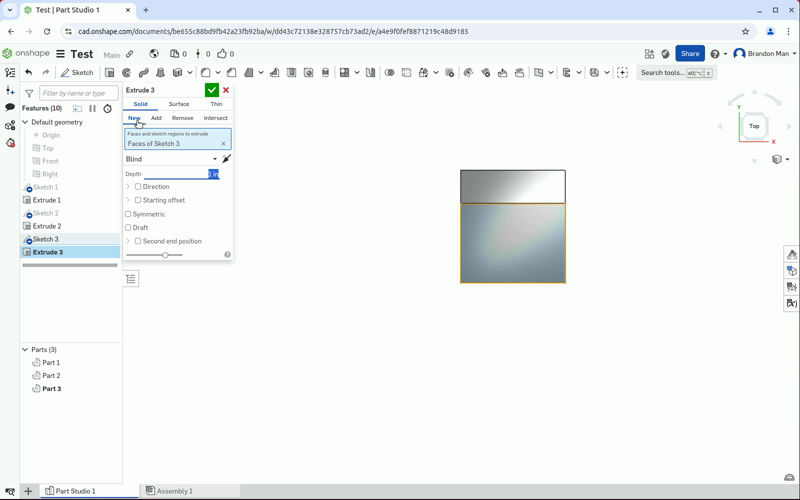
text(17.572)
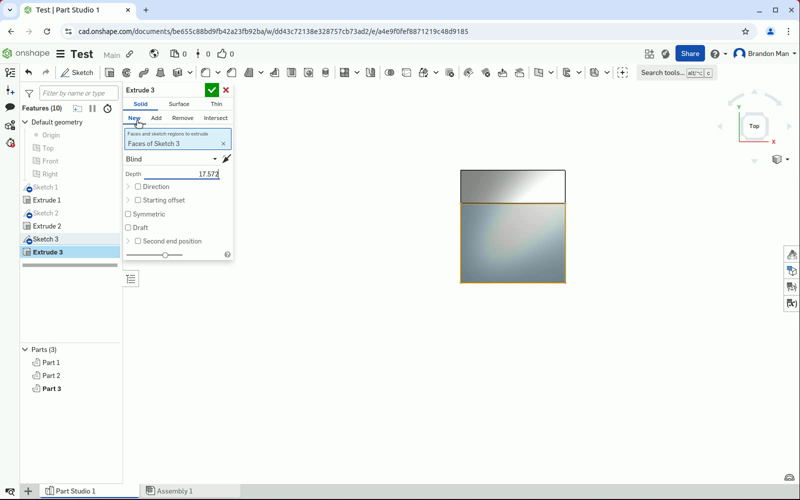
key(enter)
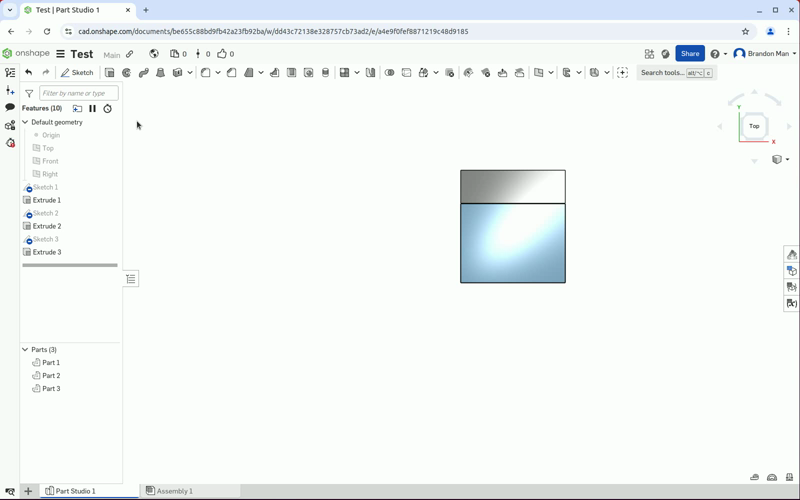
key(shift+h)
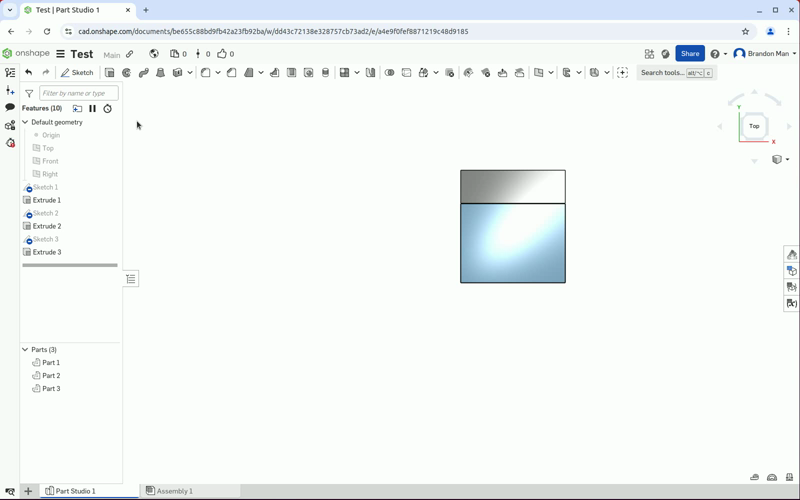
key(shift+h)
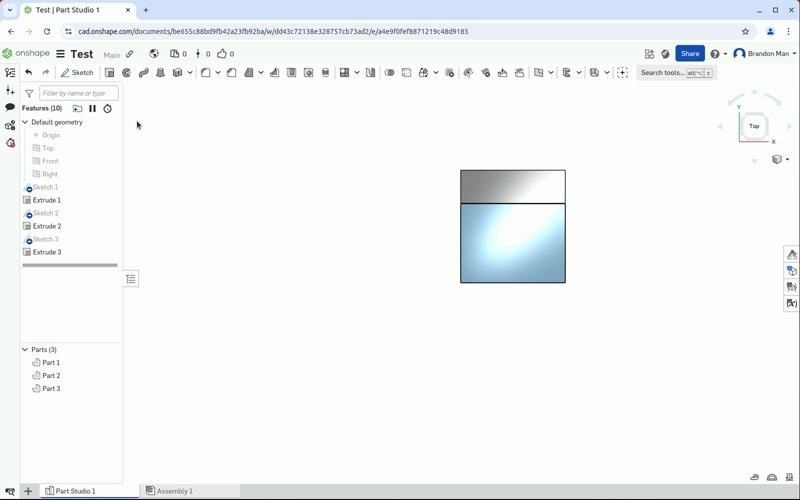
mouse_move(73, 189)
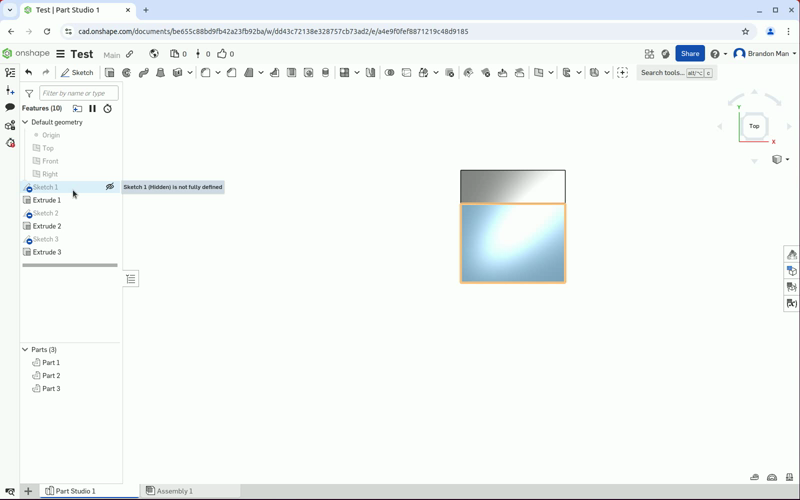
click(73, 189)
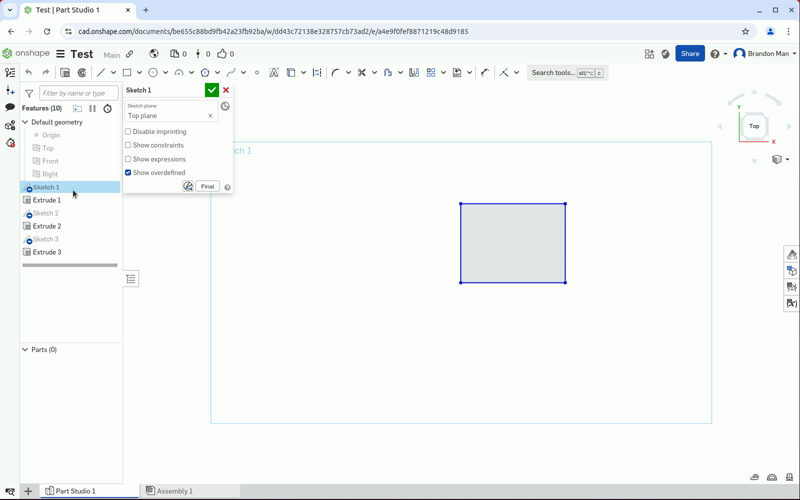
mouse_move(229, 92)
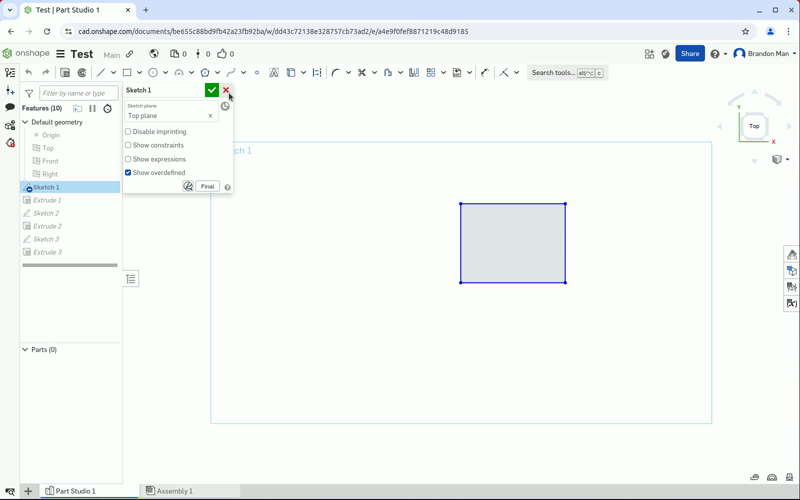
click(229, 92)
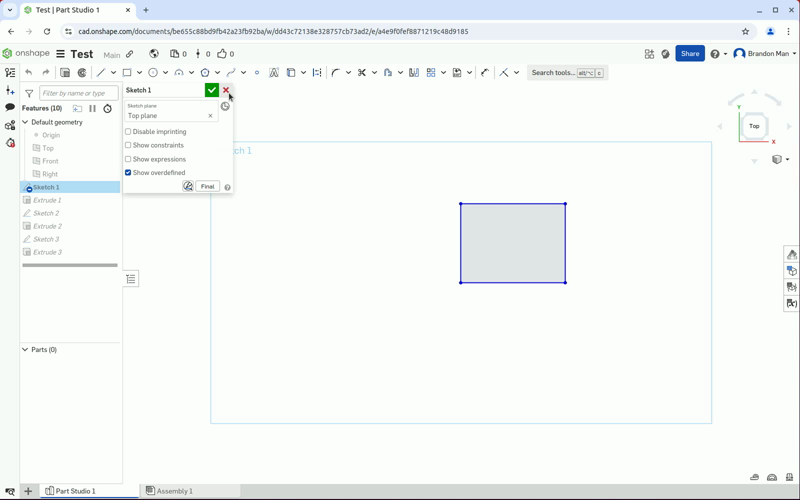
key(shift+s)
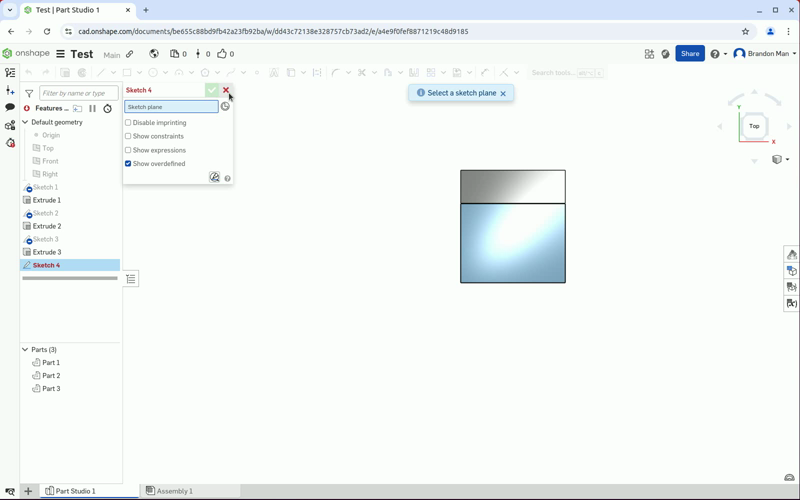
mouse_move(73, 150)
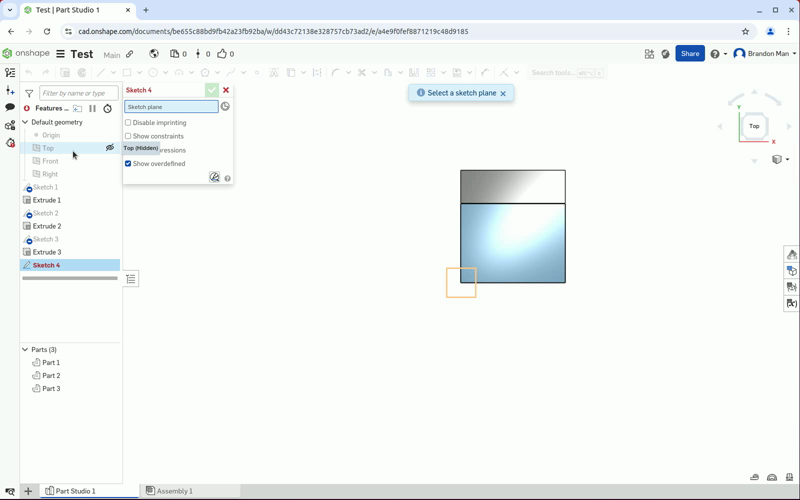
click(73, 150)
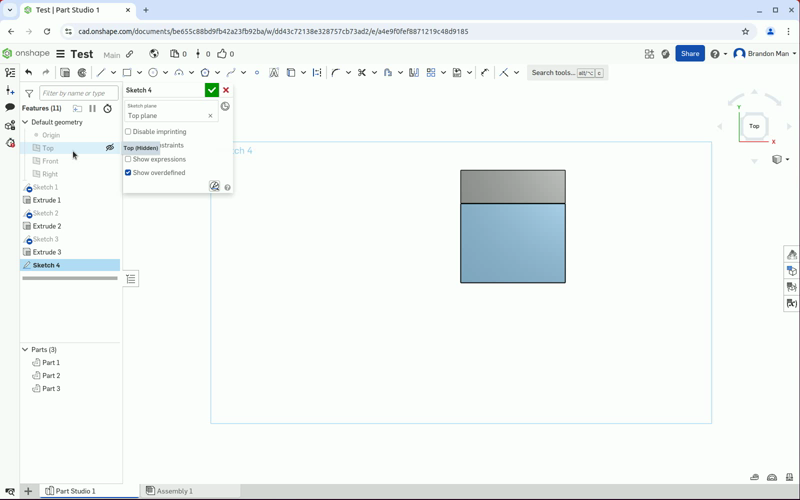
mouse_move(73, 352)
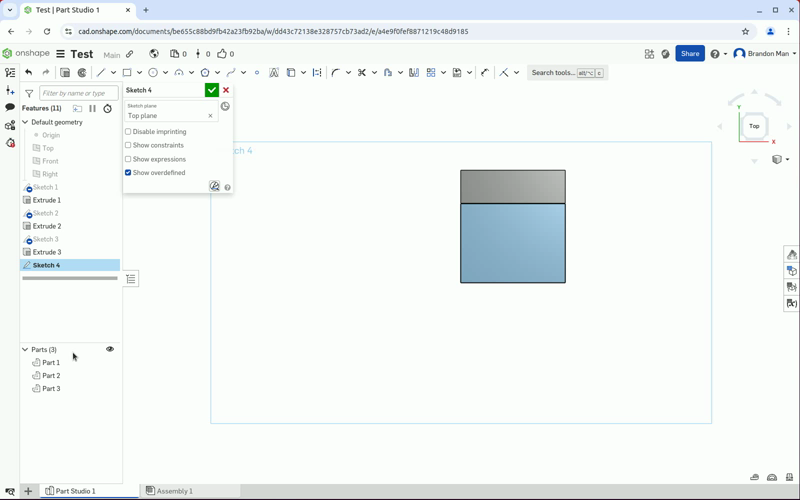
key(y)
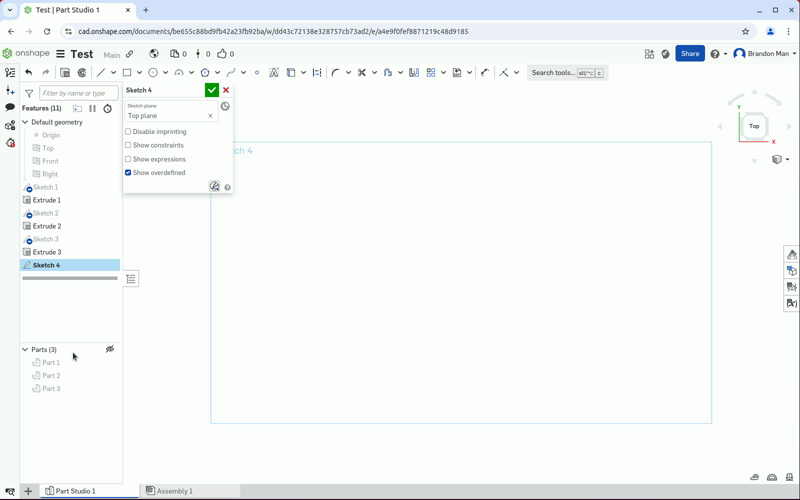
key(l)
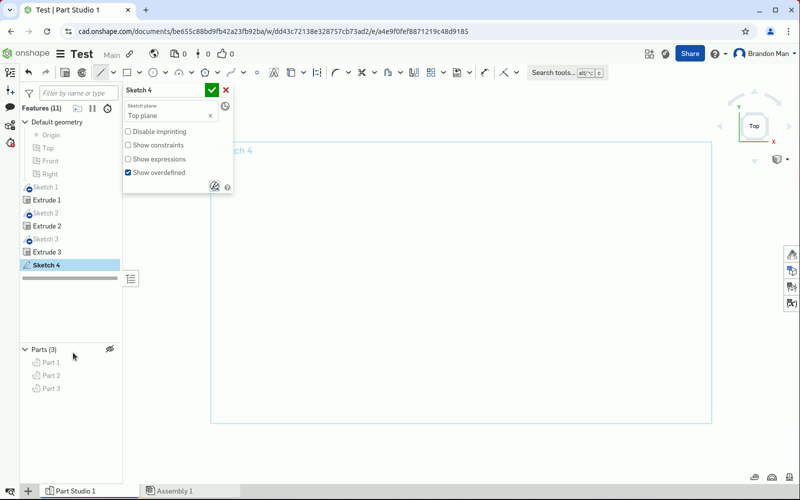
key_down(shift)
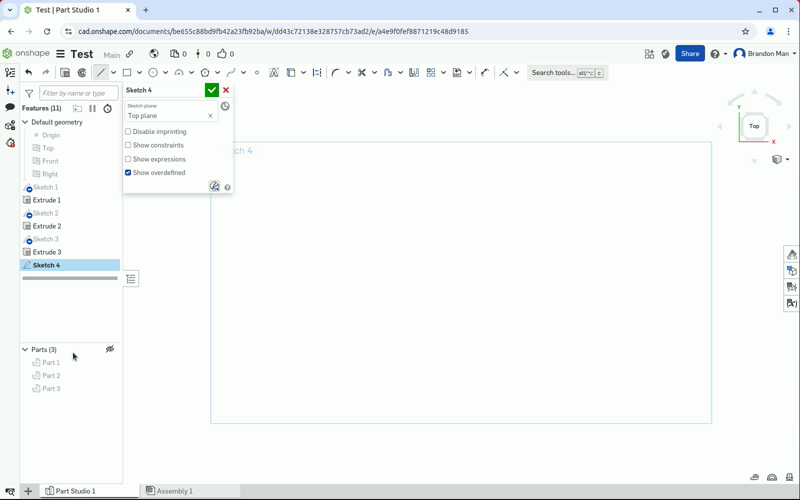
mouse_move(460, 203)
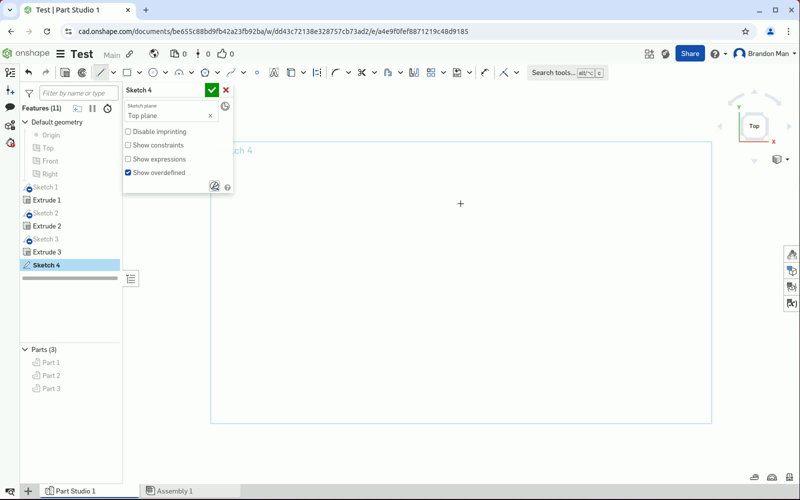
click(460, 203)
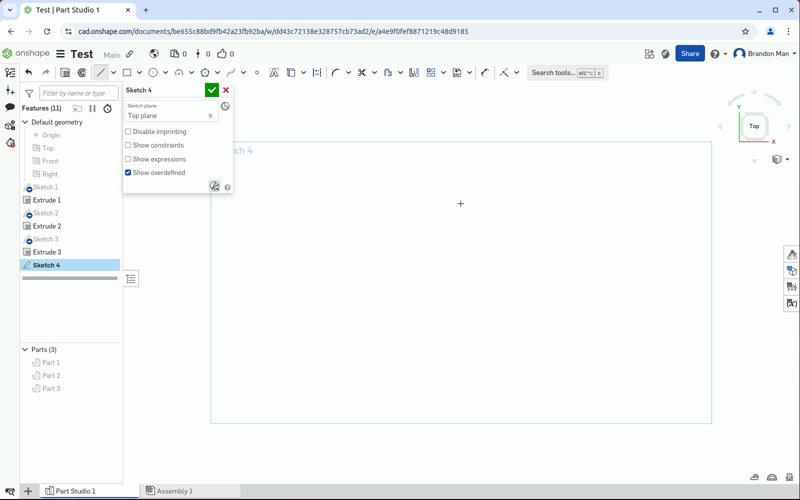
key_up(shift)
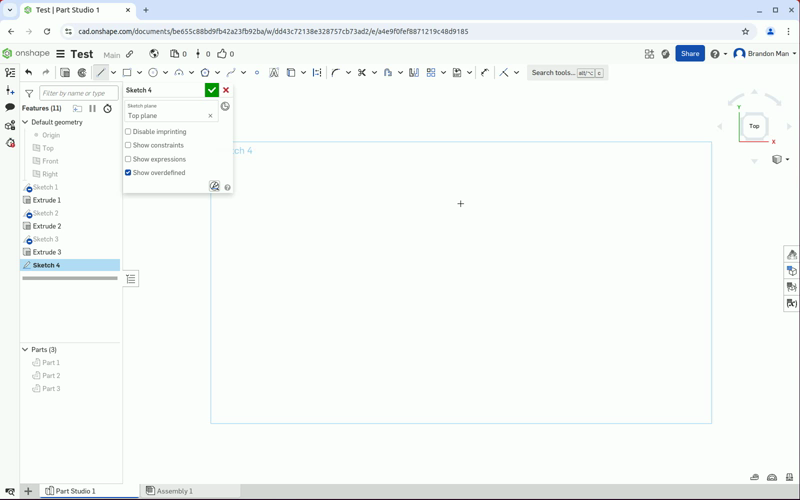
key_down(shift)
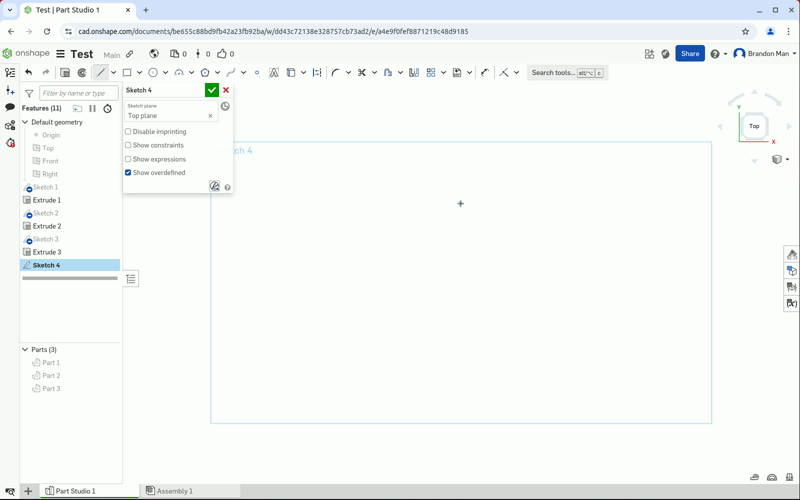
mouse_move(565, 203)
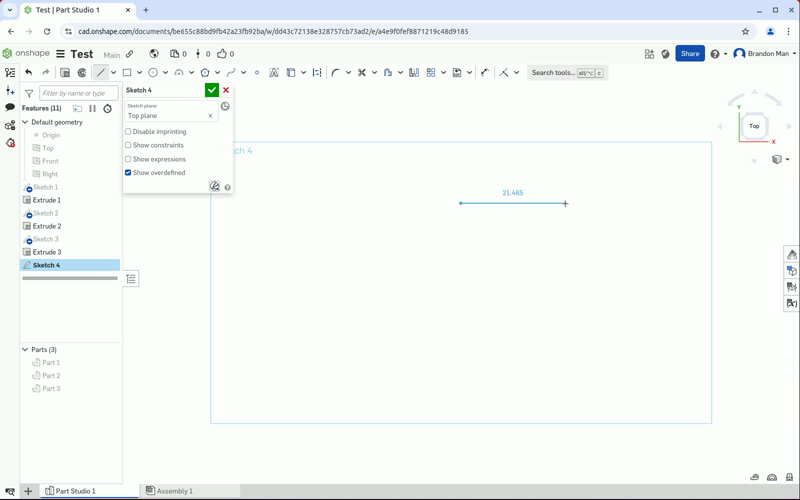
click(565, 203)
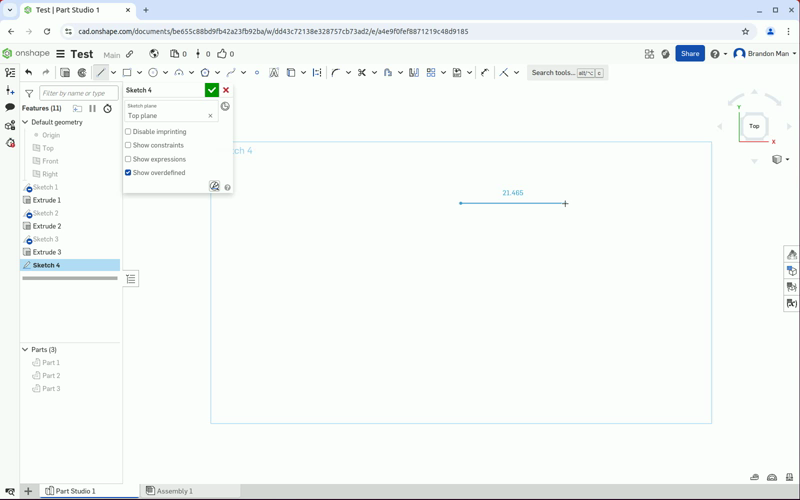
key_up(shift)
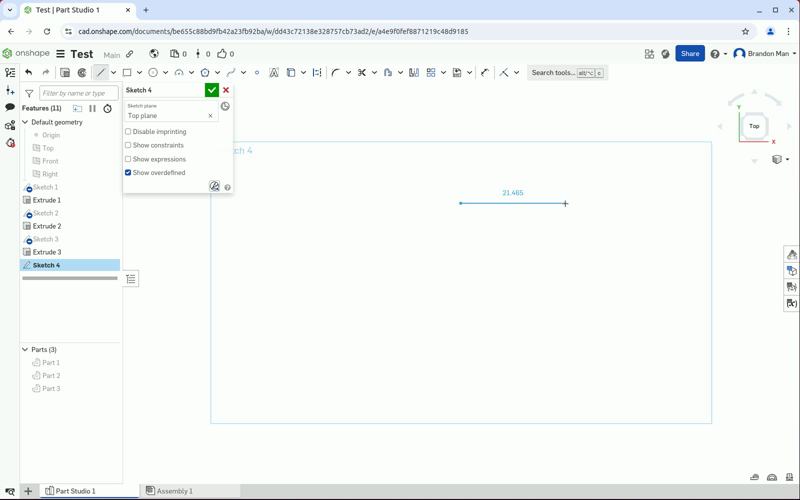
key_down(shift)
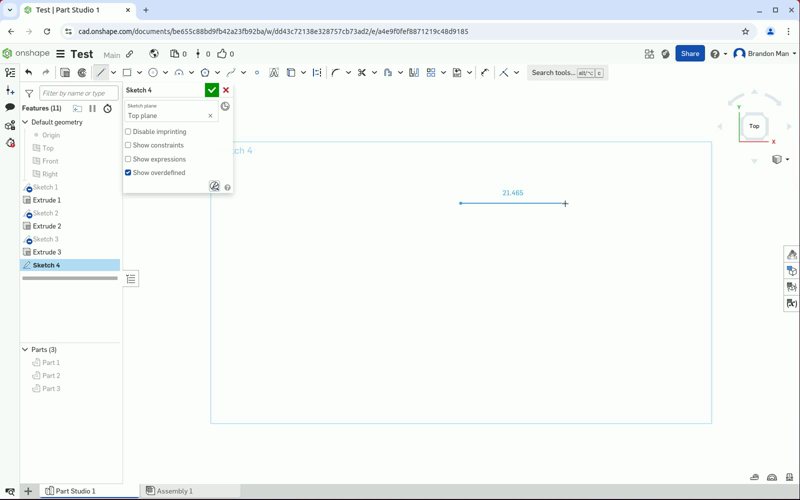
mouse_move(589, 203)
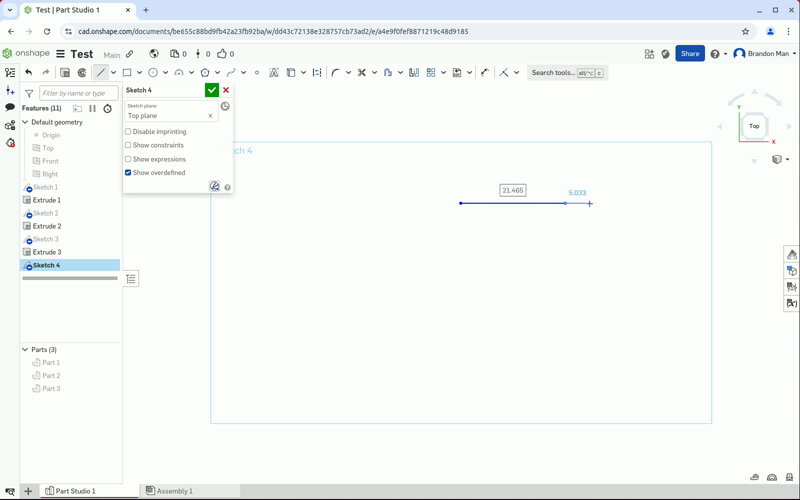
mouse_move(565, 170)
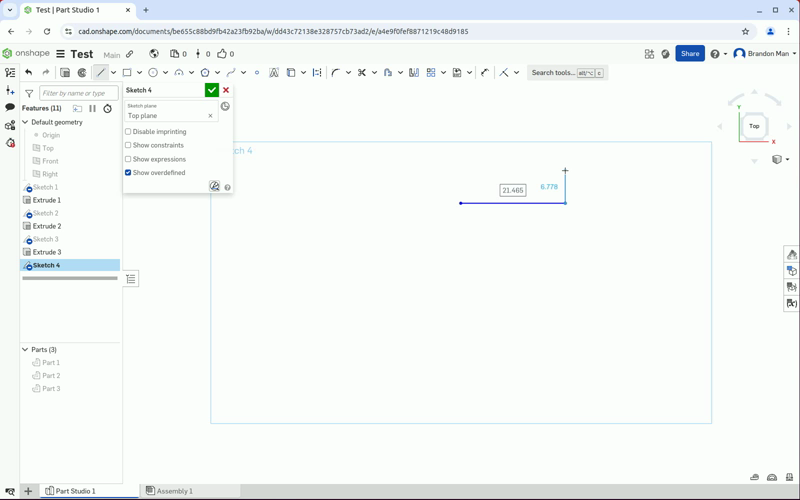
click(565, 170)
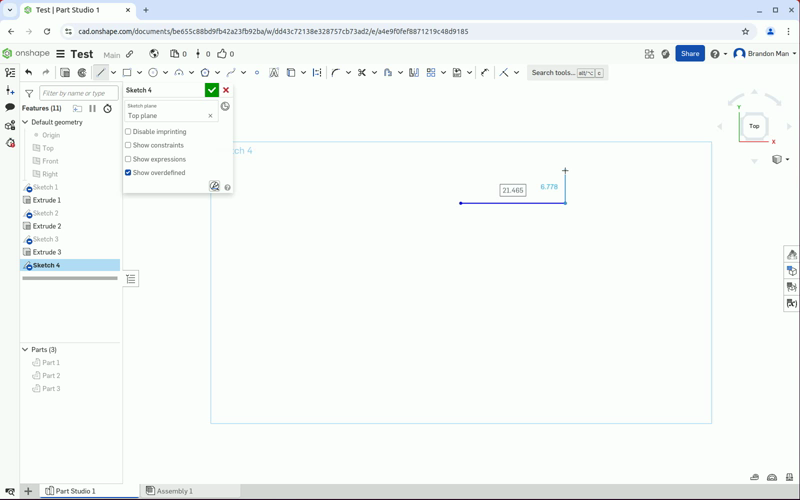
key_up(shift)
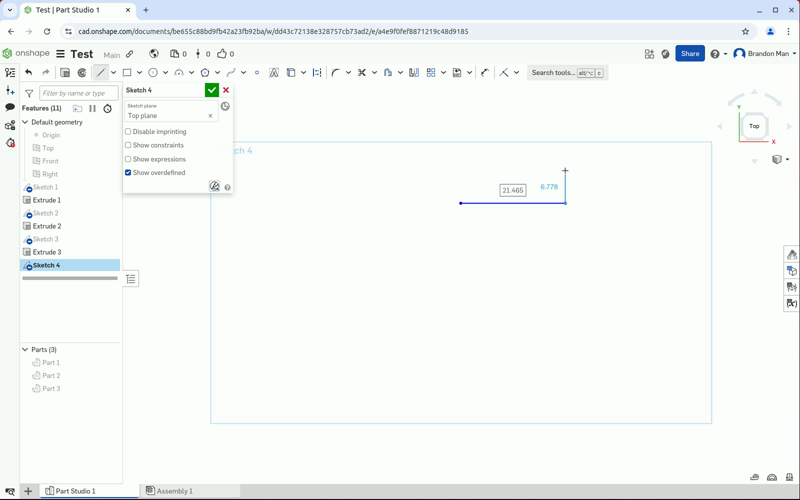
key_down(shift)
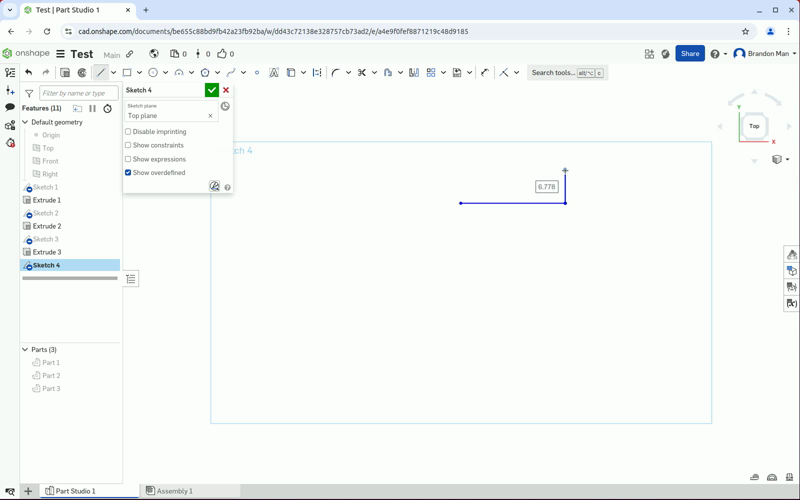
mouse_move(460, 170)
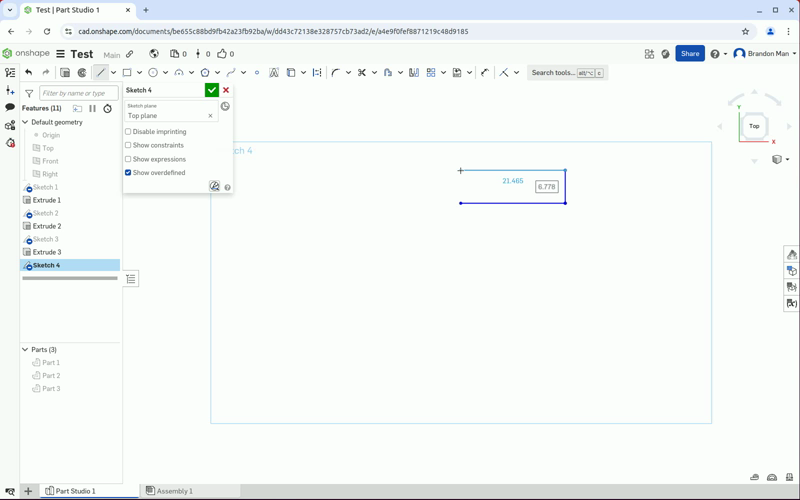
click(460, 170)
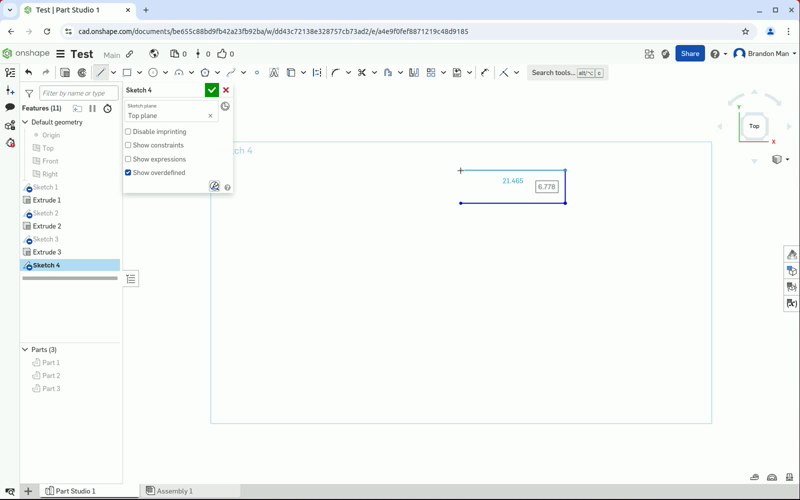
key_up(shift)
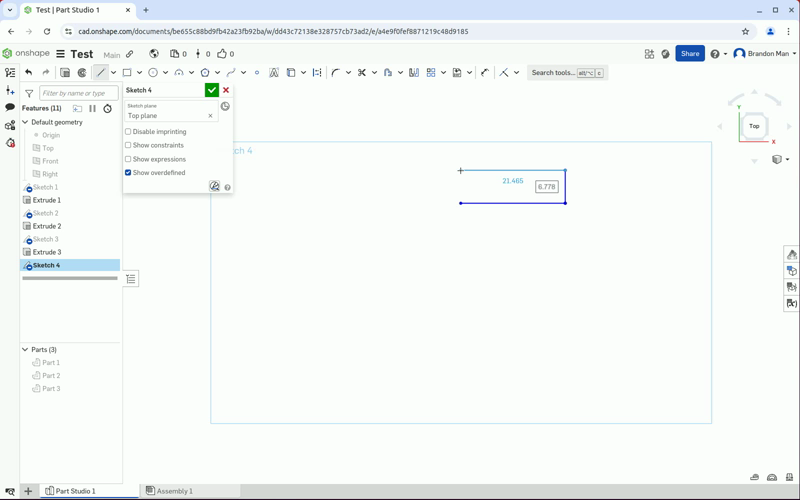
mouse_move(490, 170)
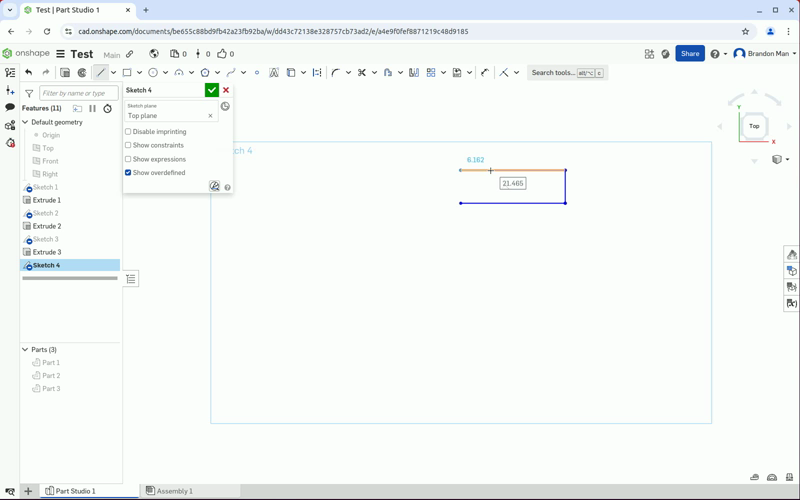
key_down(shift)
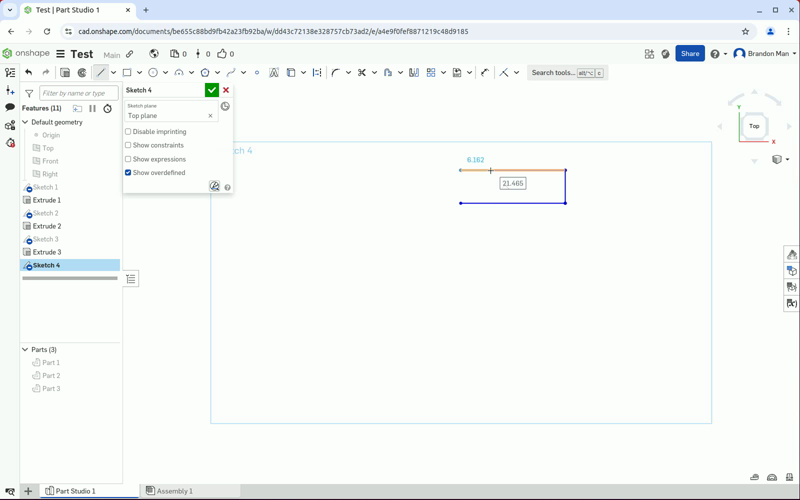
mouse_move(460, 203)
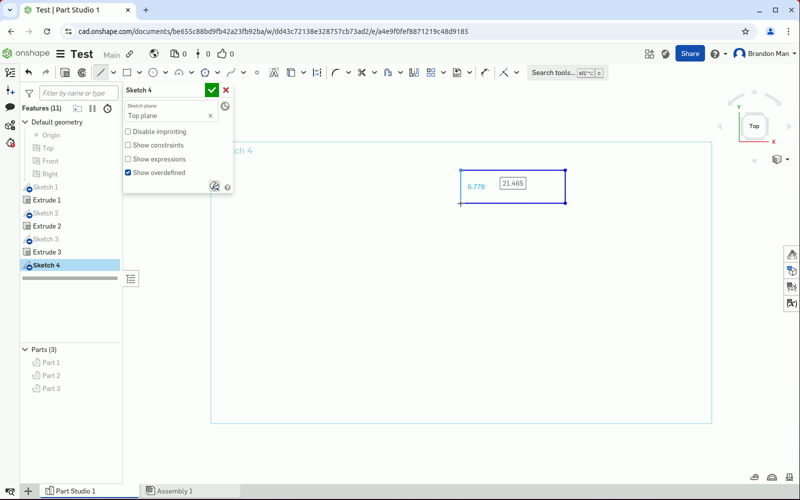
key_up(shift)
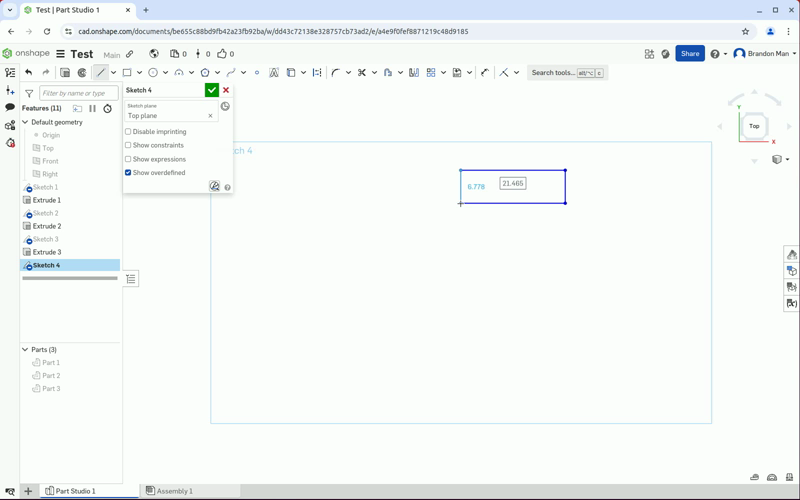
click(460, 203)
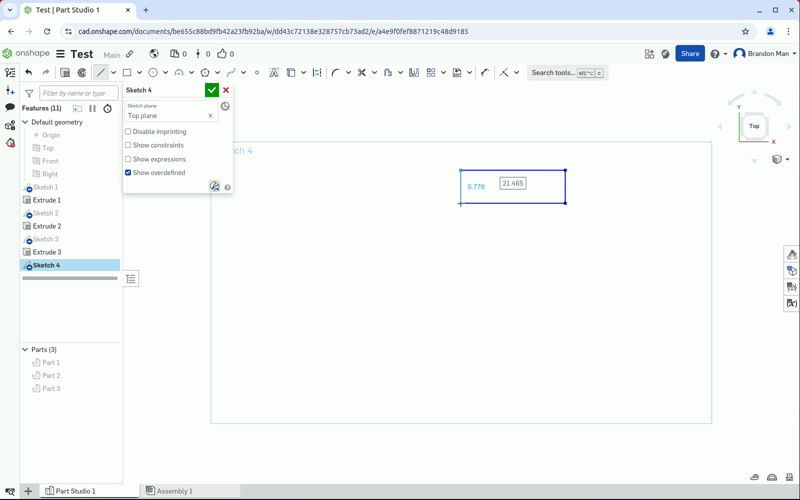
key(esc)
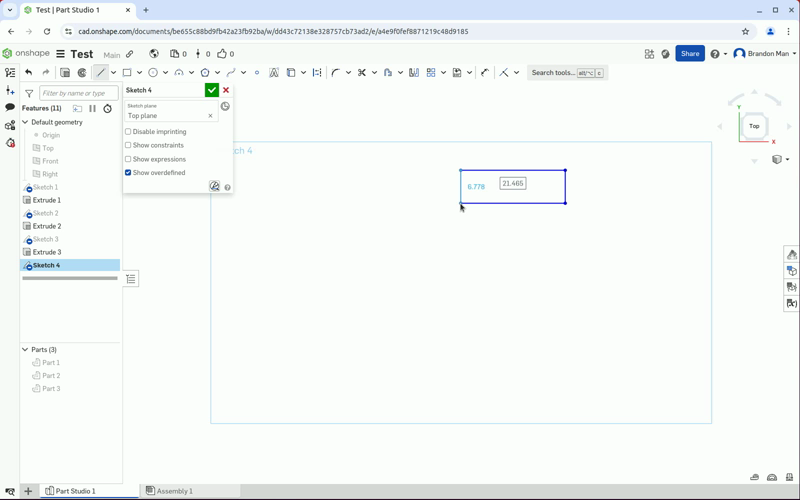
mouse_move(544, 199)
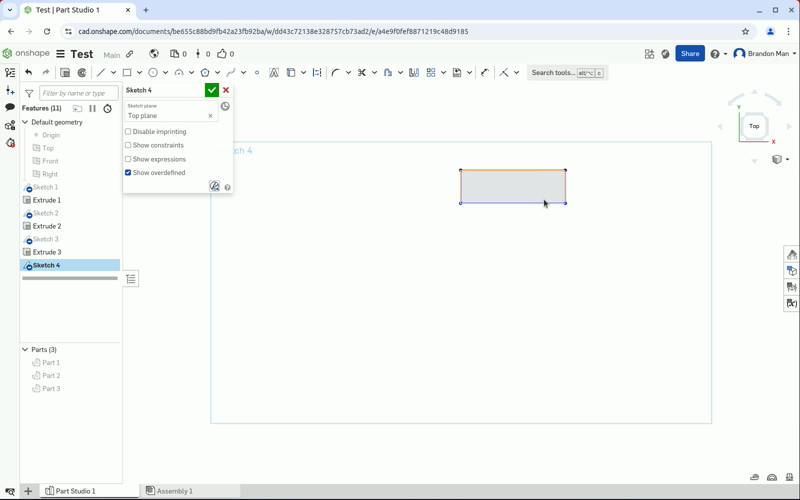
click(544, 199)
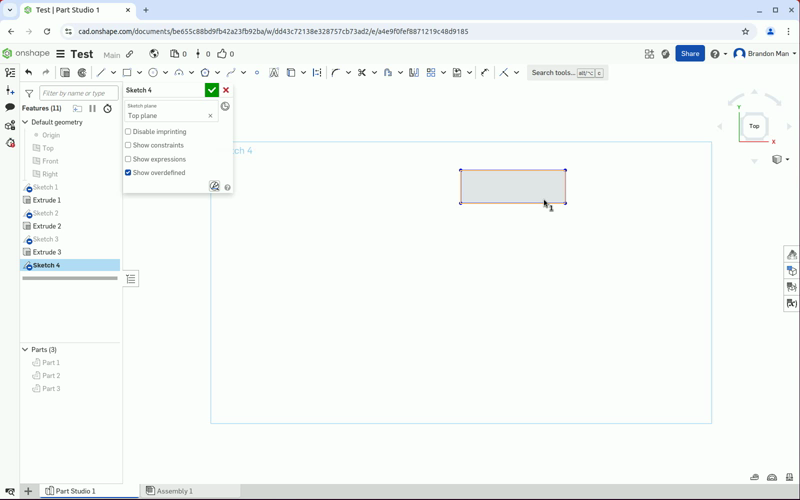
mouse_move(73, 352)
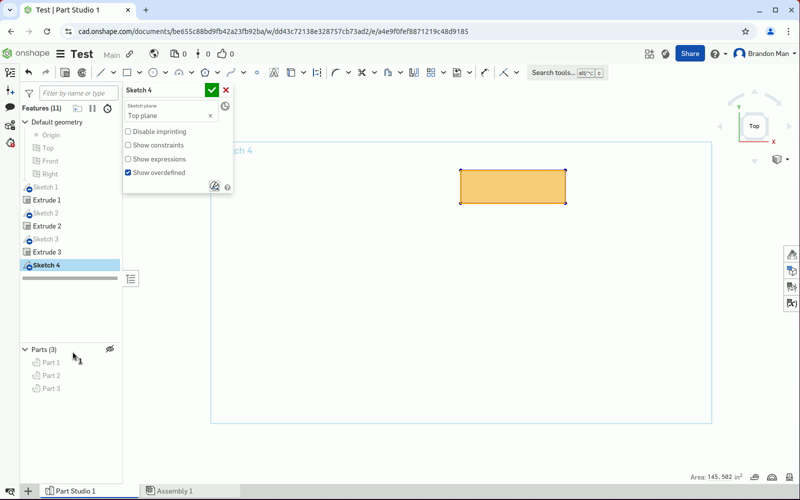
key(shift+y)
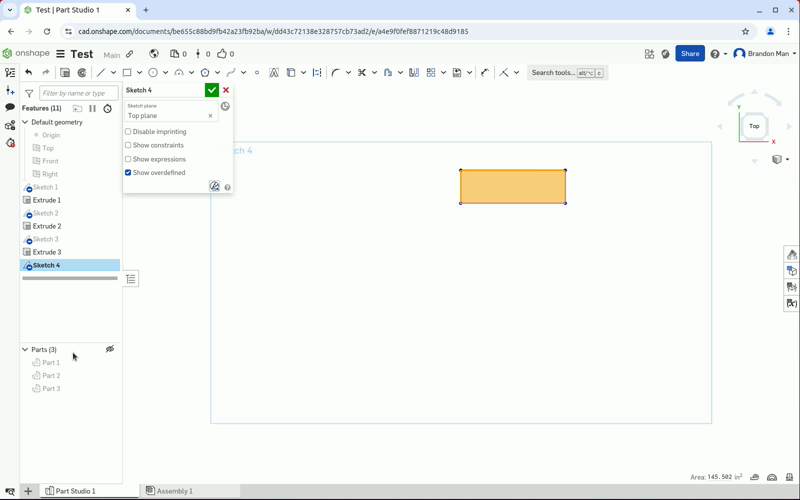
key(shift+e)
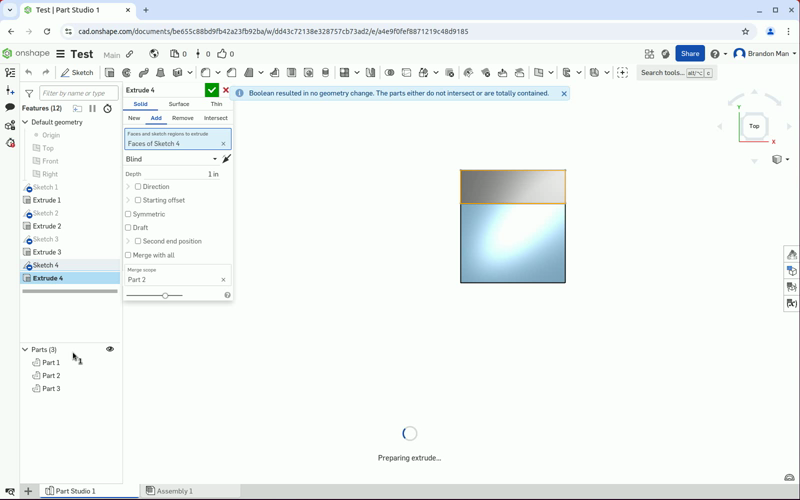
mouse_move(143, 106)
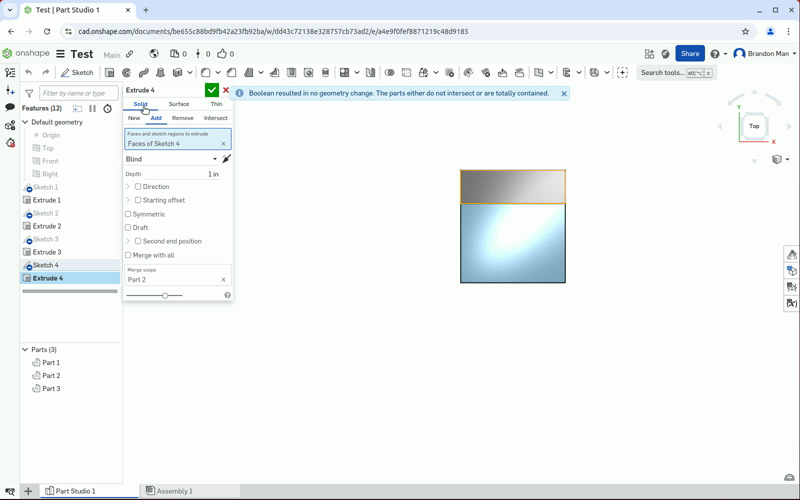
click(143, 106)
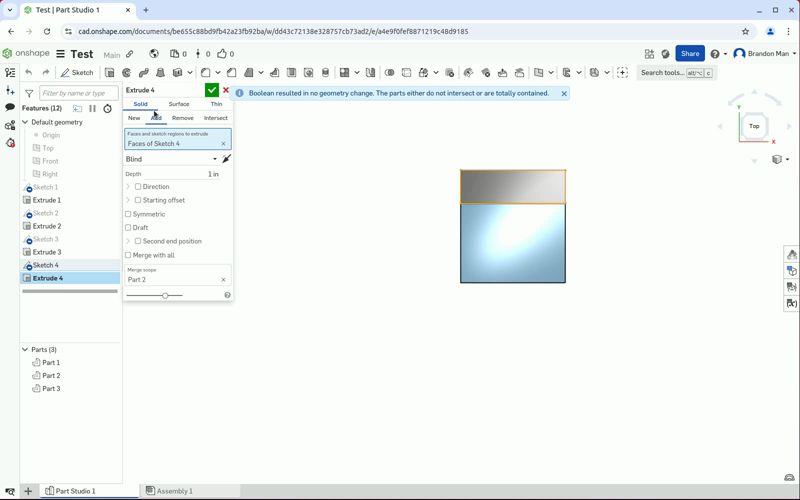
mouse_move(186, 120)
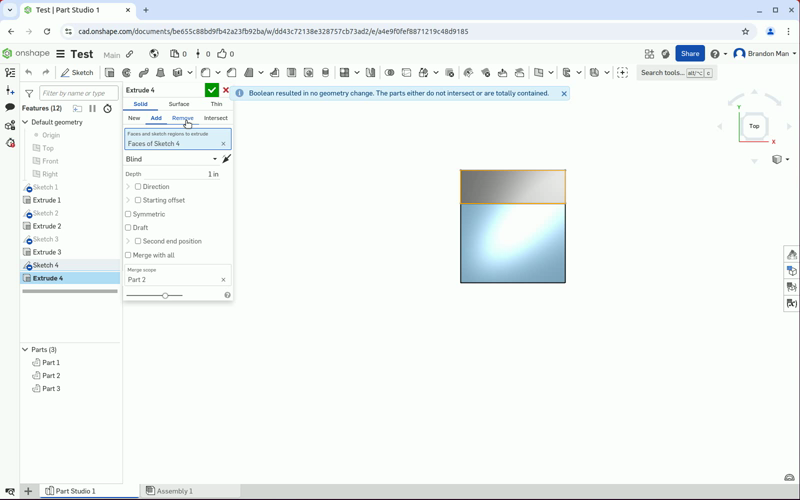
click(186, 120)
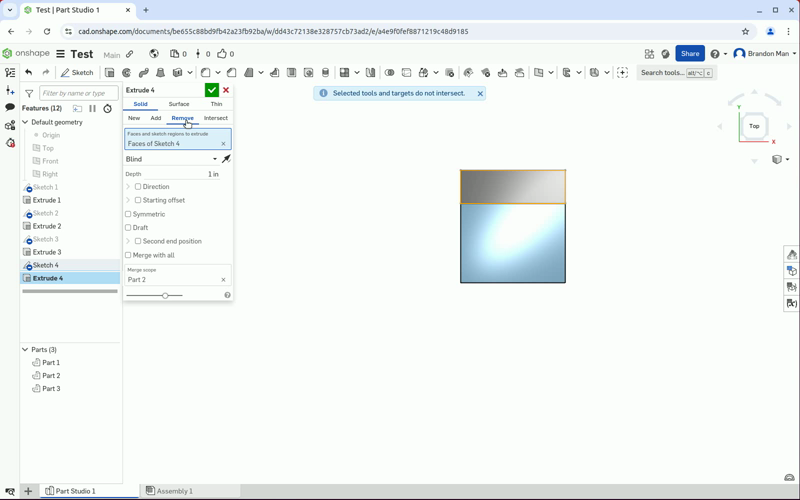
key(tab, 4)
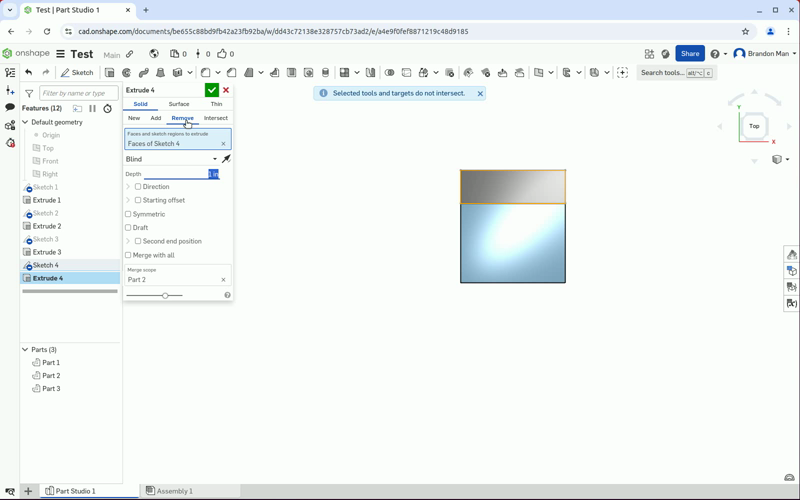
text(-22.627)
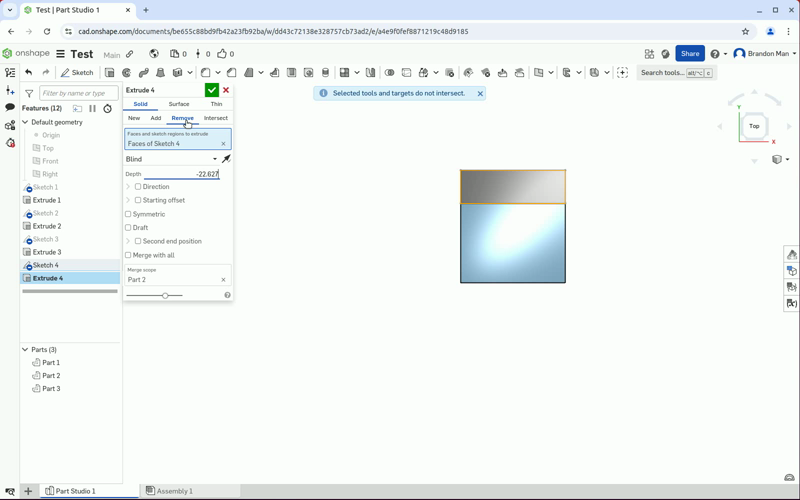
key(tab, 3)
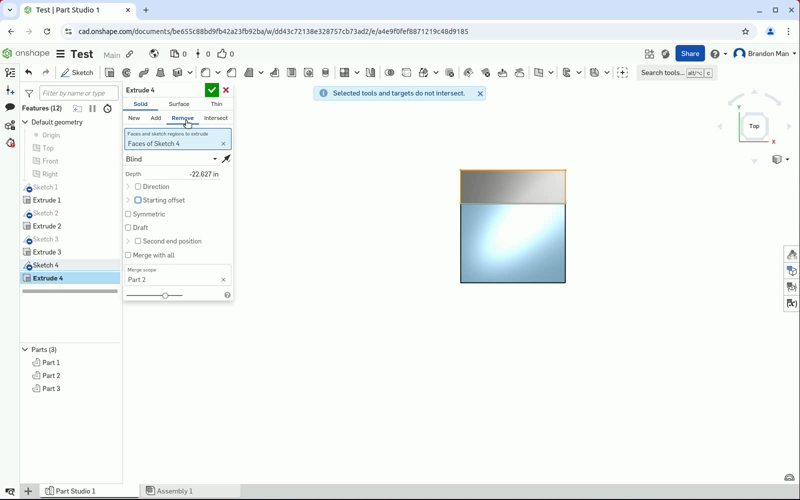
key(tab, 2)
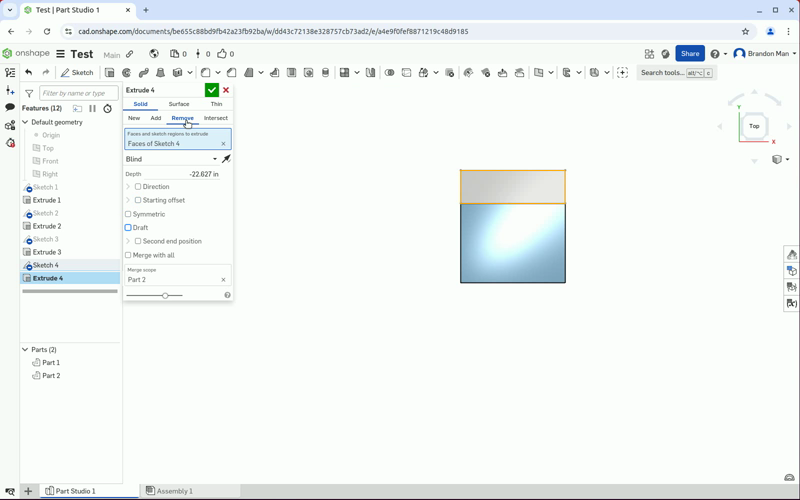
key(space)
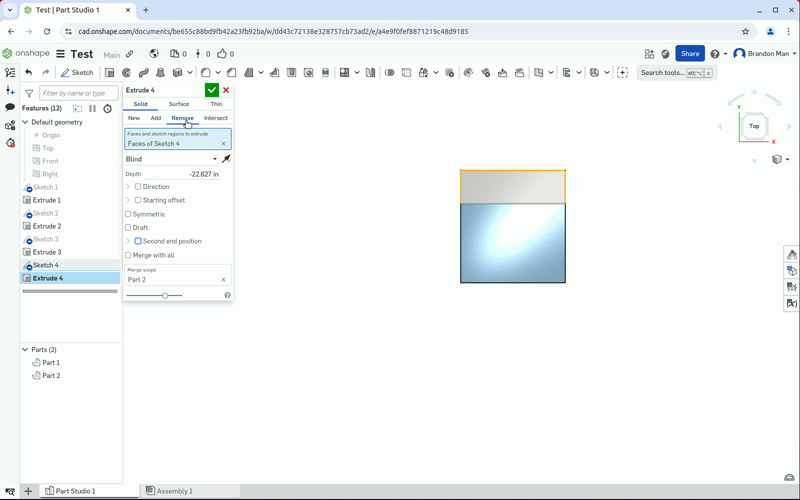
key(tab, 3)
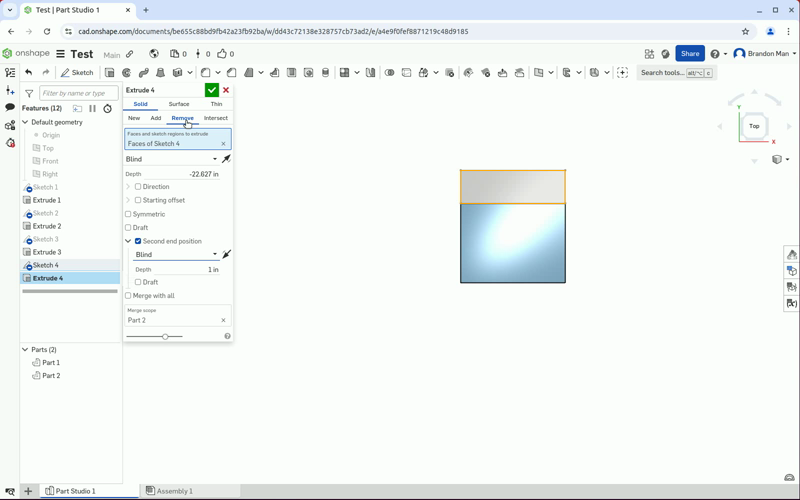
text(7.943)
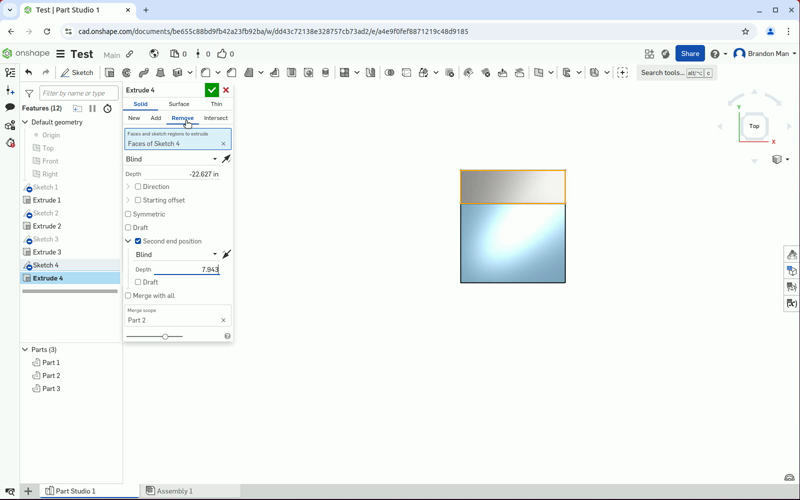
key(tab, 2)
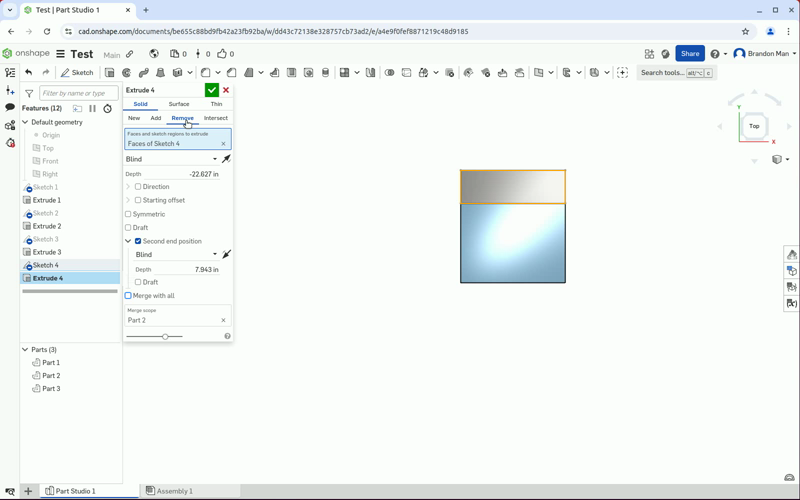
key(space)
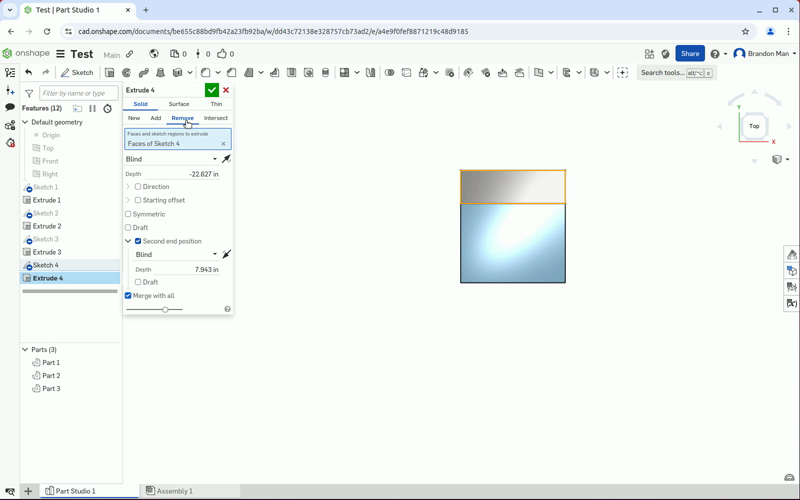
key(enter)
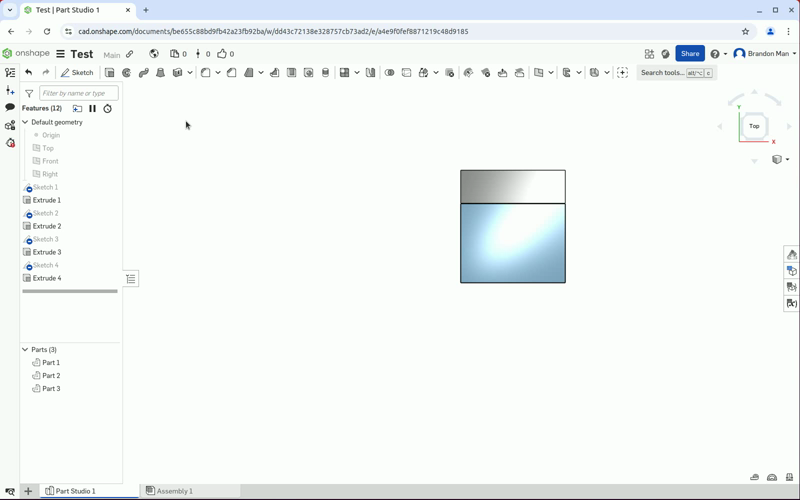
key(shift+h)
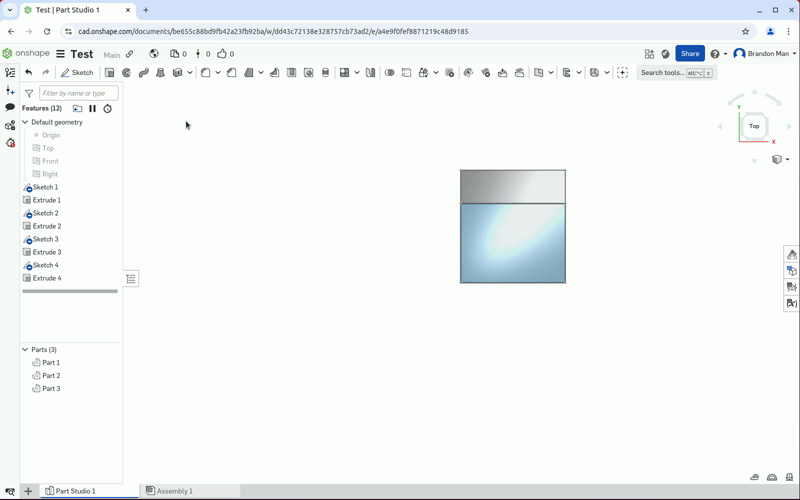
key(shift+h)
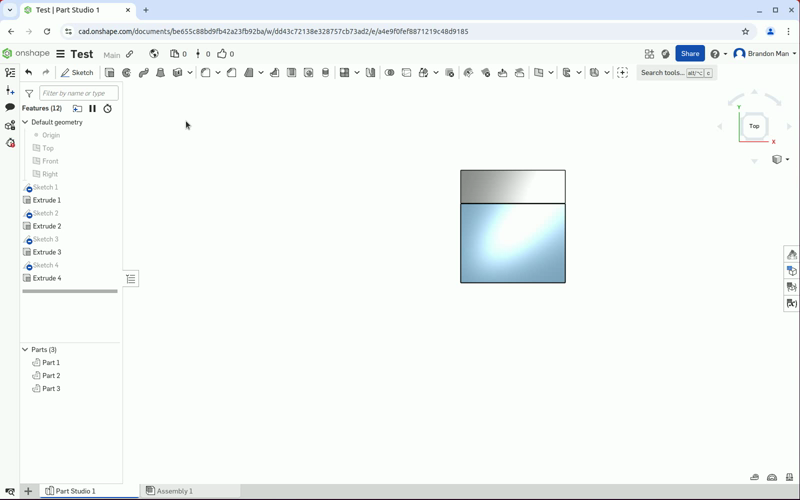
mouse_move(73, 189)
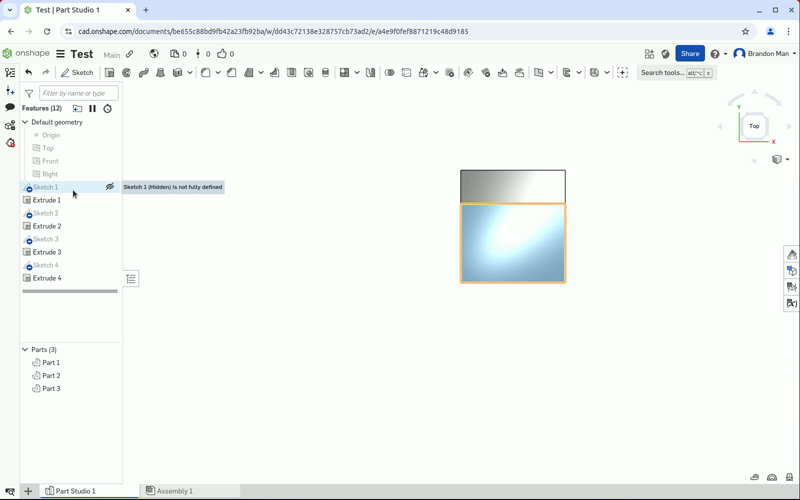
click(73, 189)
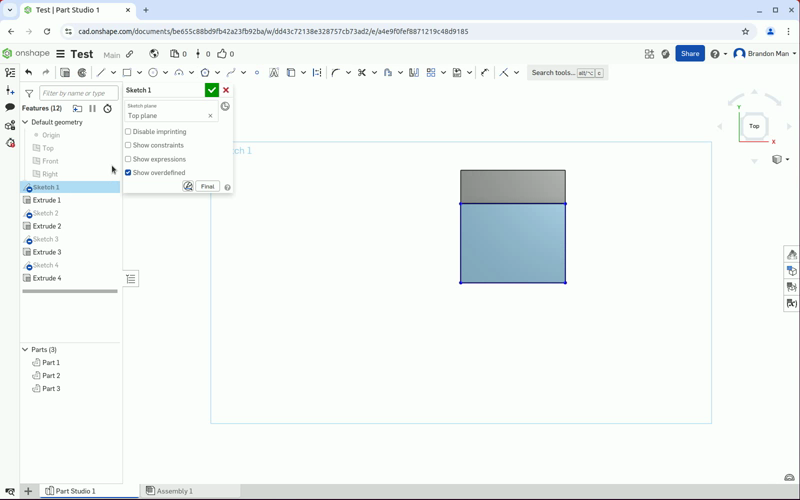
mouse_move(229, 92)
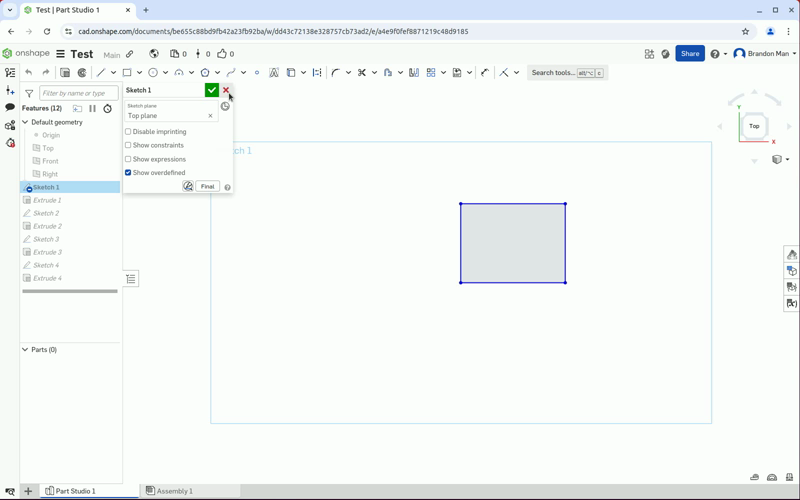
click(229, 92)
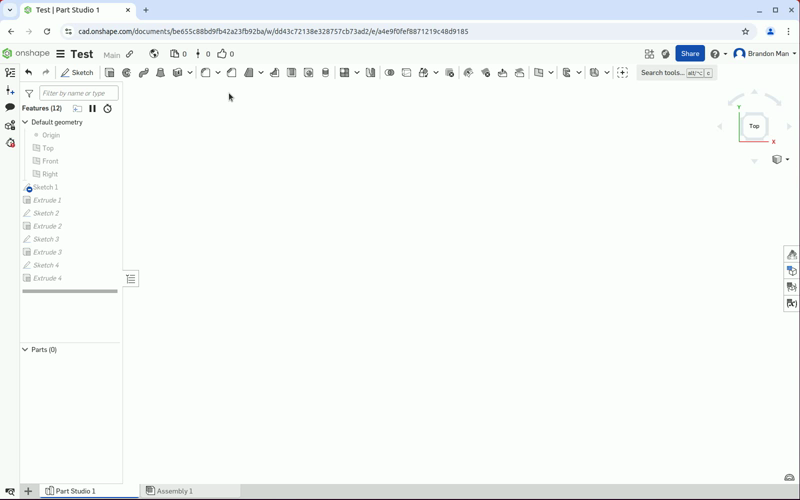
mouse_move(73, 352)
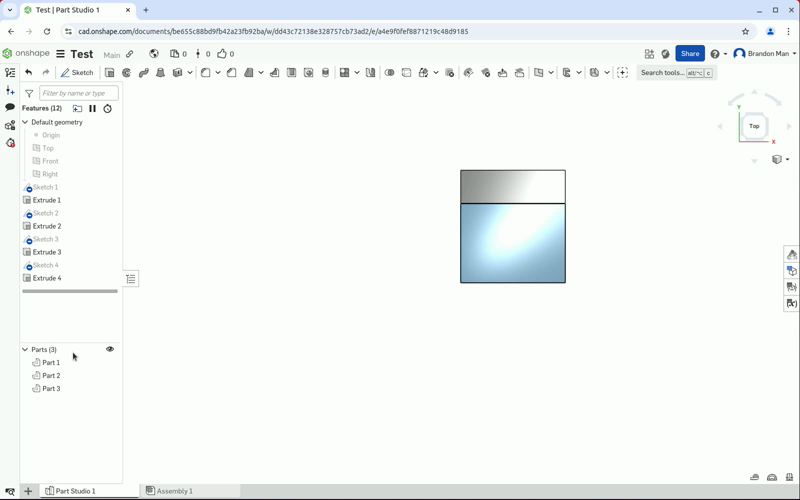
key(y)
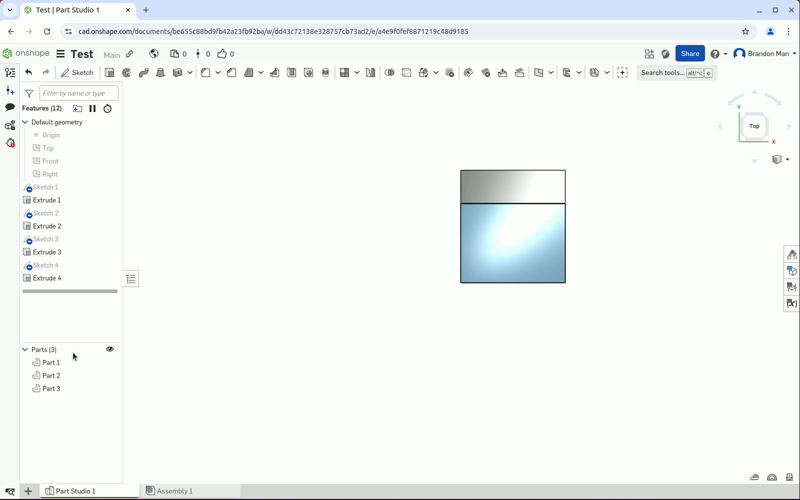
key(shift+p)
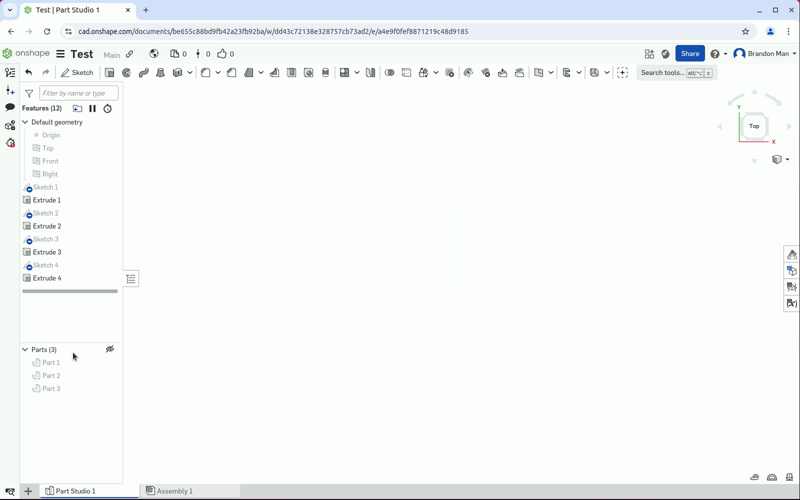
key(space)
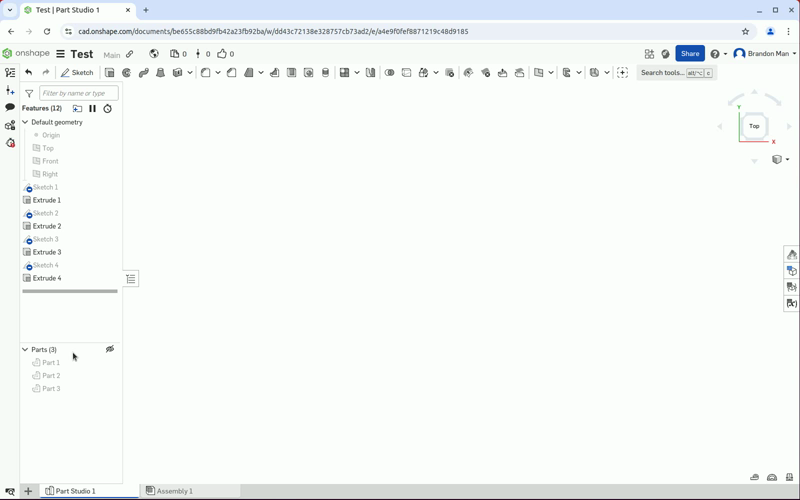
key_down(shift)
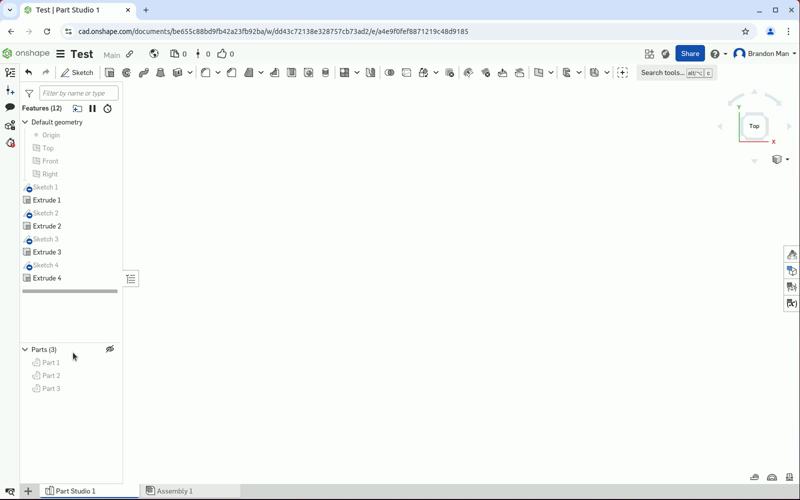
key(up)
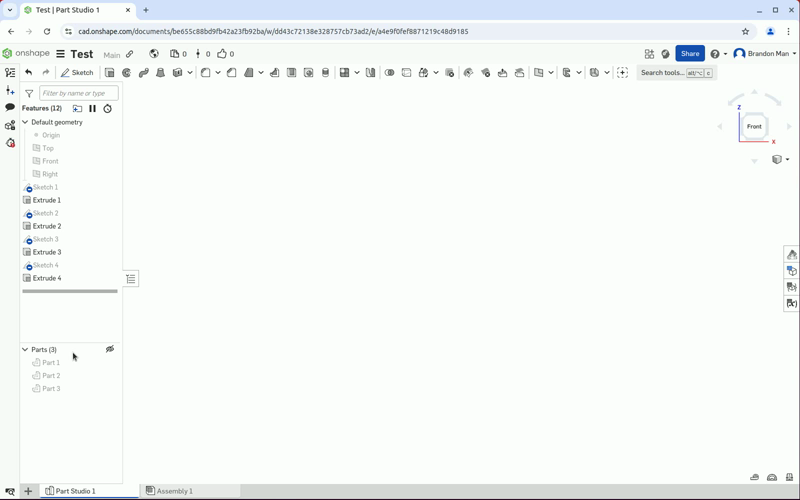
key_up(shift)
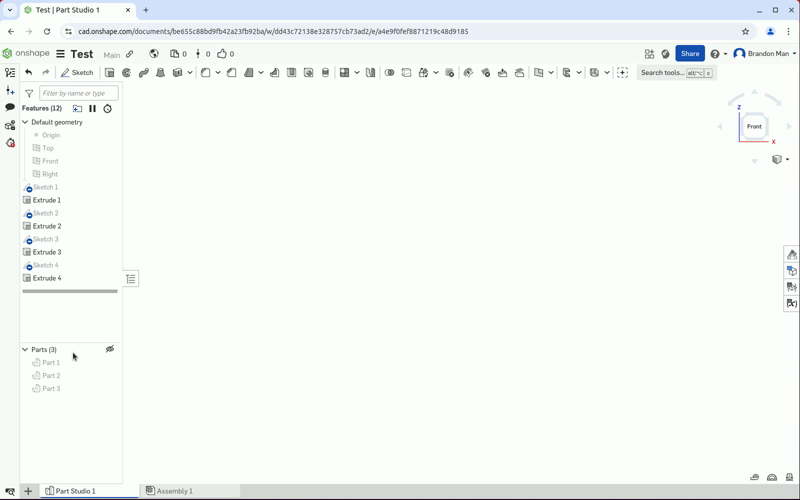
mouse_move(73, 352)
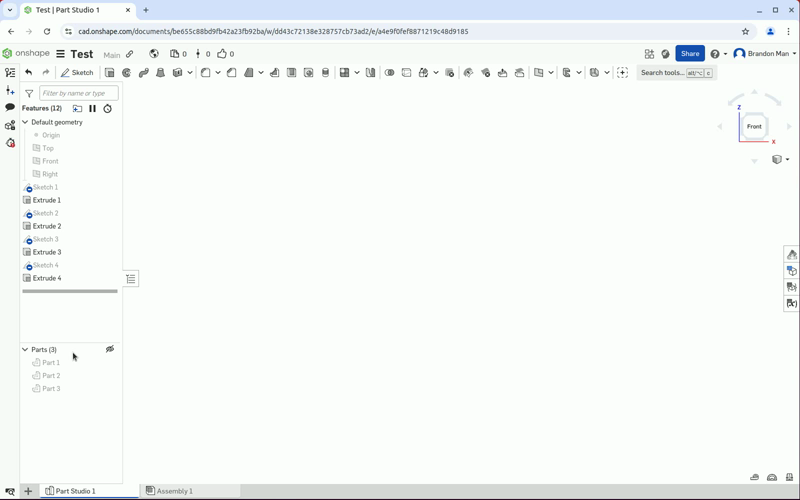
key(shift+y)
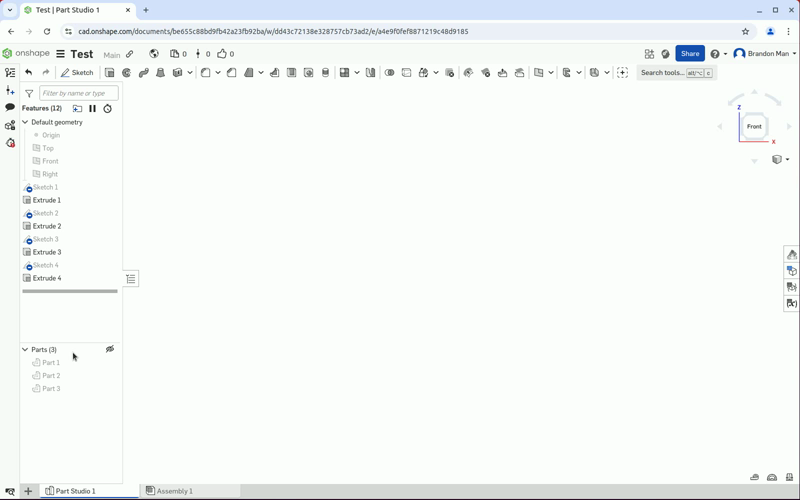
key(shift+s)
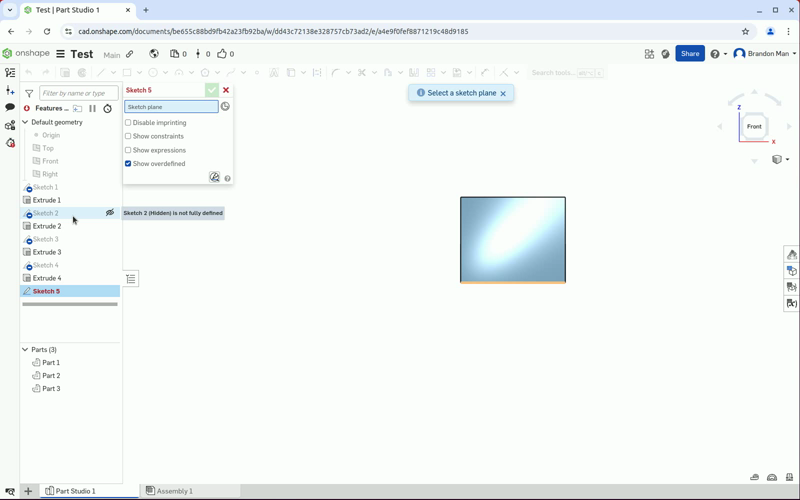
scroll(3)
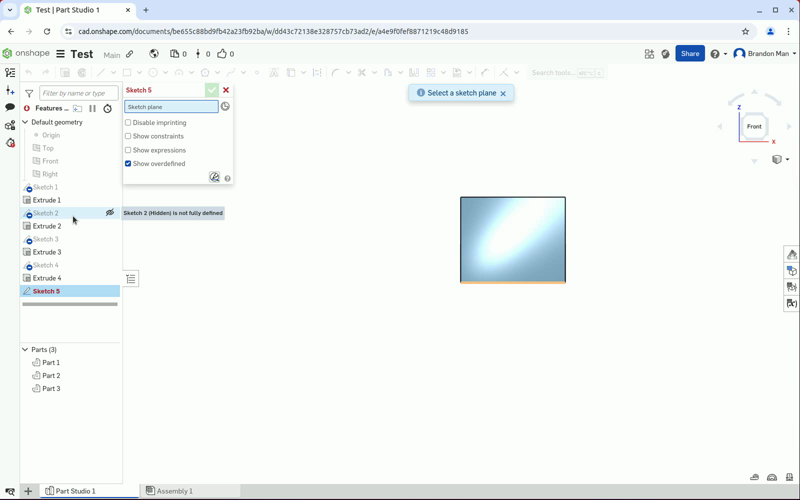
mouse_move(73, 163)
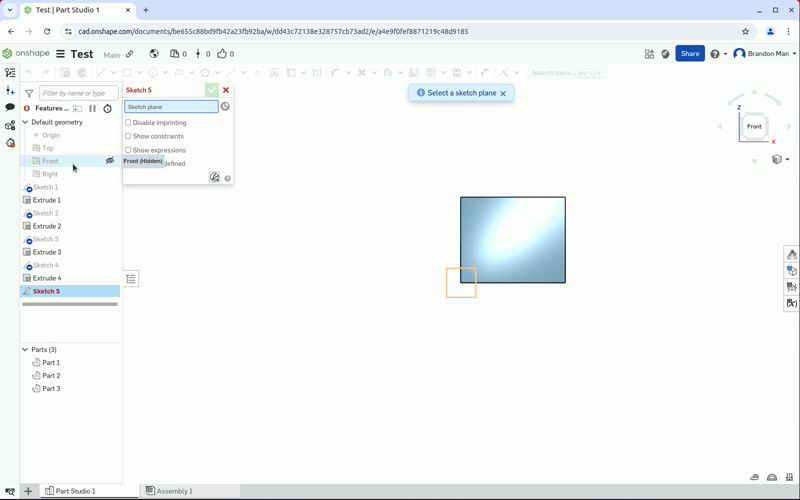
click(73, 163)
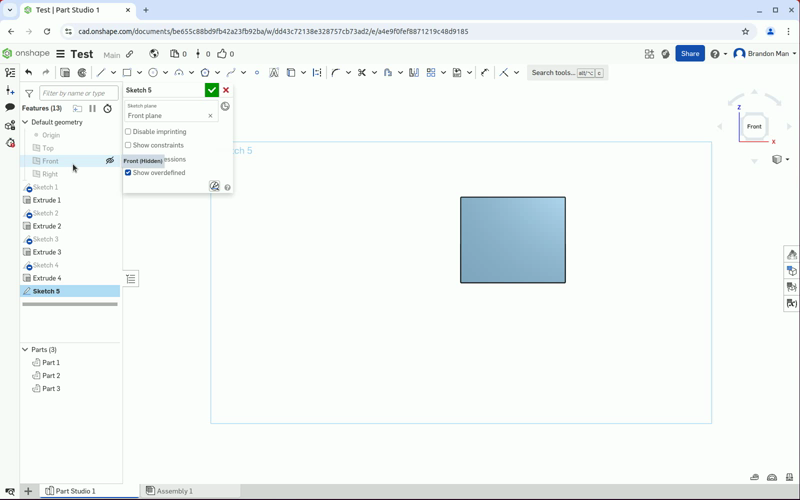
mouse_move(73, 352)
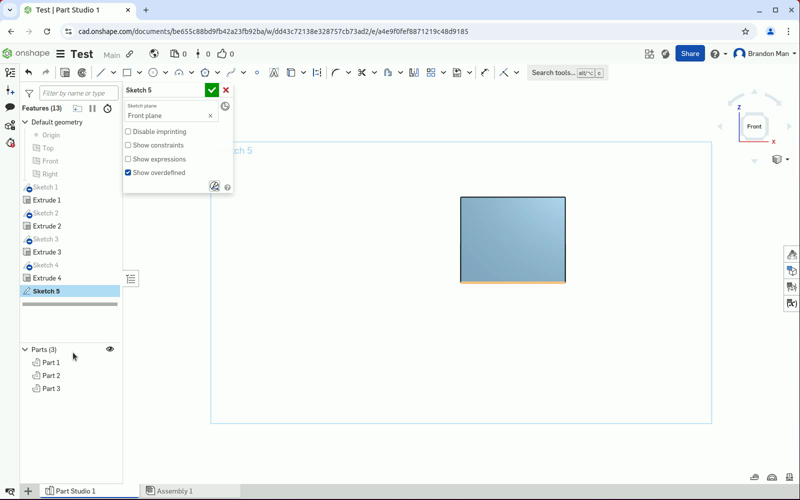
key(y)
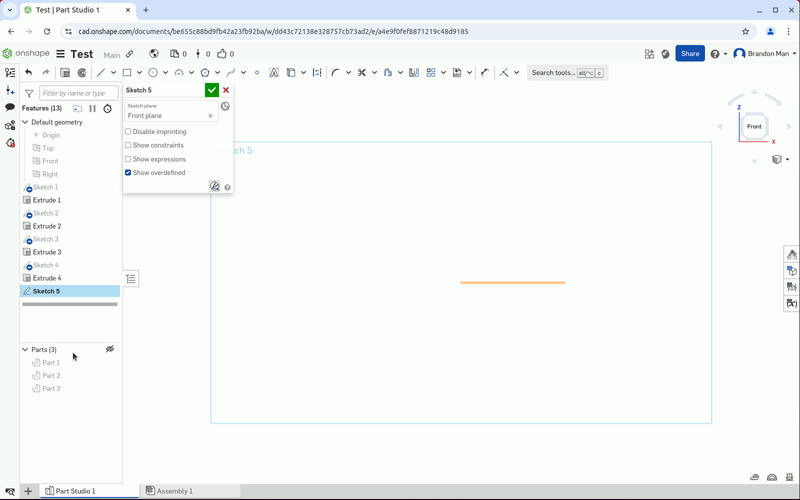
key(l)
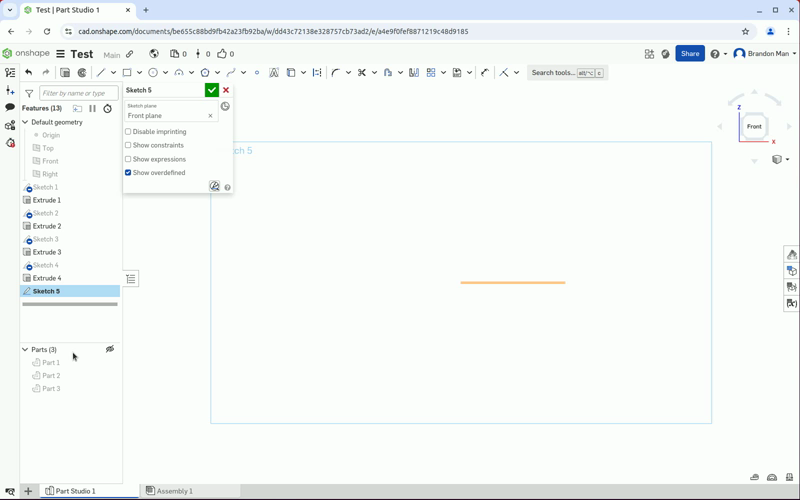
key_down(shift)
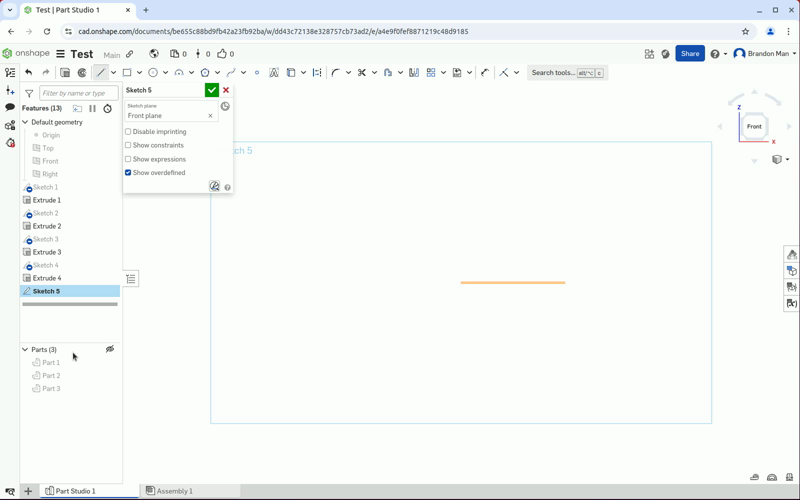
mouse_move(464, 264)
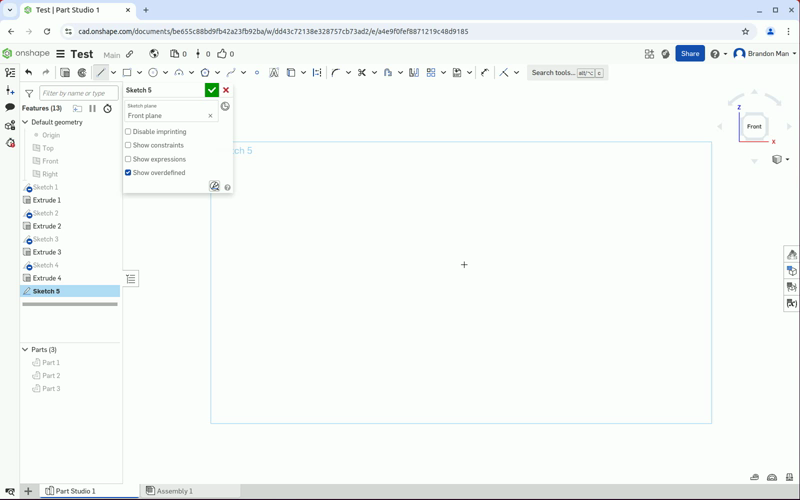
click(464, 264)
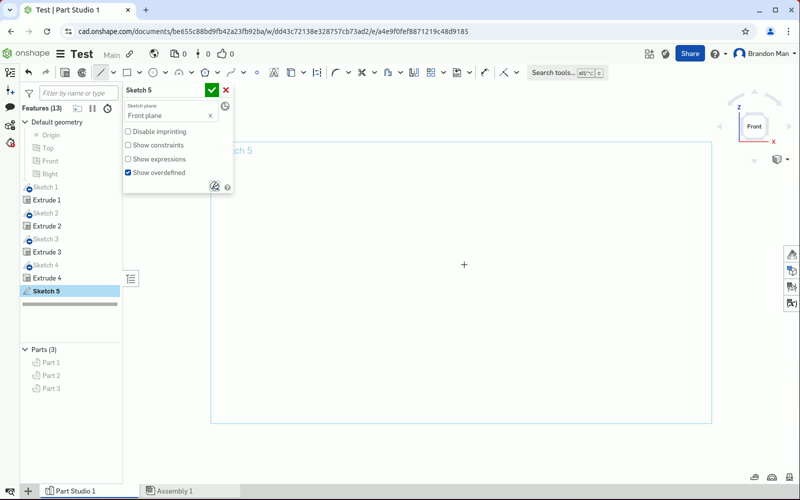
key_up(shift)
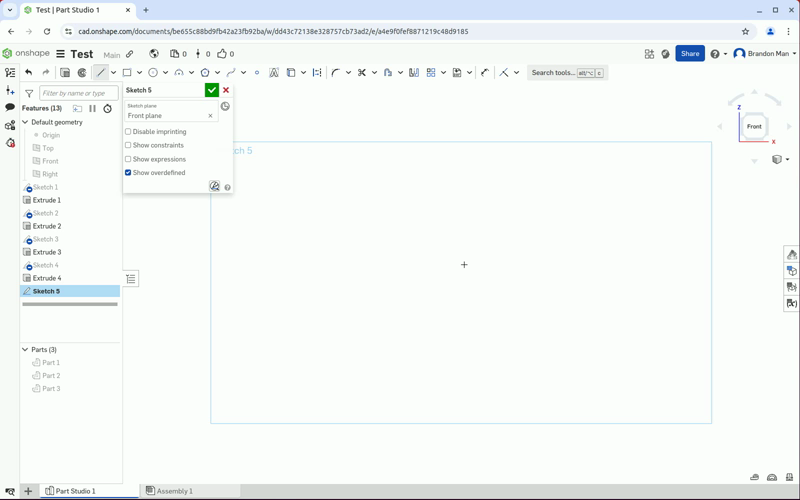
key_down(shift)
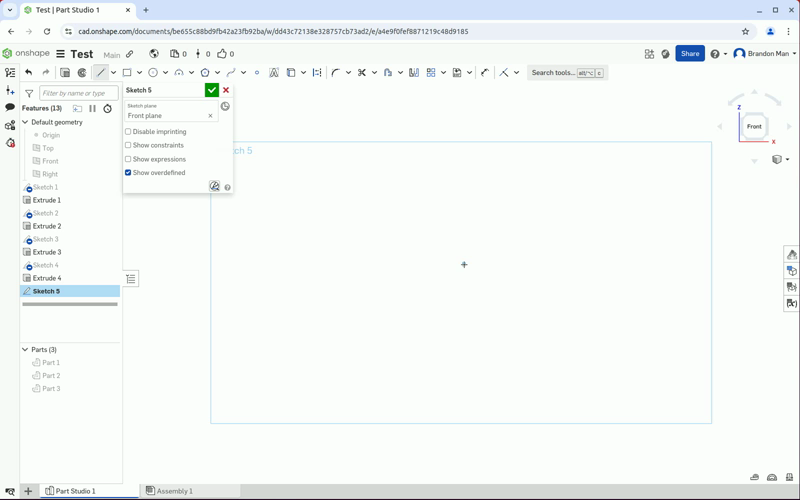
mouse_move(494, 264)
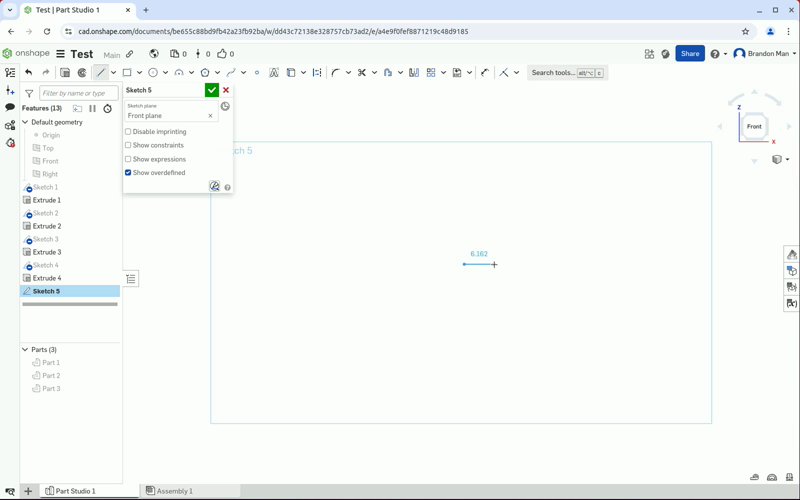
mouse_move(485, 264)
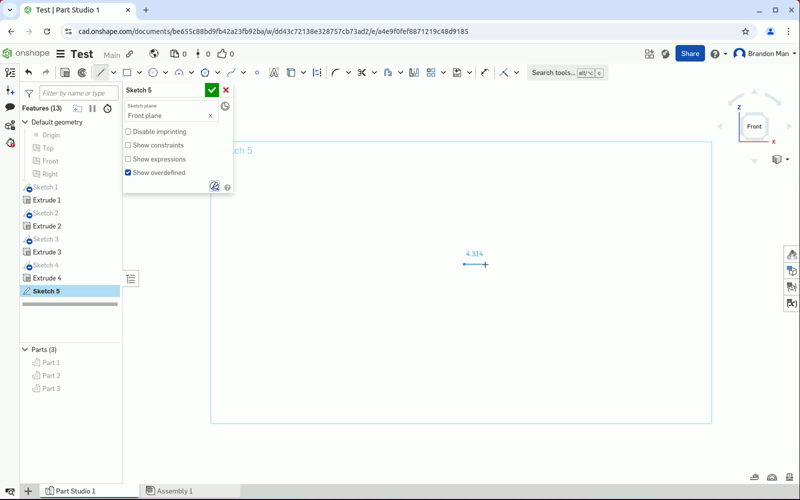
click(485, 264)
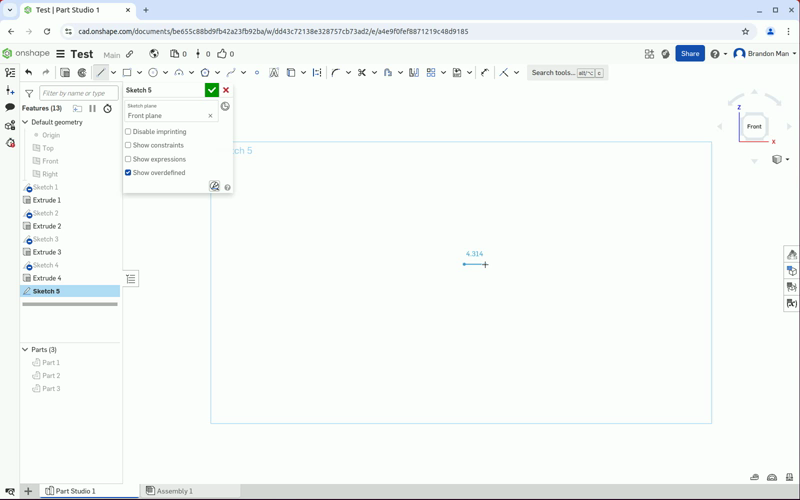
key_up(shift)
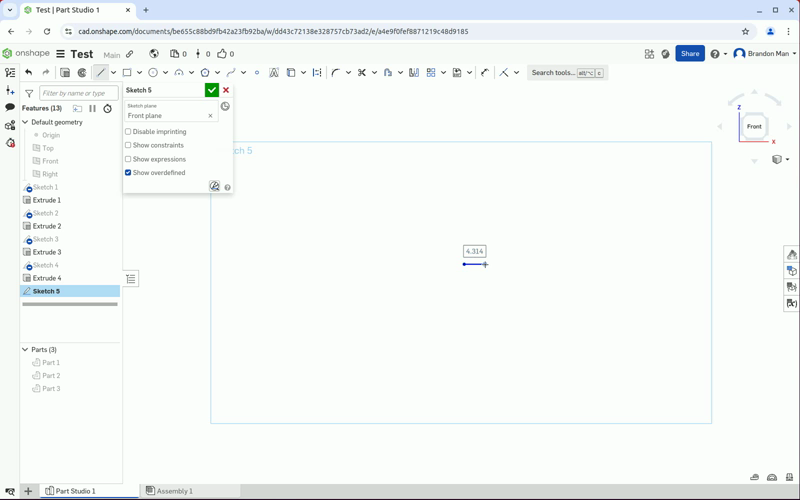
key_down(shift)
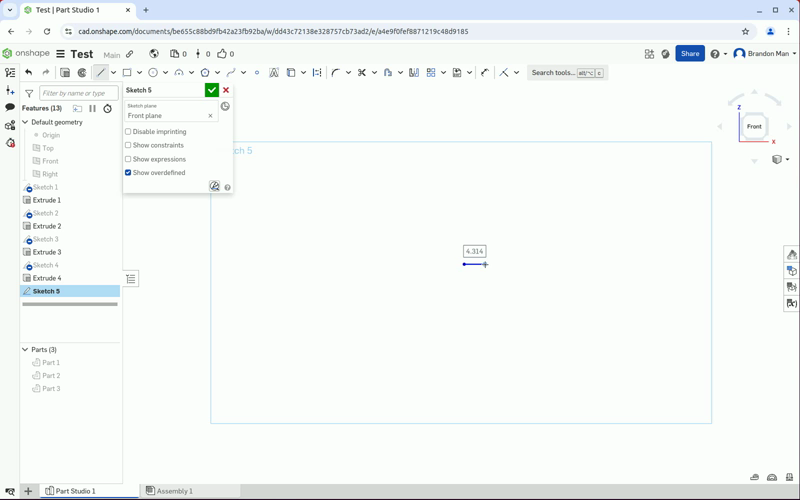
mouse_move(515, 264)
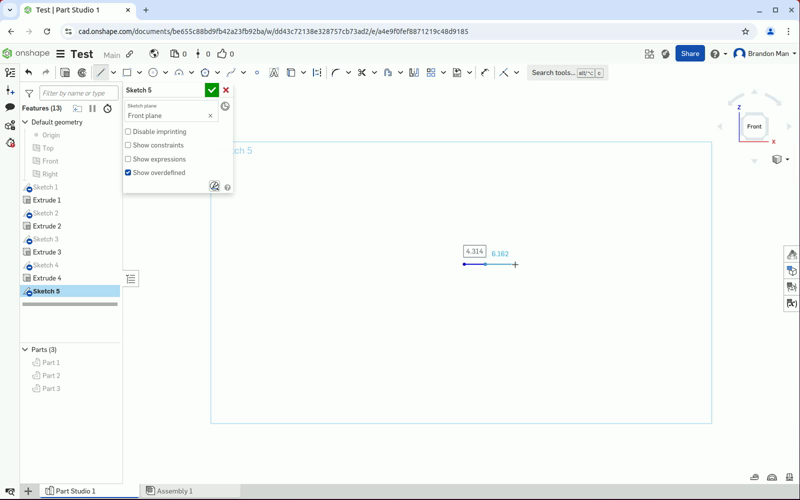
mouse_move(485, 221)
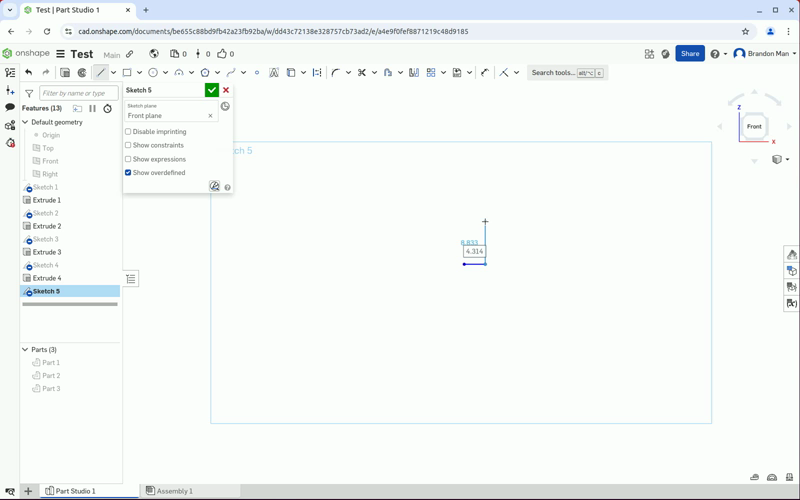
click(485, 221)
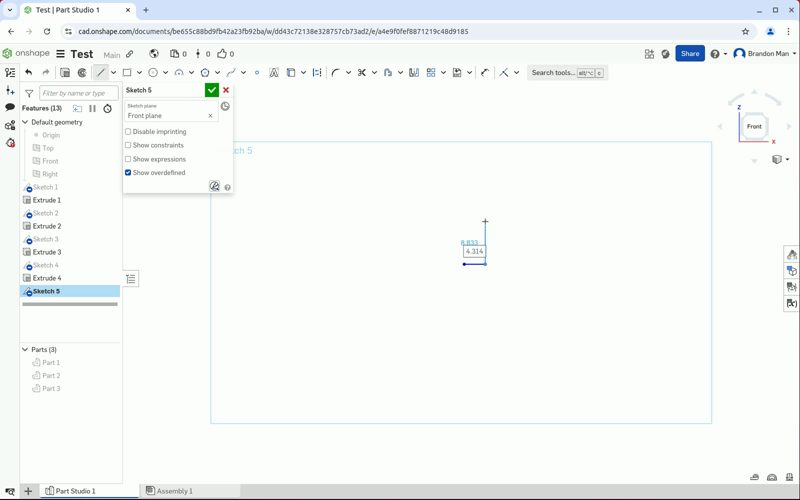
key_up(shift)
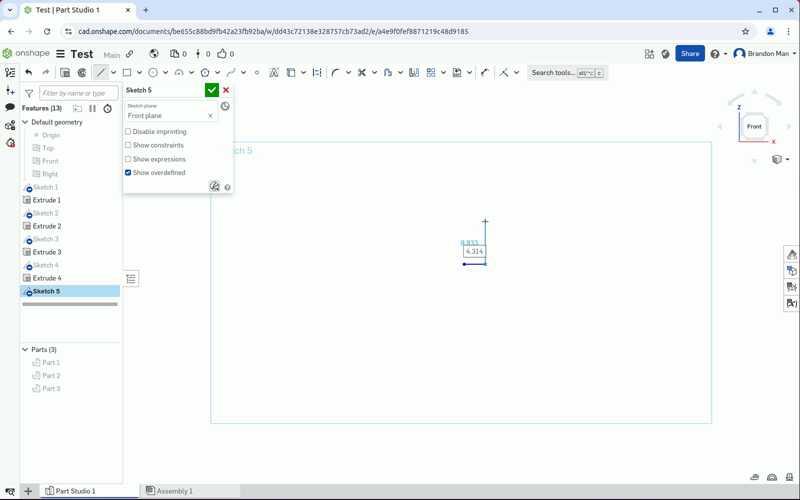
key_down(shift)
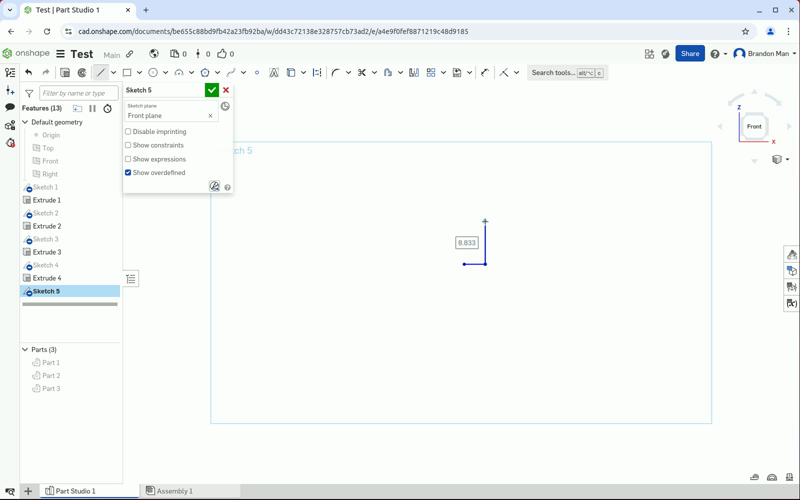
mouse_move(515, 221)
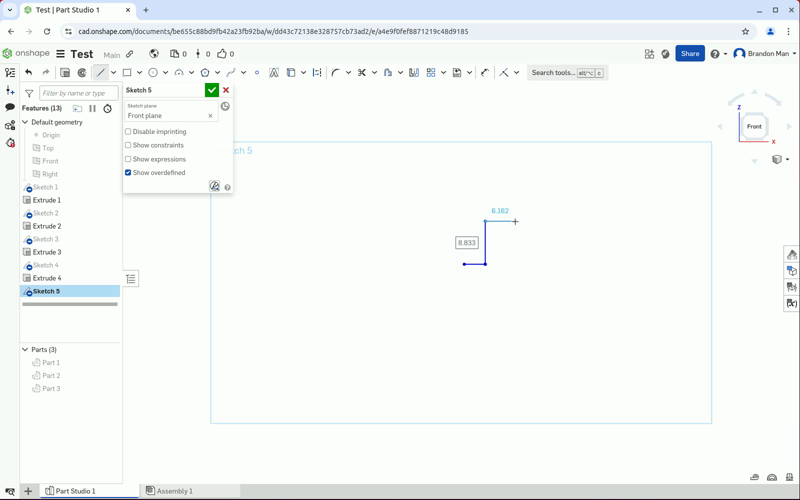
mouse_move(464, 221)
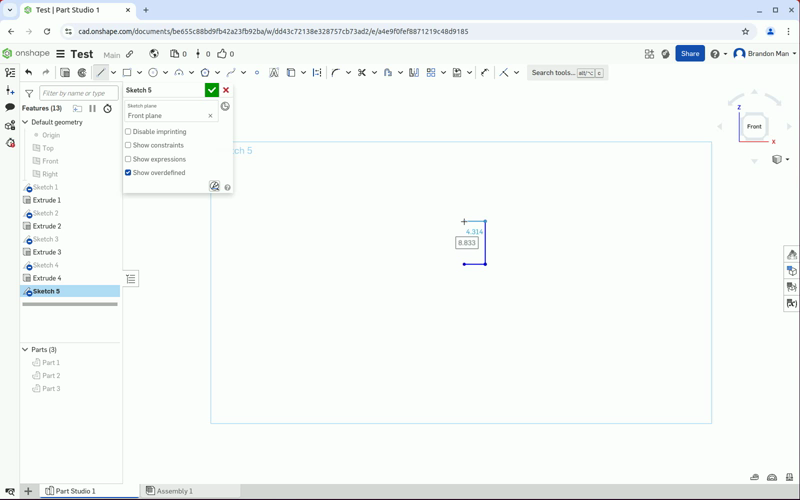
click(464, 221)
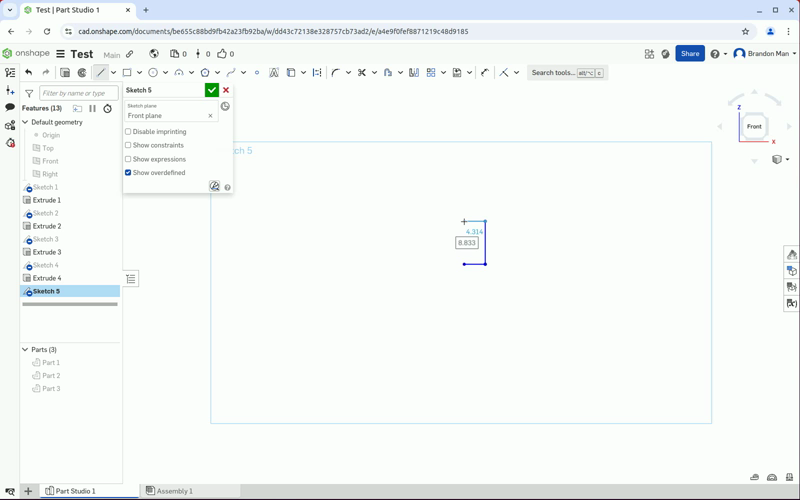
key_up(shift)
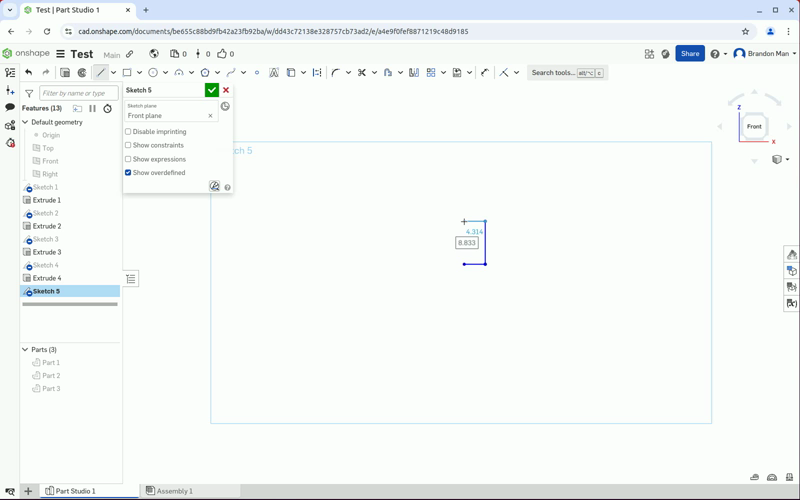
mouse_move(494, 221)
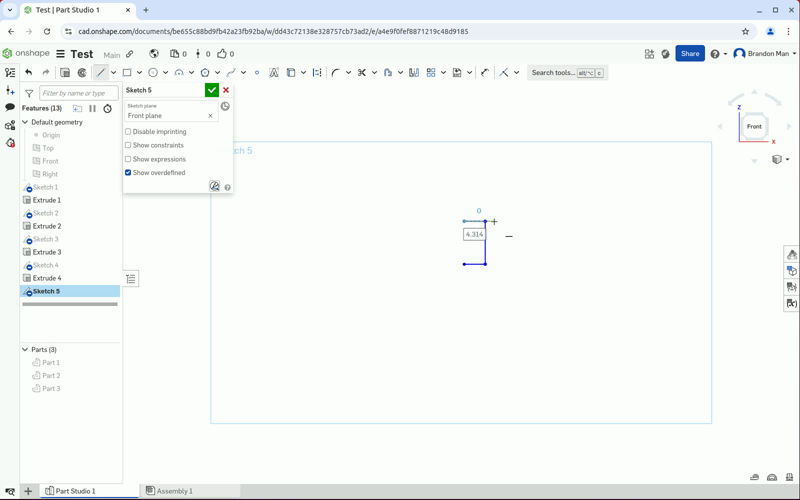
key_down(shift)
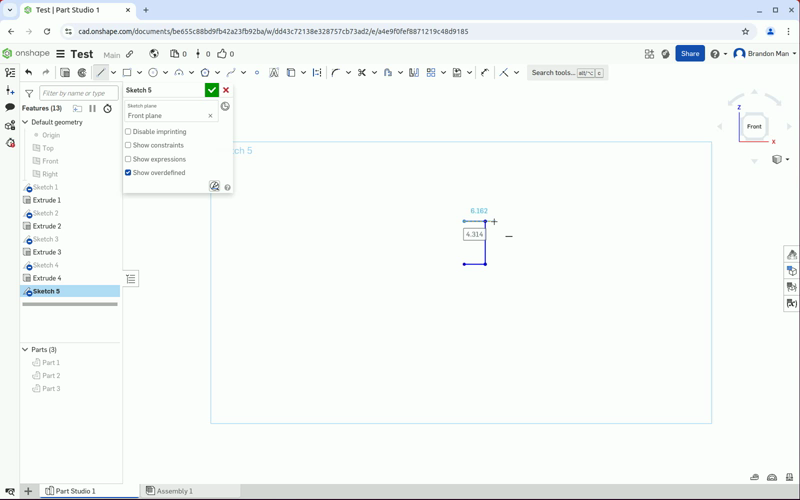
mouse_move(464, 264)
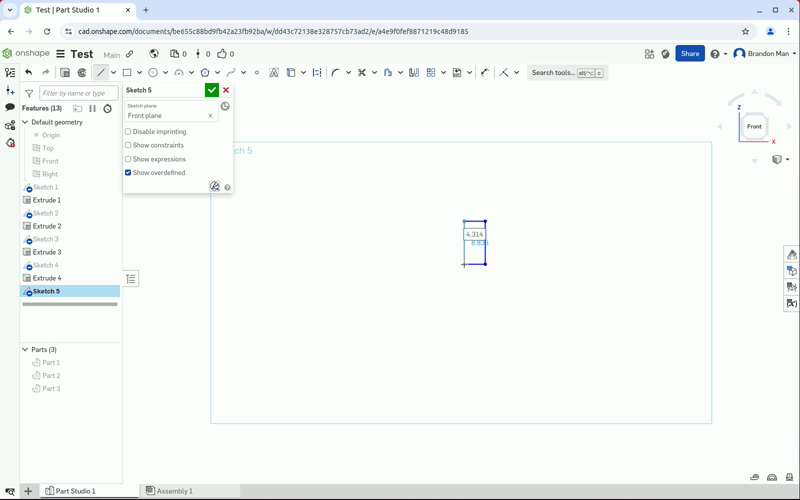
key_up(shift)
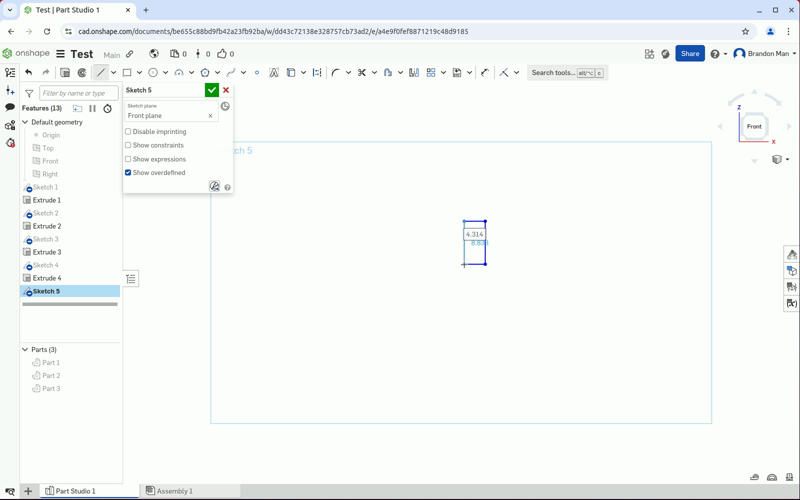
click(464, 264)
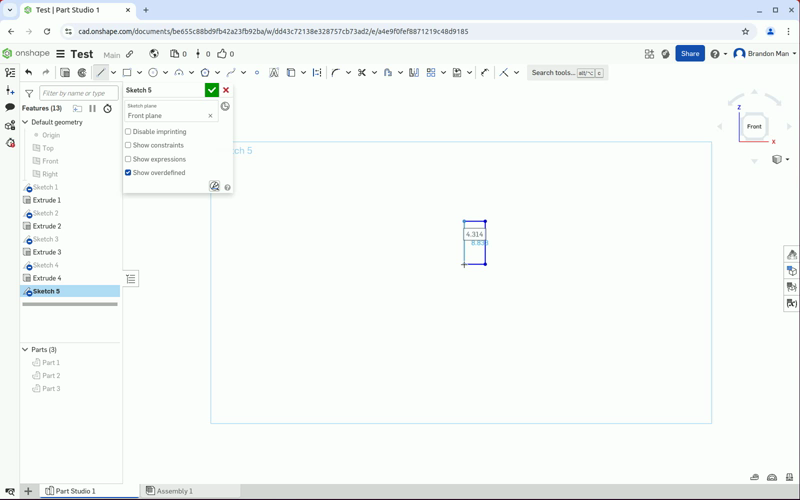
key(esc)
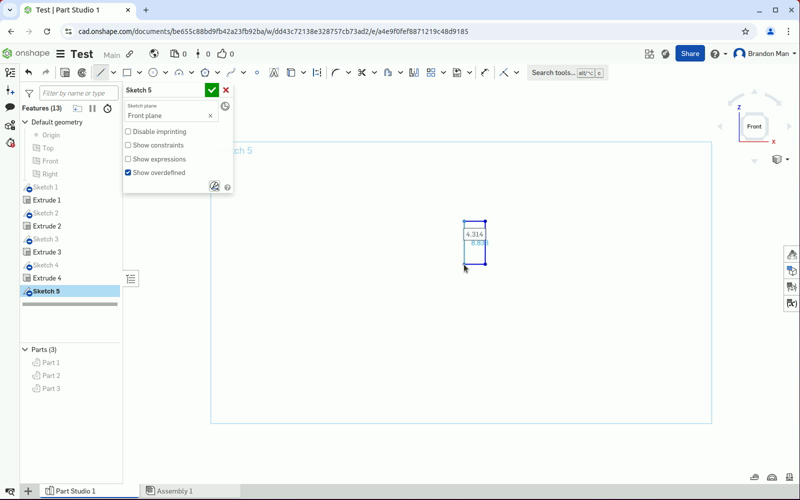
mouse_move(464, 253)
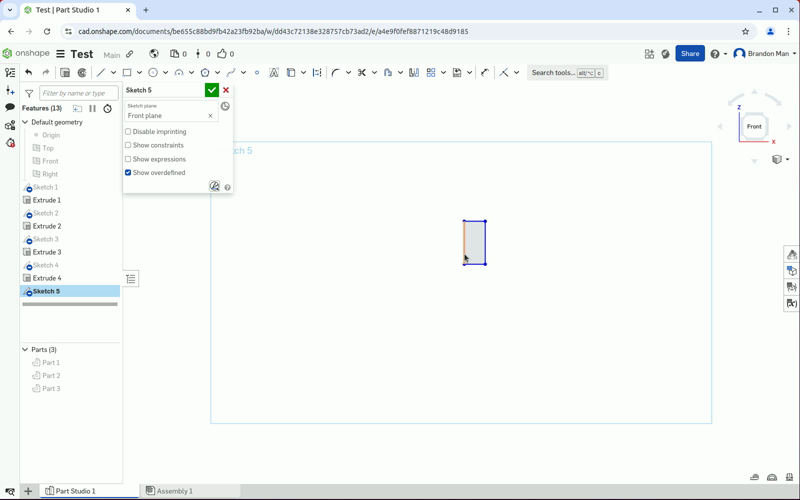
scroll(6)
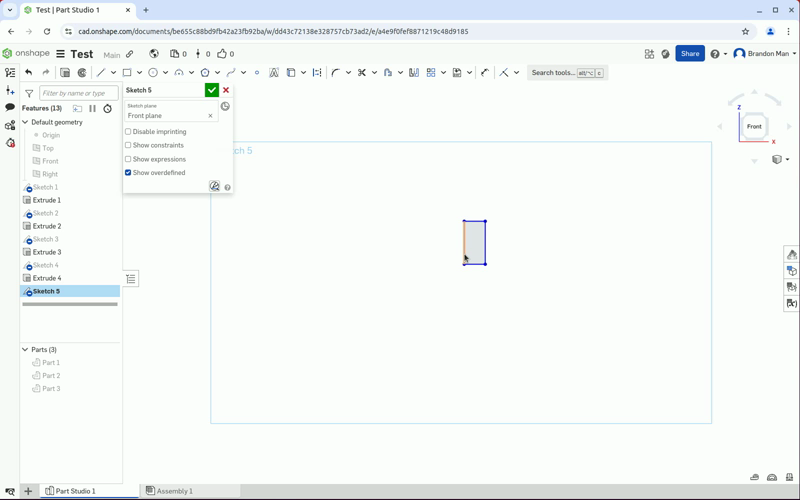
scroll(6)
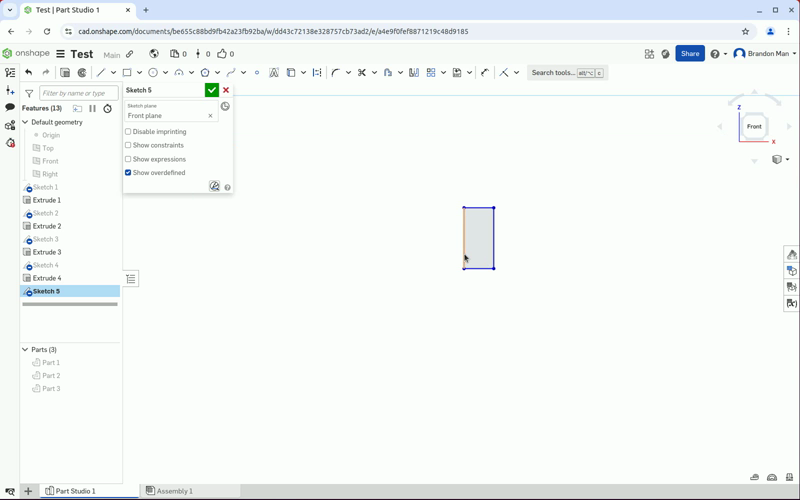
scroll(6)
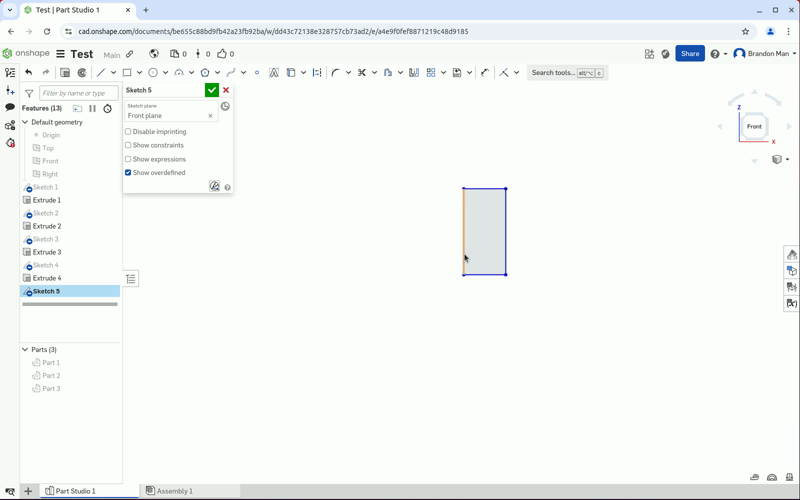
scroll(6)
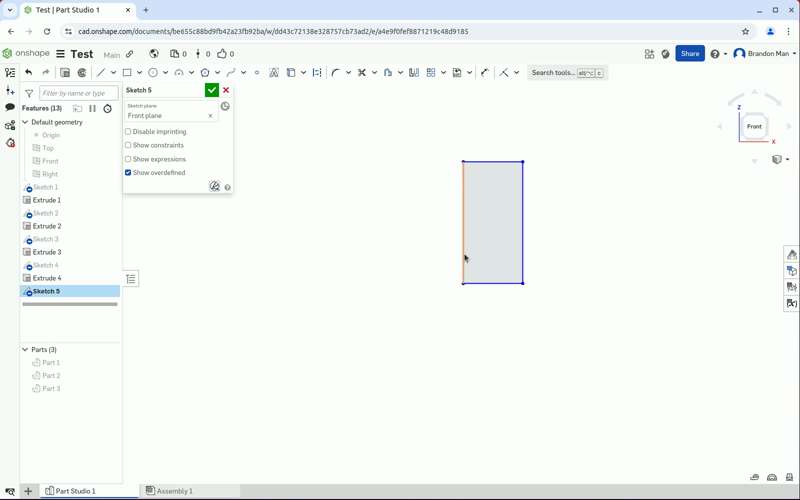
scroll(6)
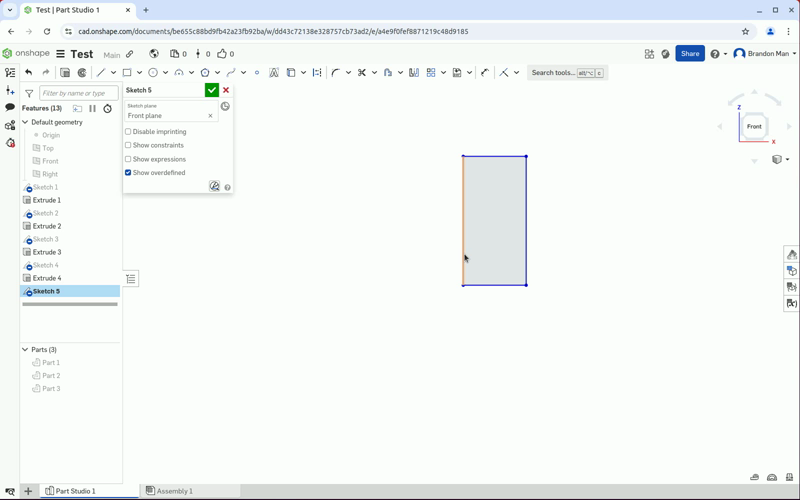
scroll(6)
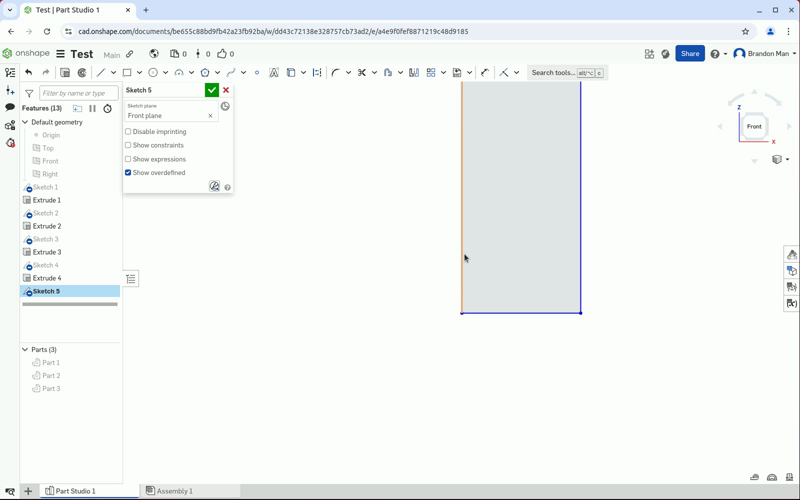
scroll(6)
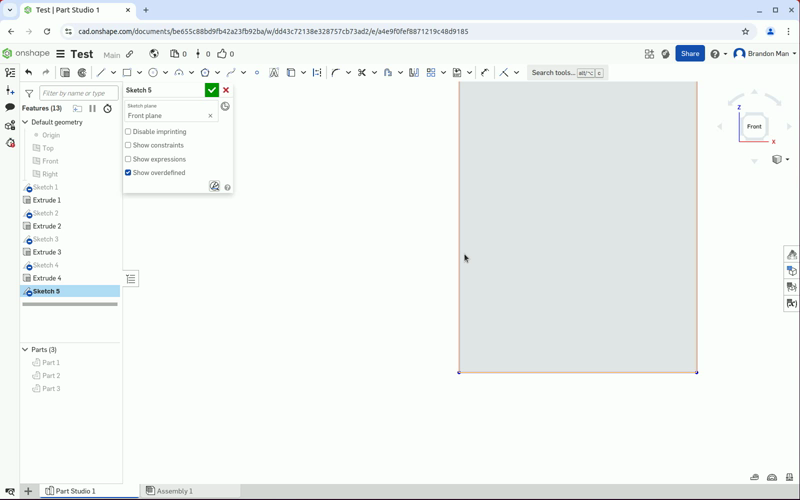
click(464, 253)
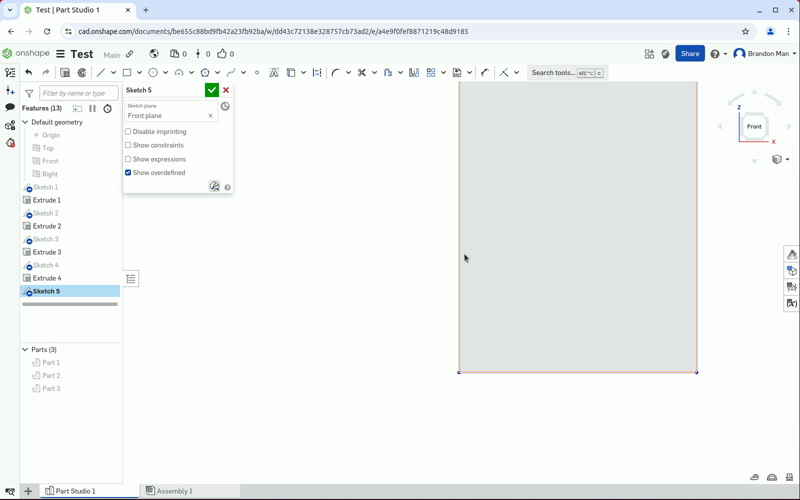
scroll(-6)
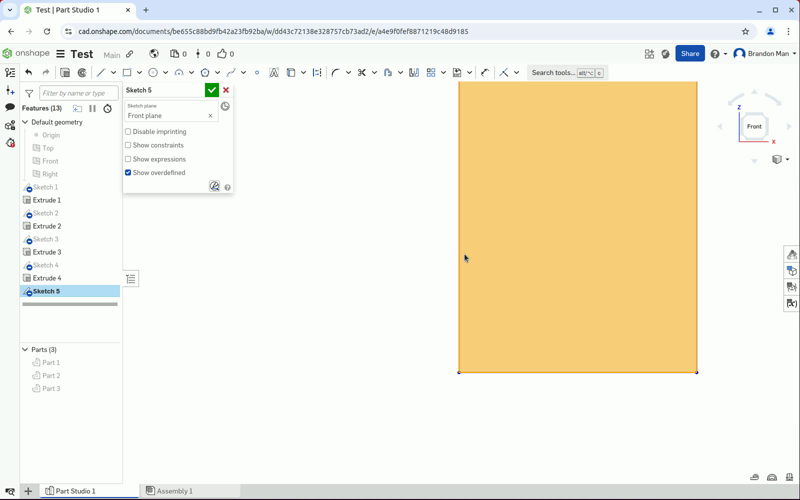
scroll(-6)
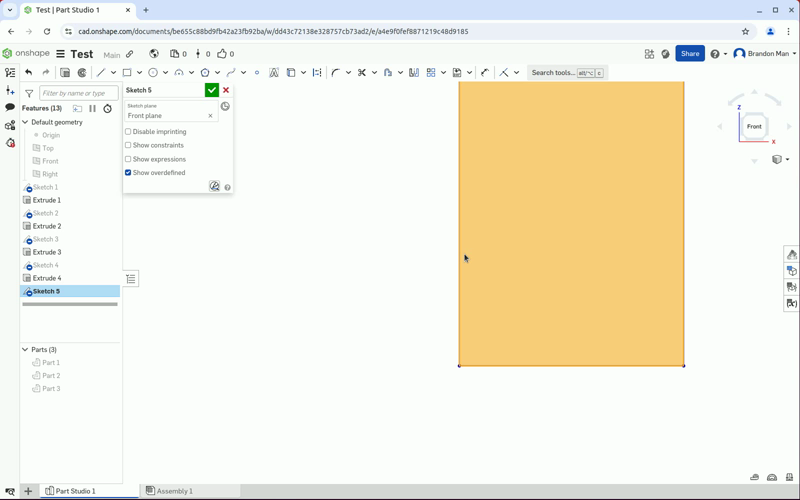
scroll(-6)
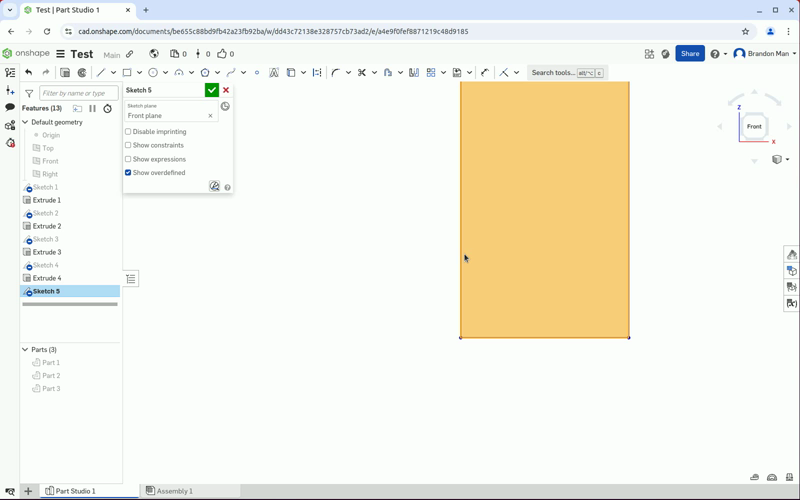
scroll(-6)
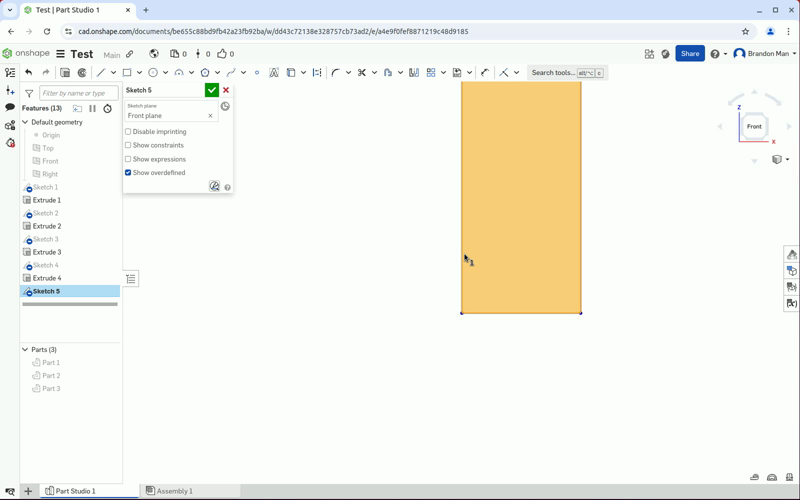
scroll(-6)
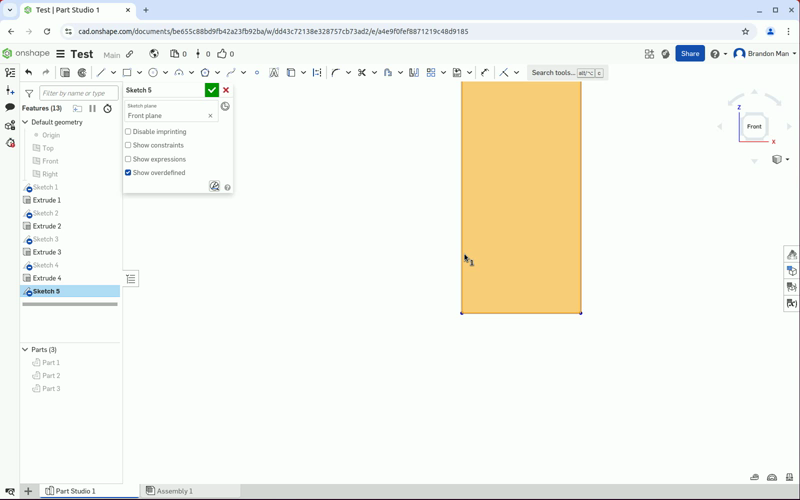
scroll(-6)
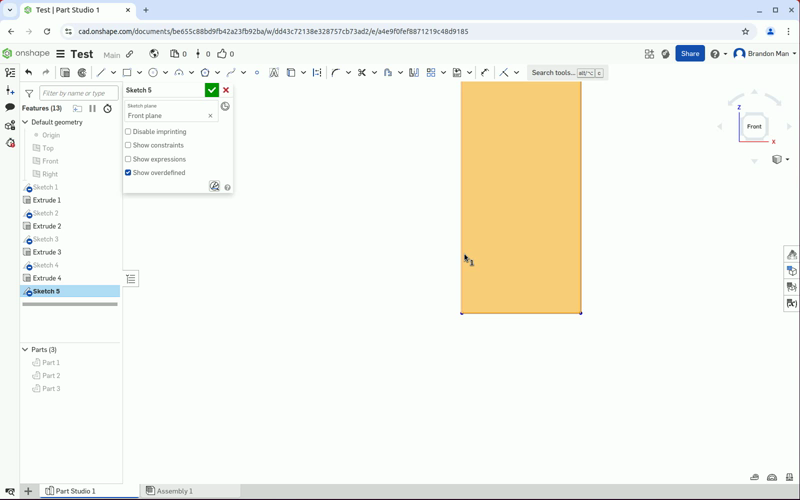
scroll(-6)
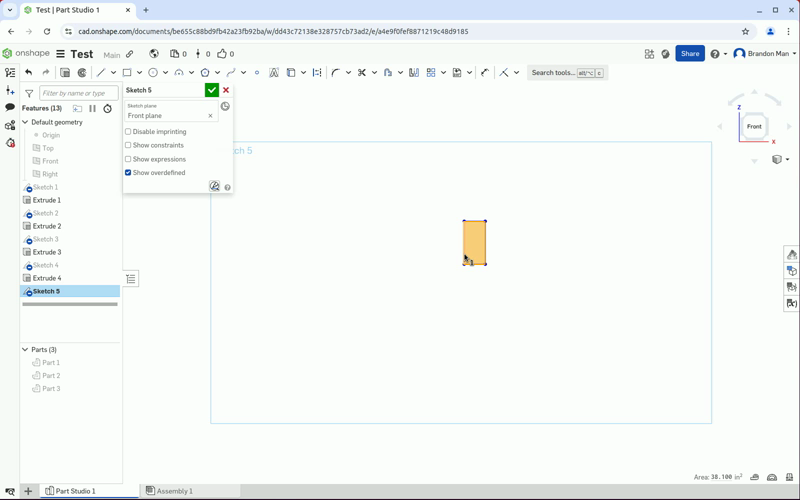
mouse_move(73, 352)
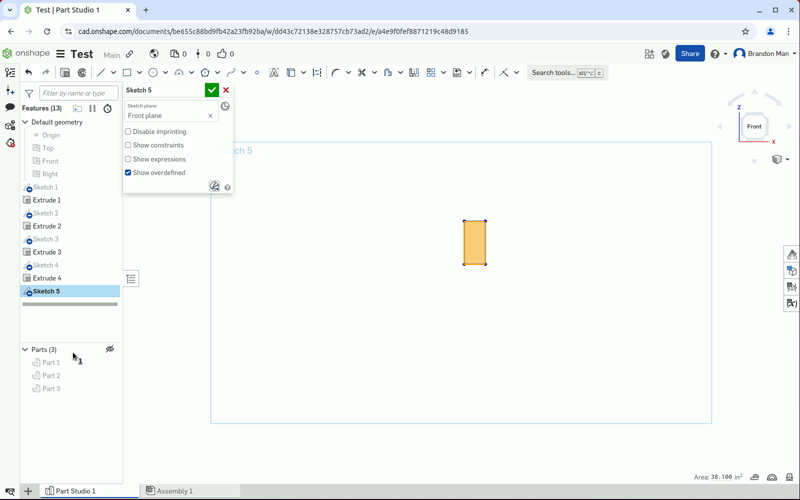
key(shift+y)
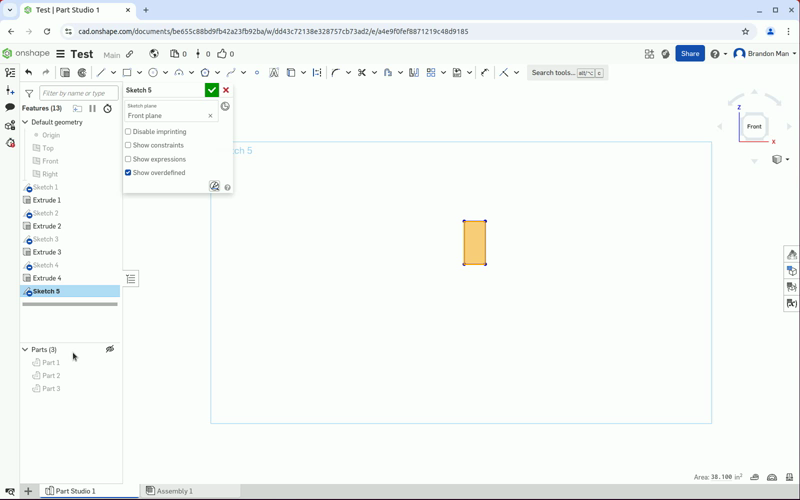
key(shift+e)
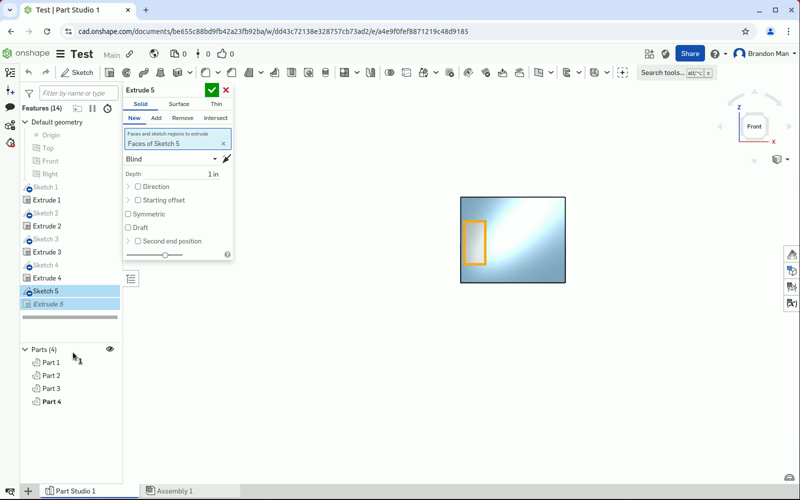
mouse_move(143, 106)
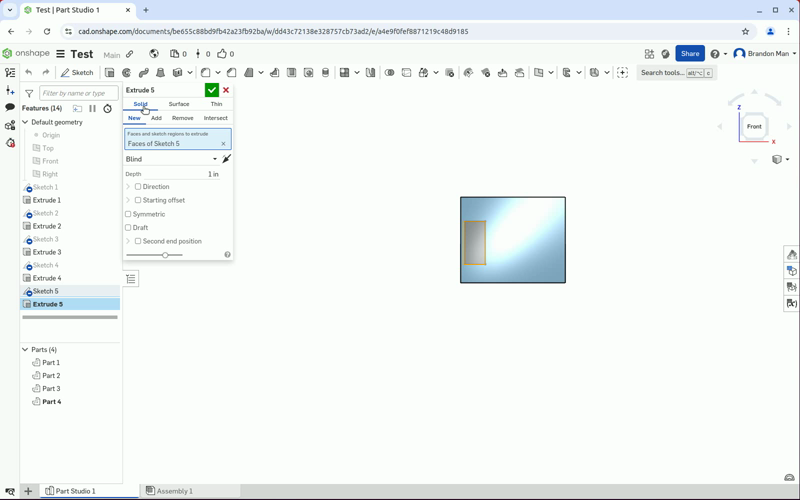
click(143, 106)
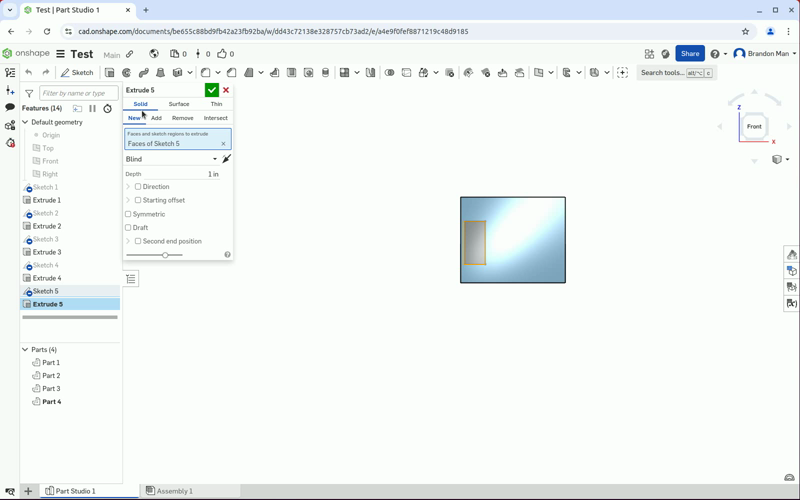
mouse_move(137, 120)
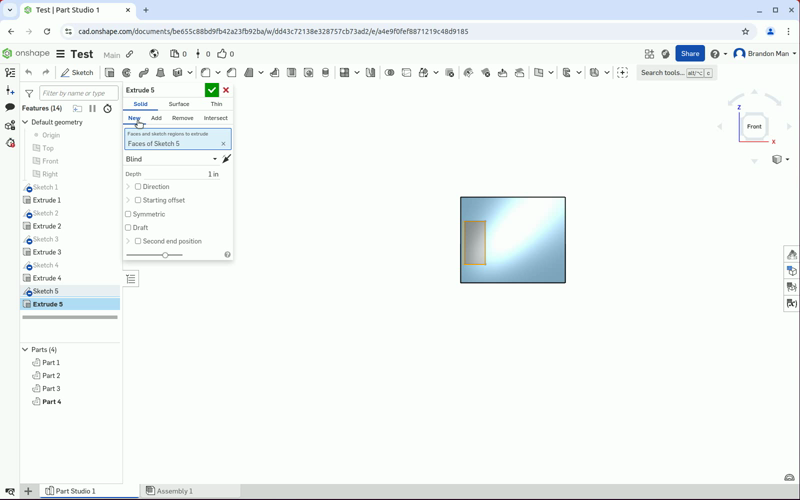
click(137, 120)
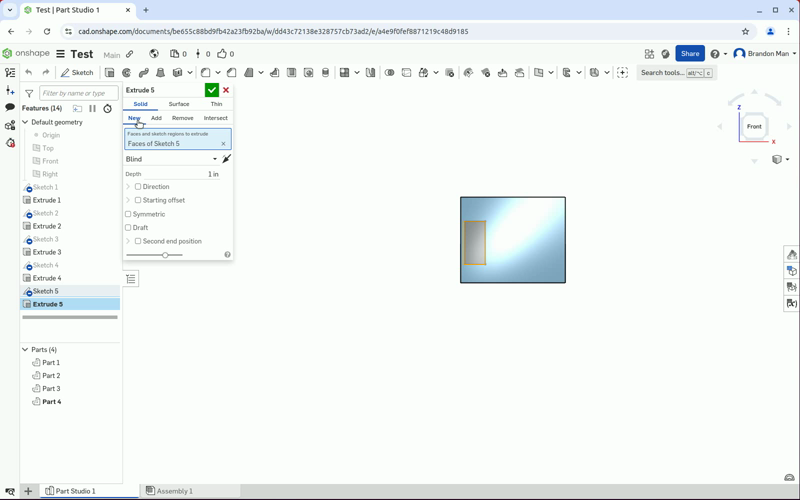
key(tab, 4)
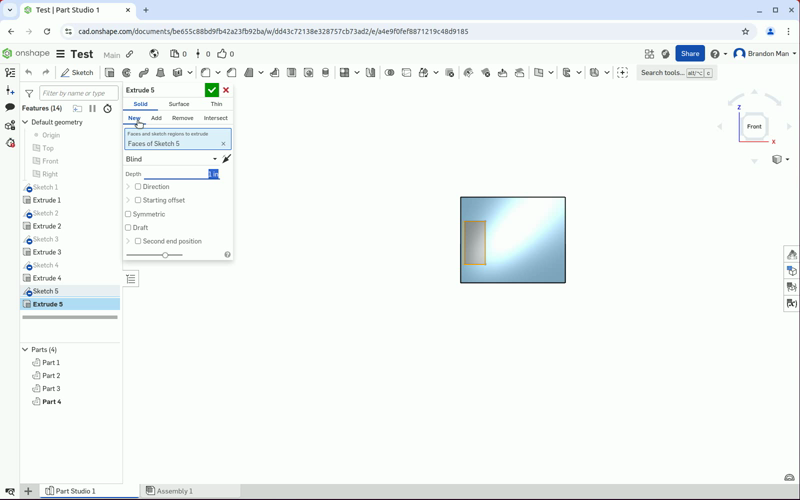
text(0.481)
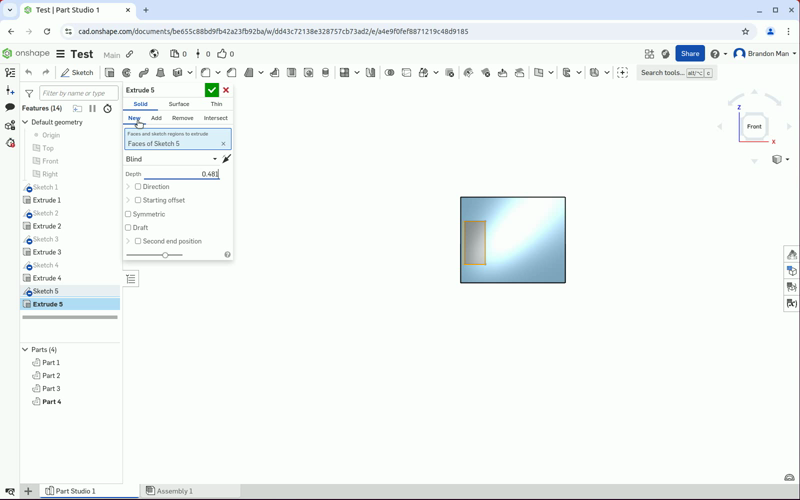
key(enter)
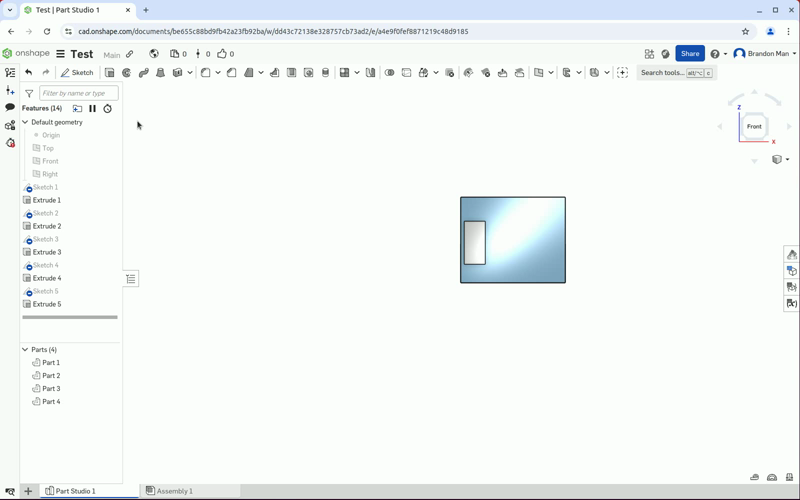
key(shift+h)
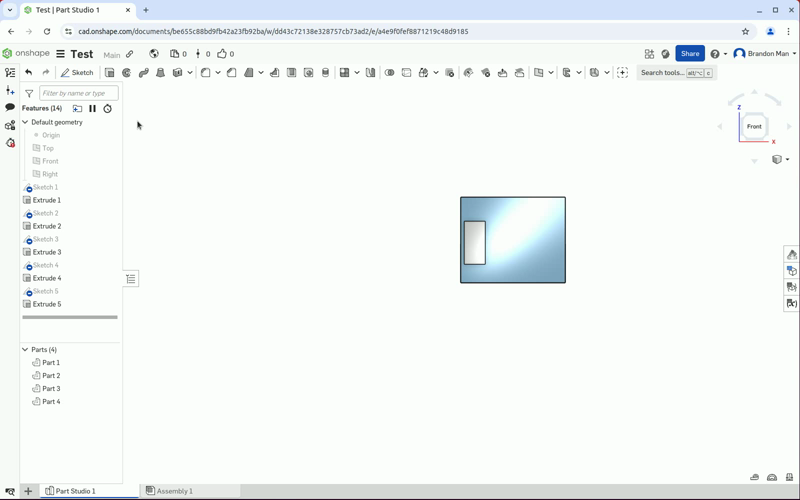
key(shift+h)
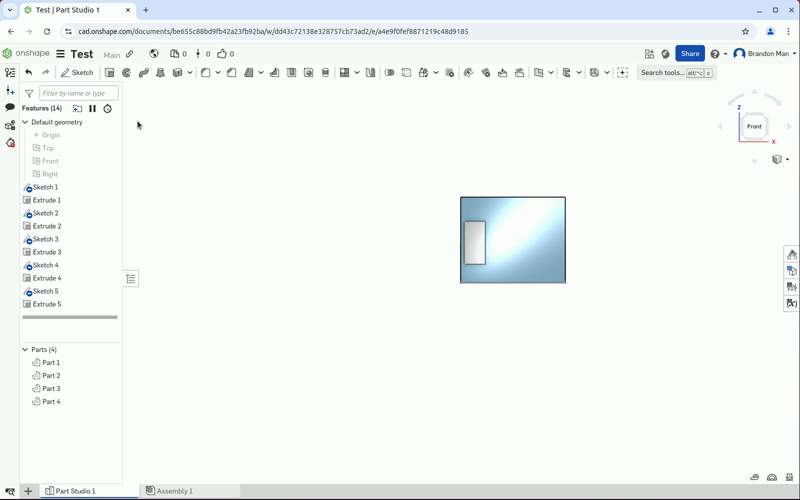
key(shift+7)
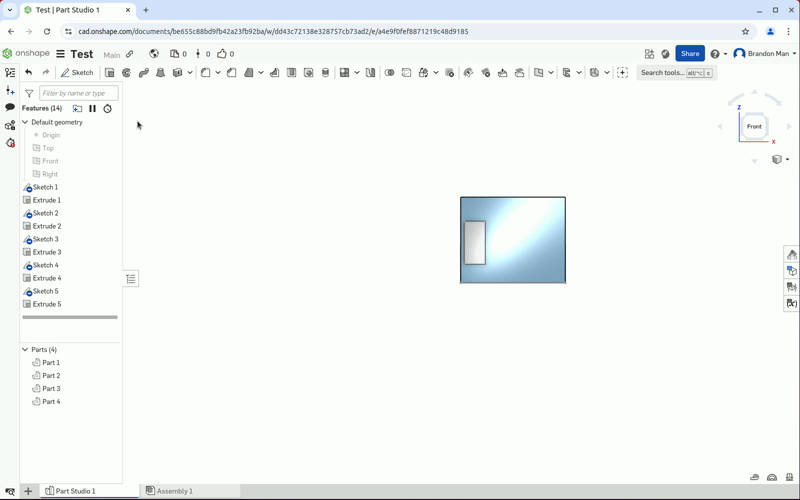
key(left, 2)
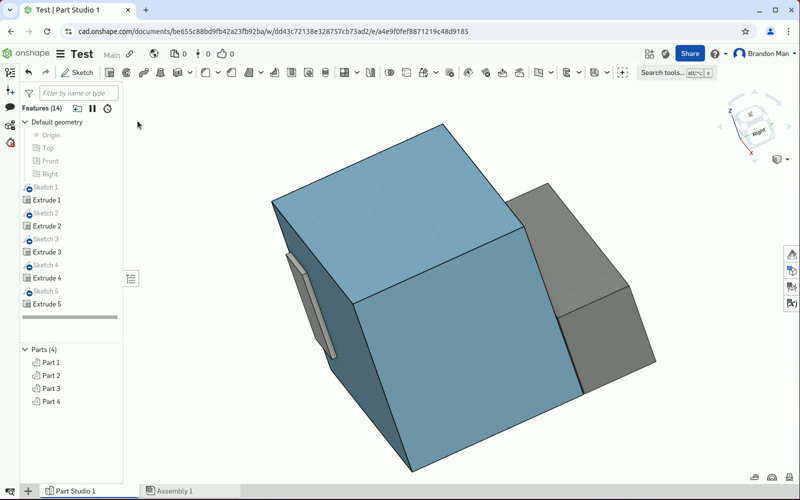
key(down, 2)
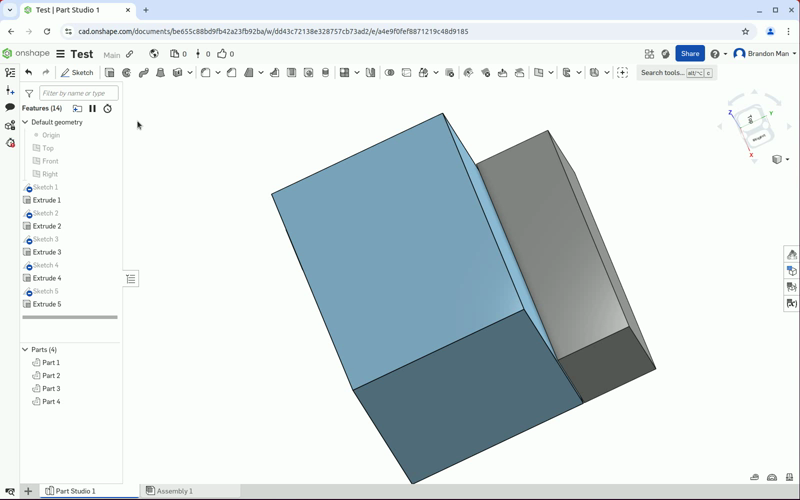
key(up, 2)
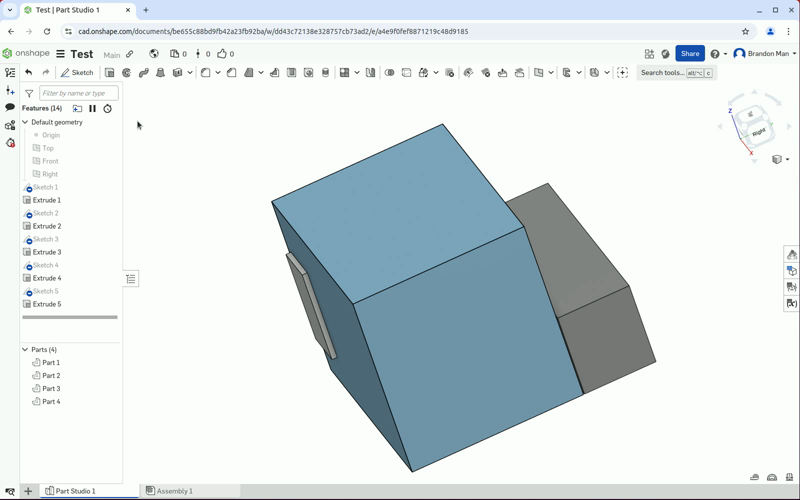
key(right, 2)
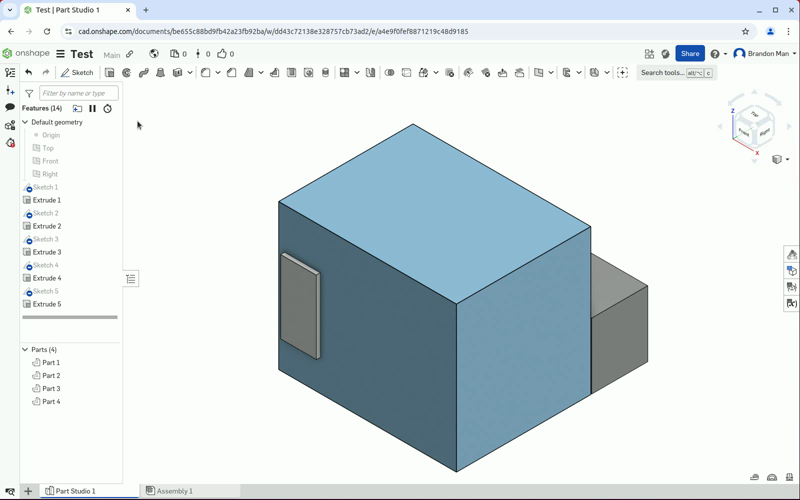
mouse_move(73, 189)
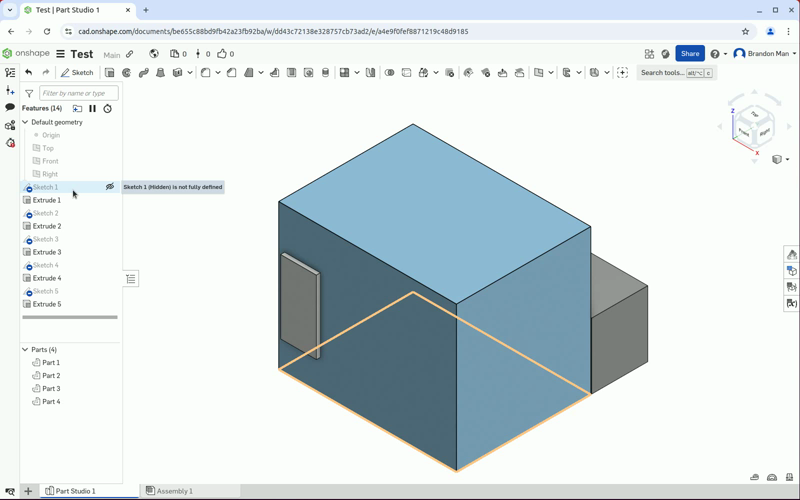
click(73, 189)